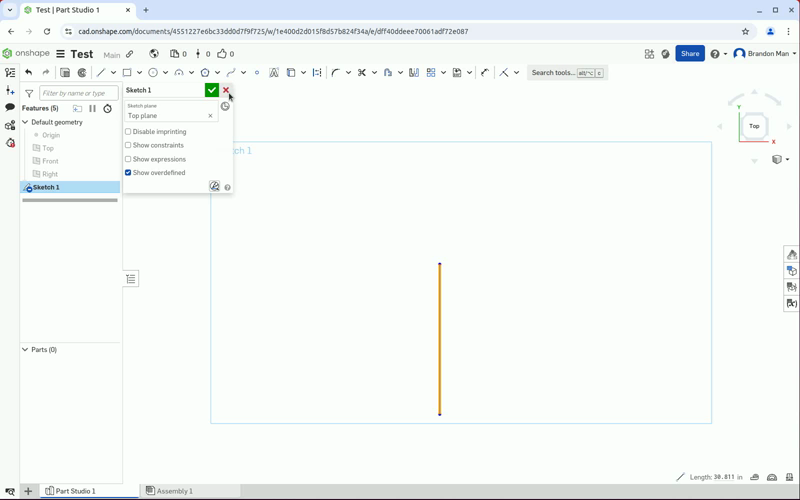
key(shift+h)
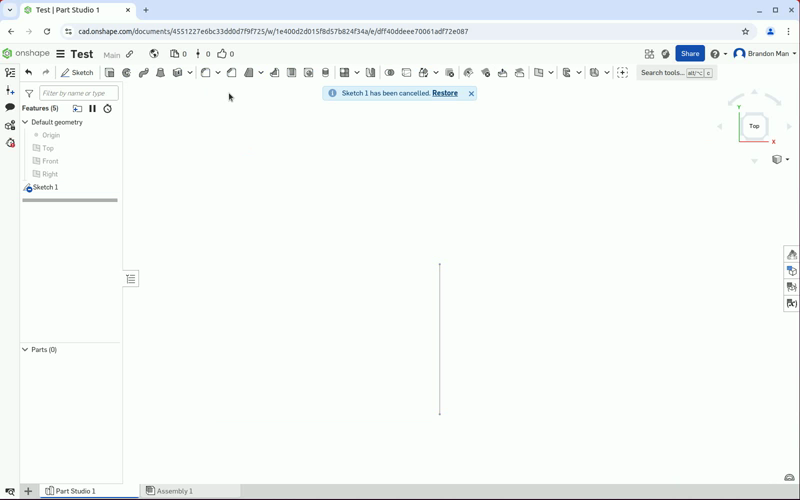
key(shift+s)
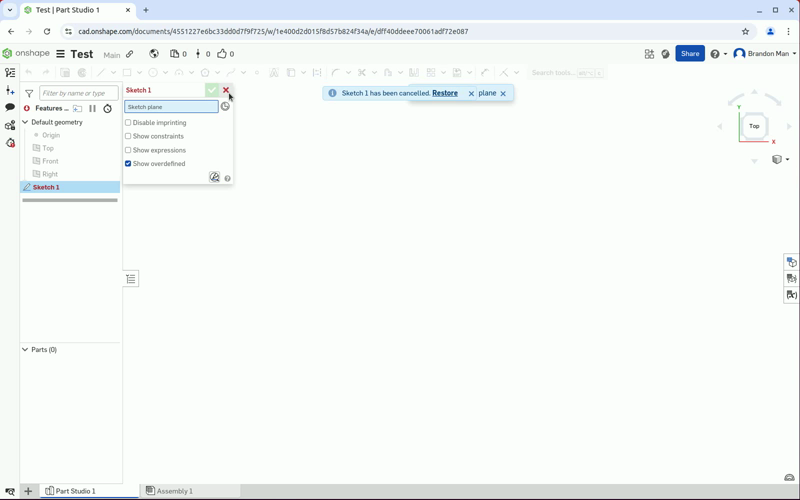
mouse_move(73, 150)
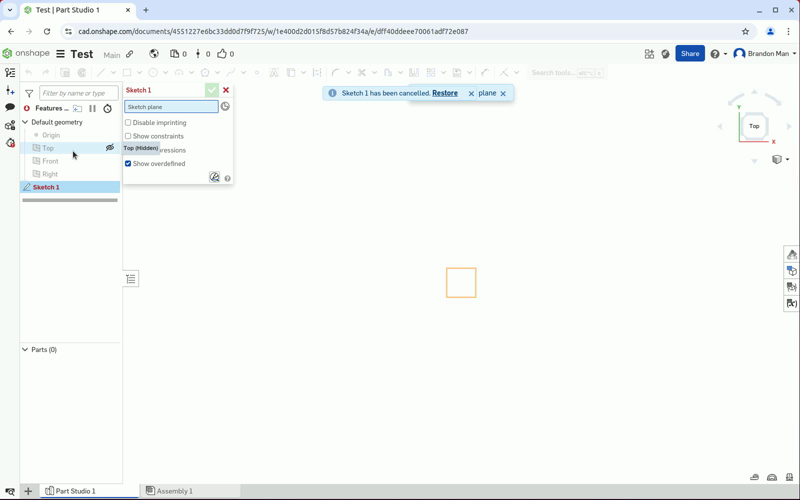
click(73, 150)
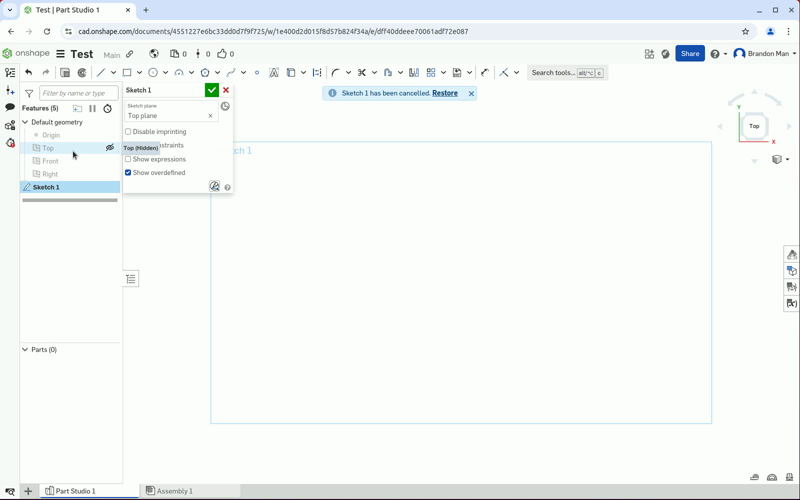
mouse_move(73, 352)
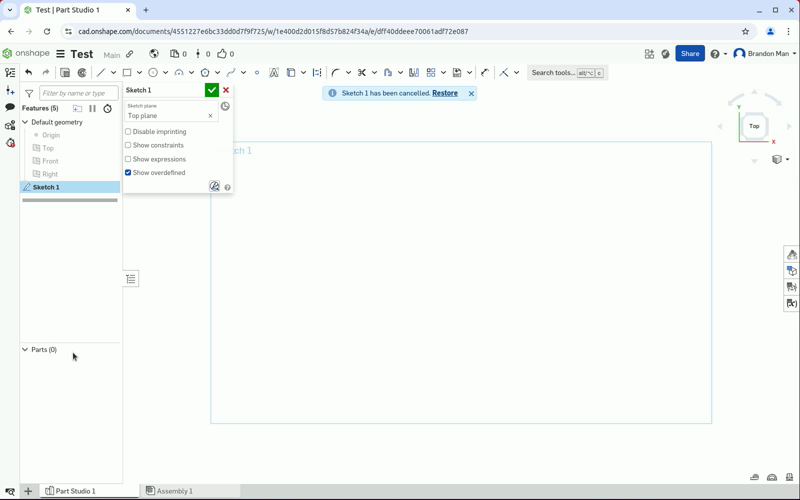
key(y)
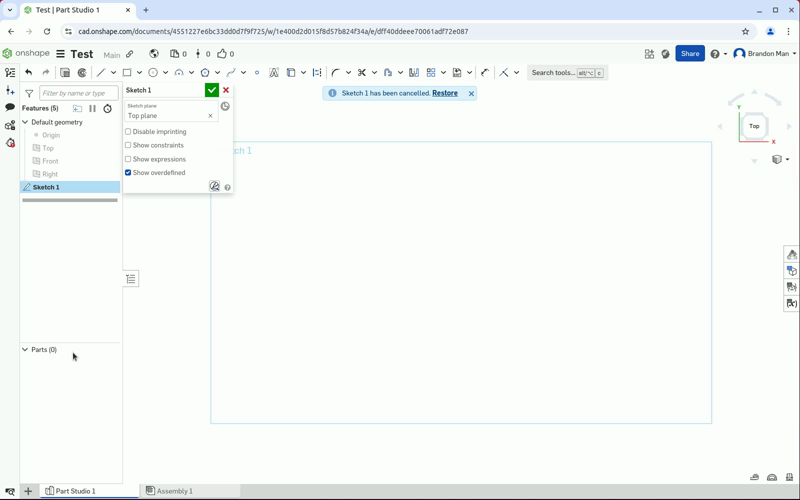
key(a)
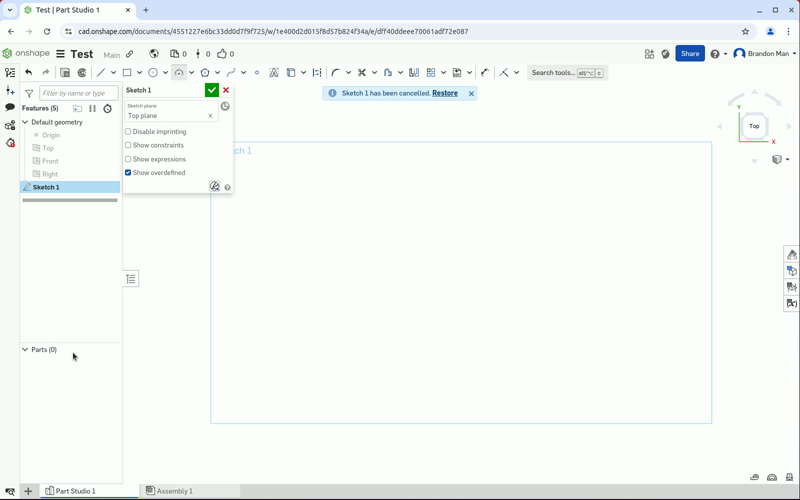
key_down(shift)
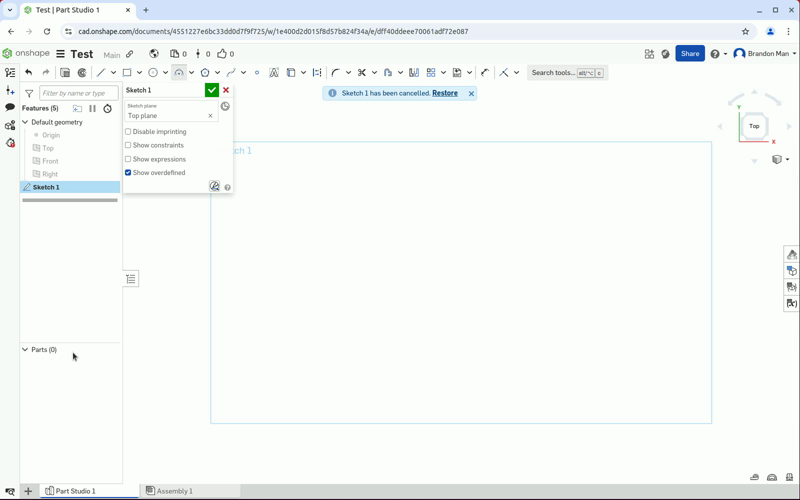
mouse_move(460, 193)
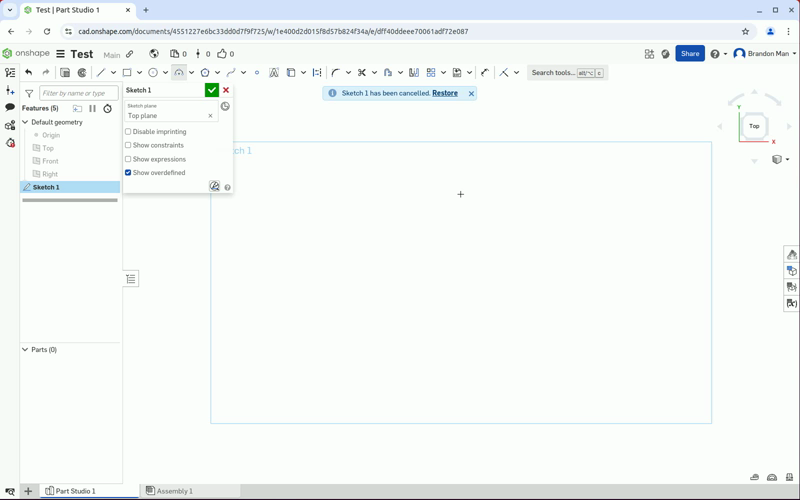
click(460, 193)
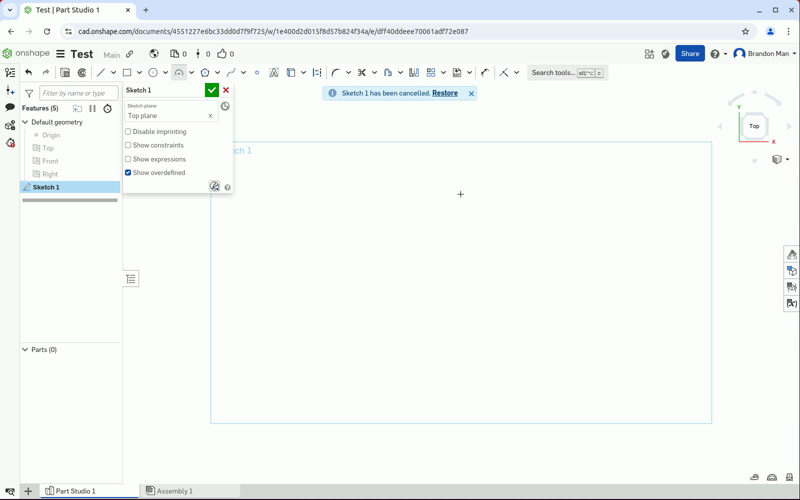
key_up(shift)
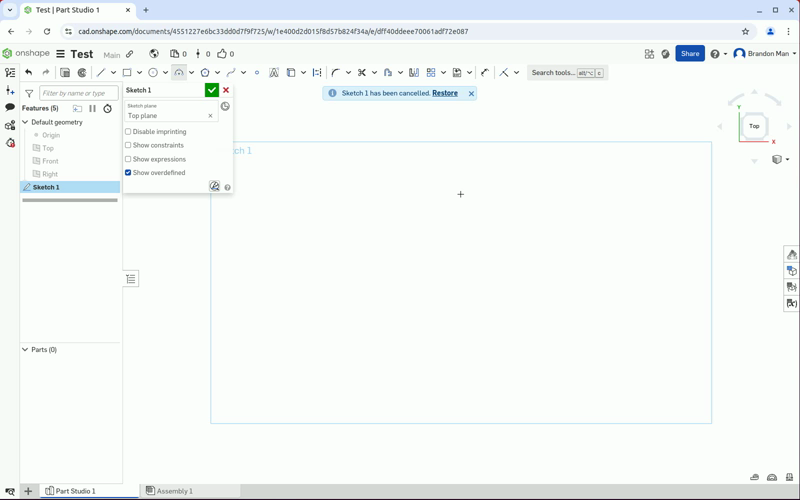
key_down(shift)
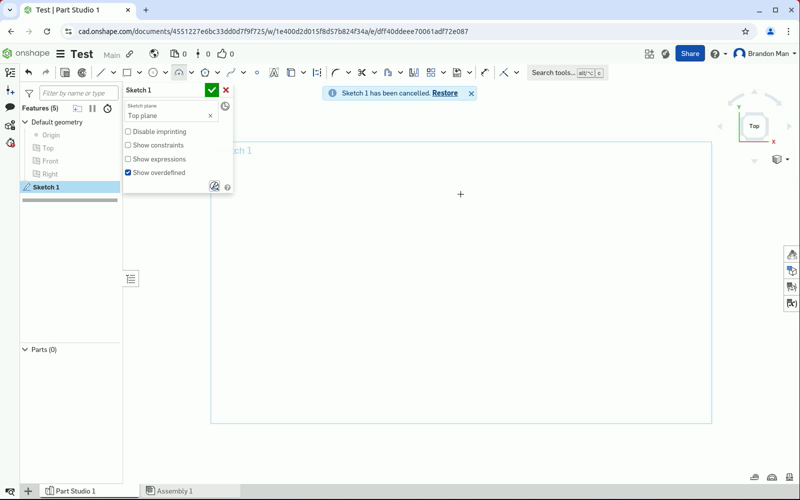
mouse_move(549, 282)
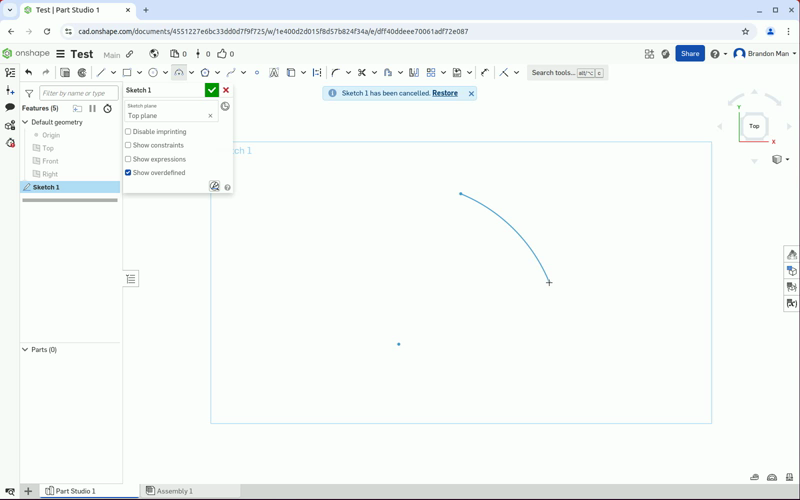
click(549, 282)
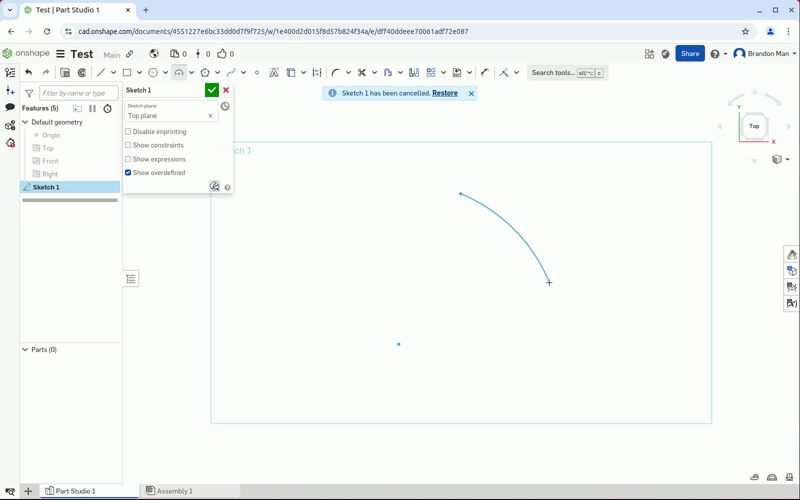
mouse_move(523, 219)
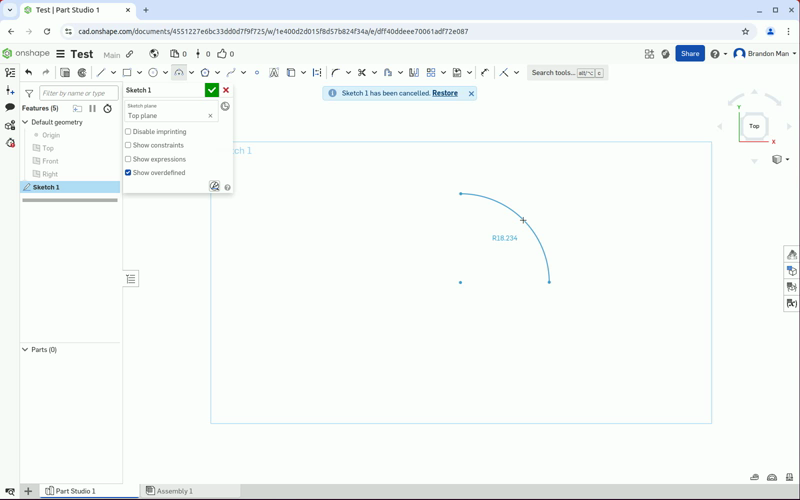
click(523, 219)
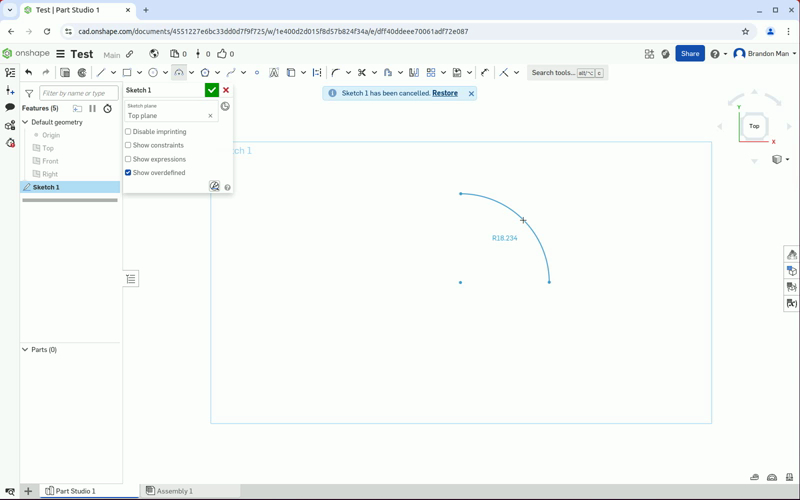
key_up(shift)
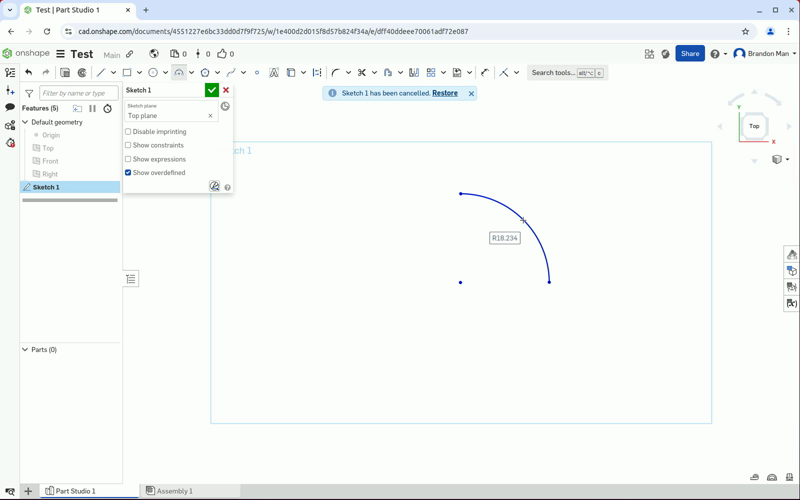
mouse_move(549, 282)
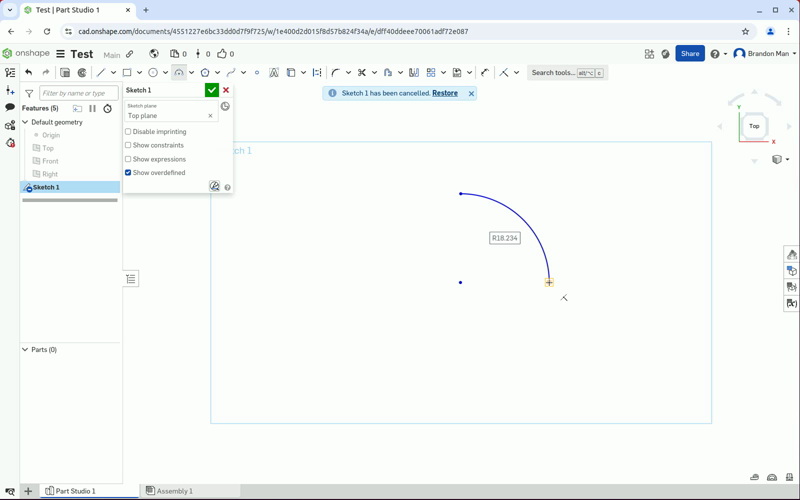
click(549, 282)
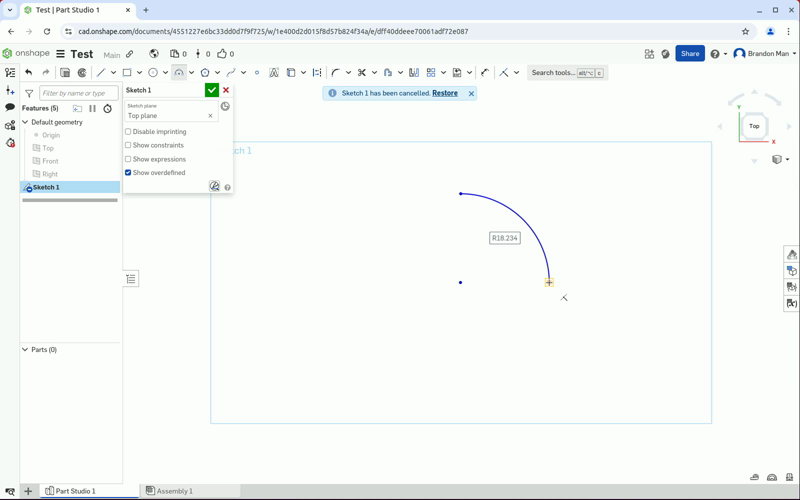
key_down(shift)
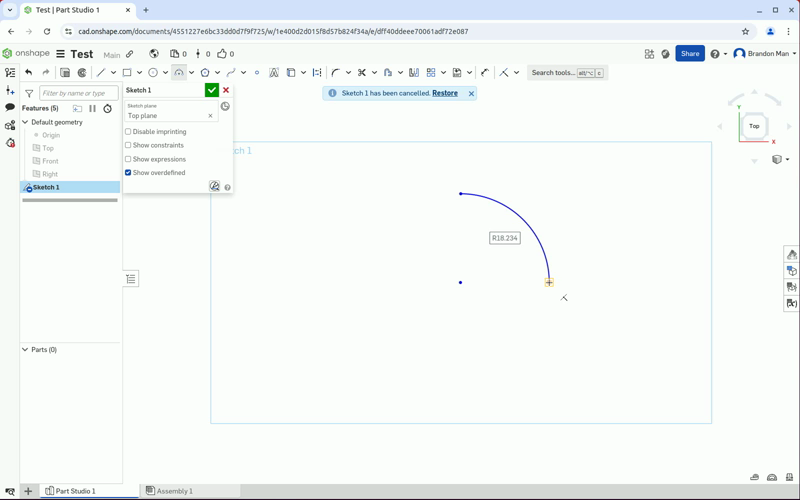
mouse_move(460, 170)
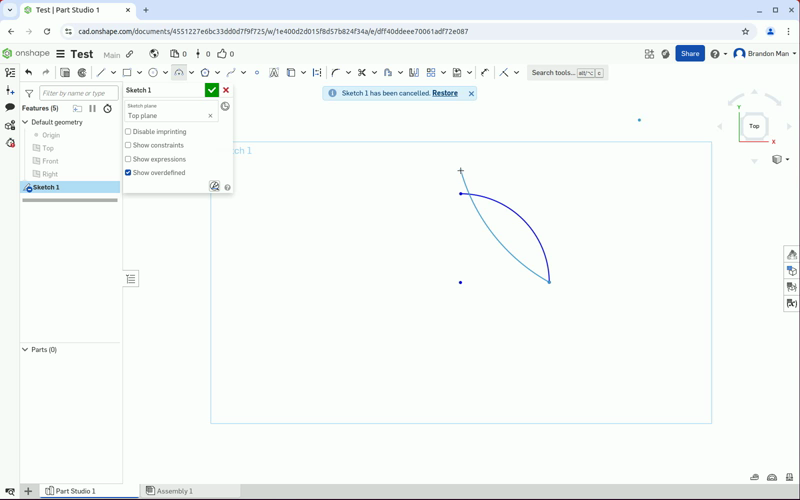
click(460, 170)
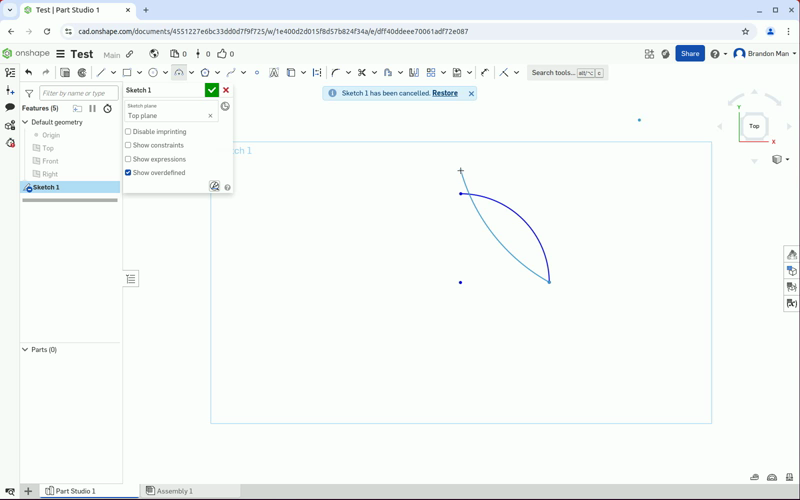
mouse_move(527, 208)
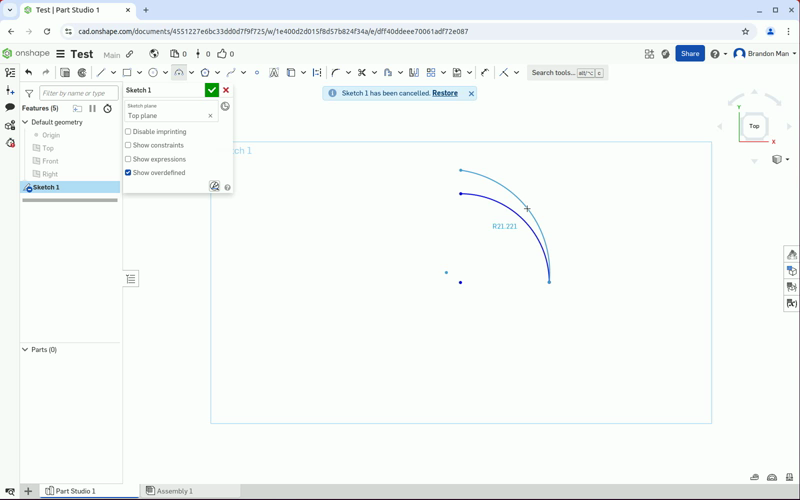
click(527, 208)
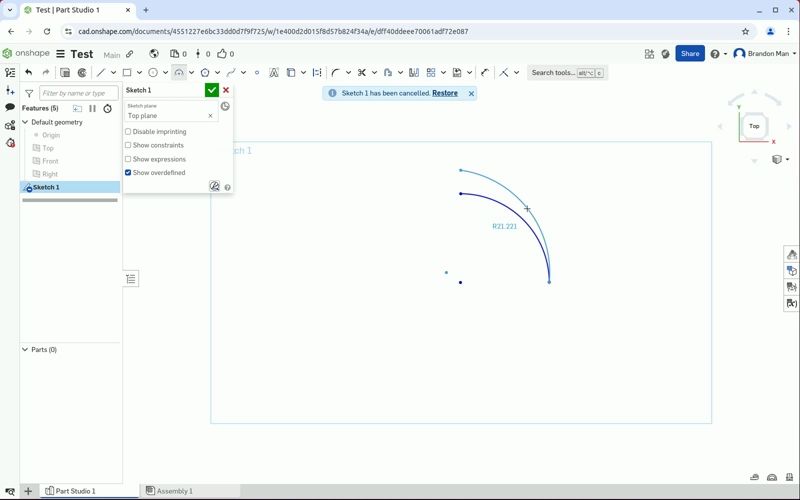
key_up(shift)
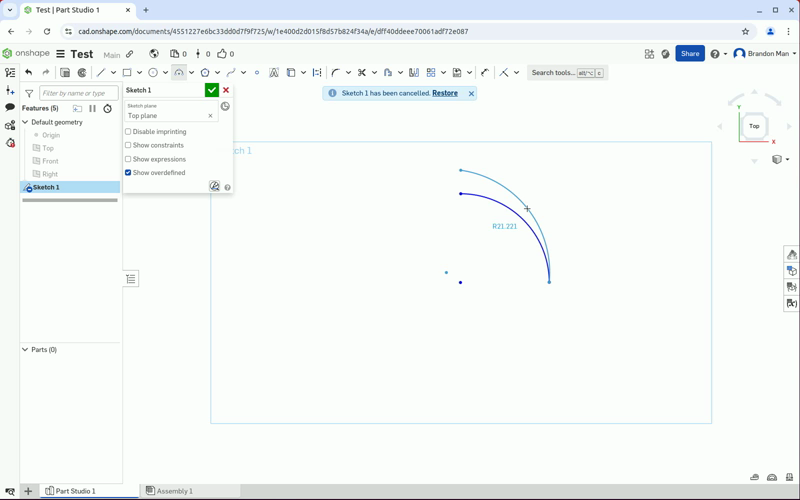
key(esc)
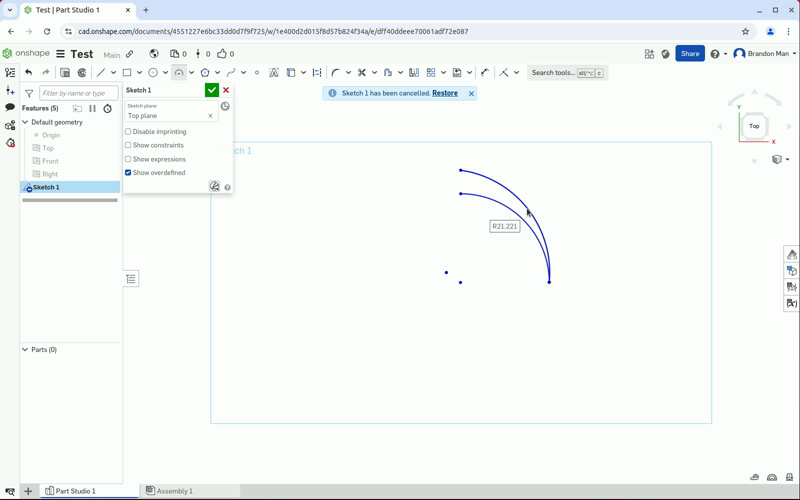
key(l)
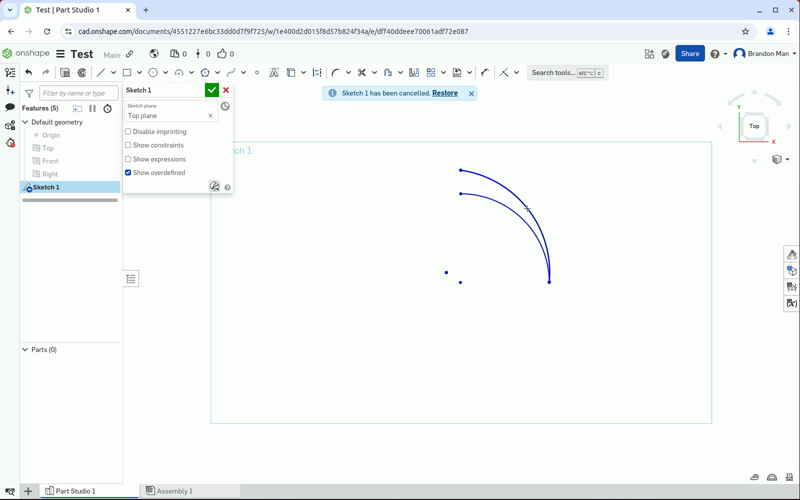
mouse_move(460, 170)
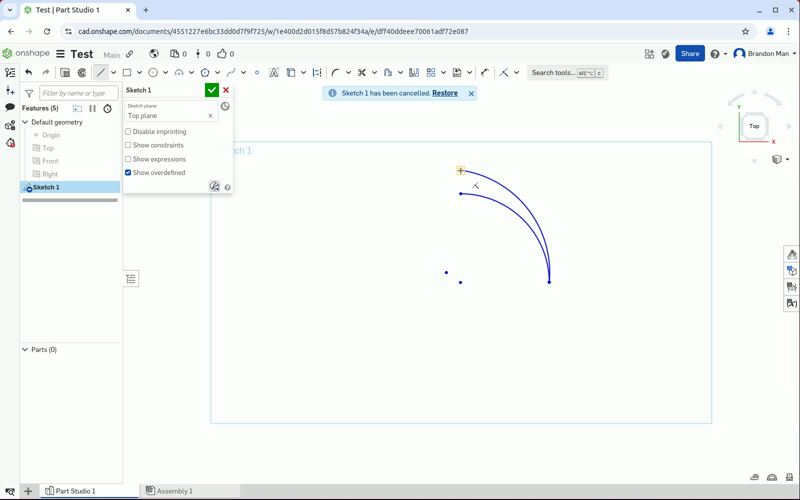
click(460, 170)
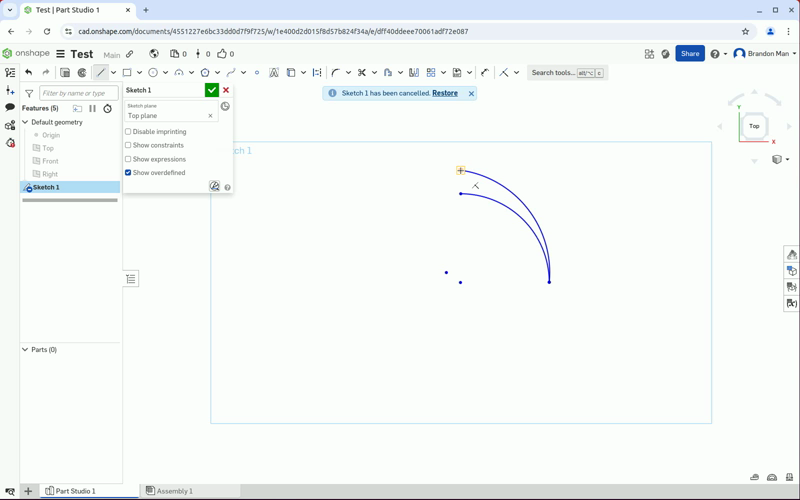
mouse_move(490, 170)
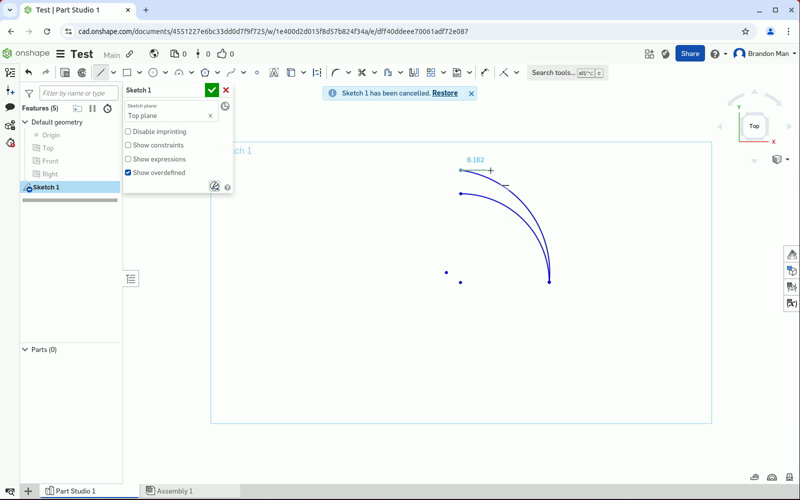
key_down(shift)
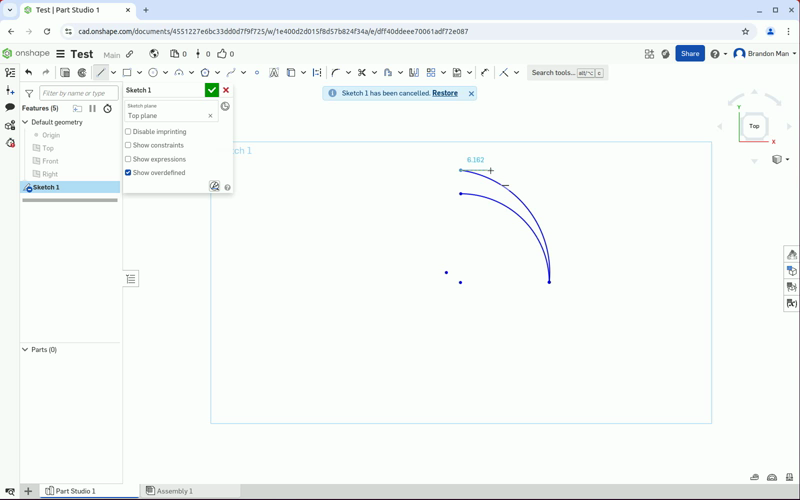
mouse_move(460, 193)
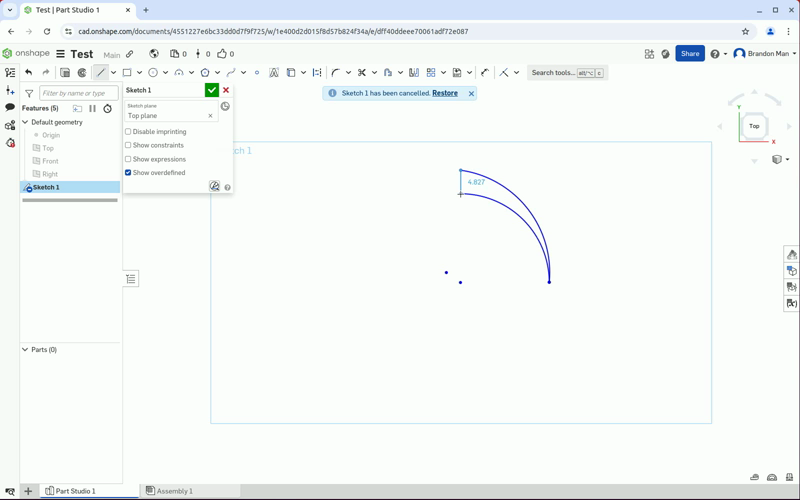
key_up(shift)
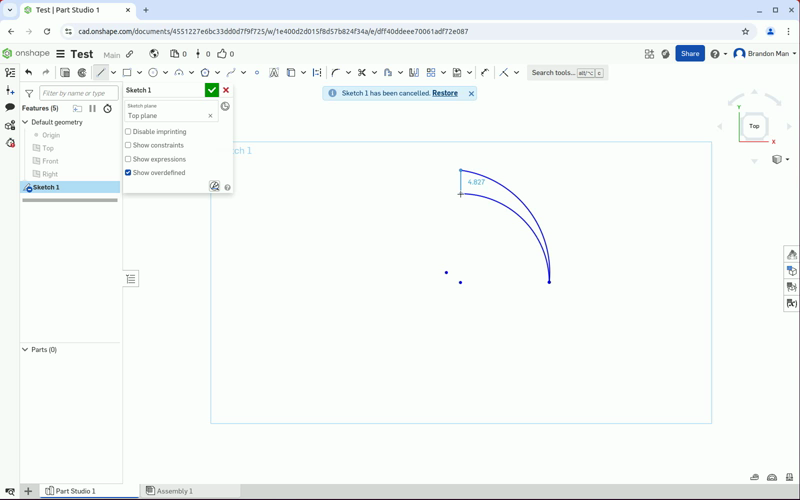
click(460, 193)
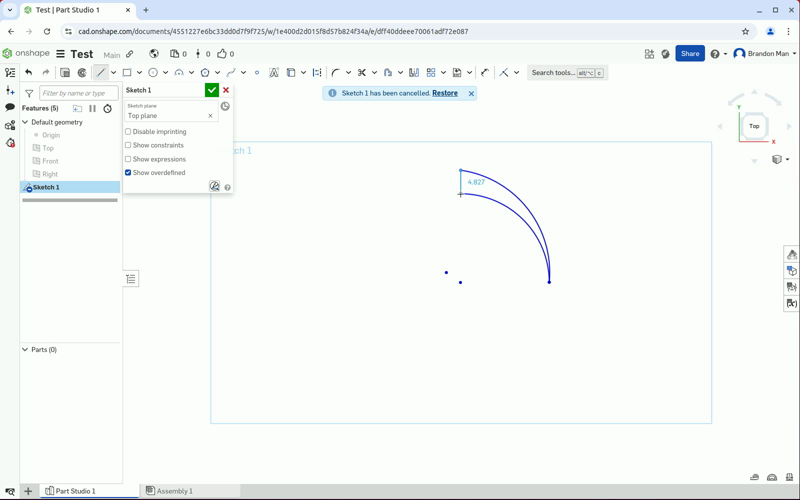
key(esc)
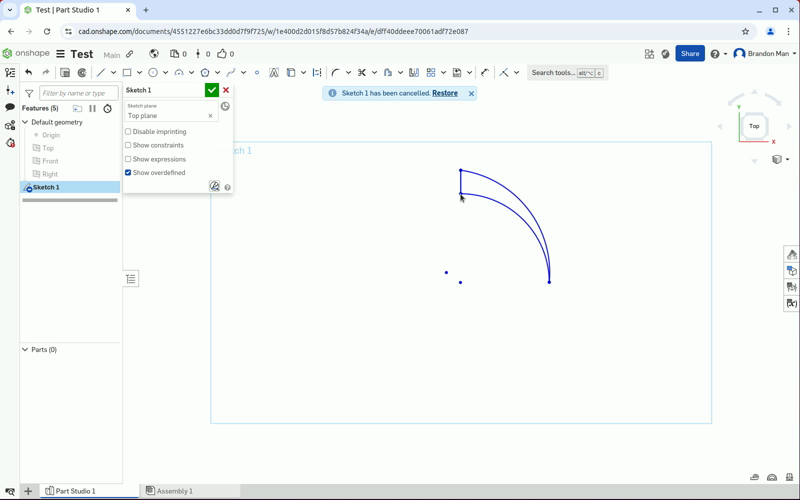
mouse_move(476, 178)
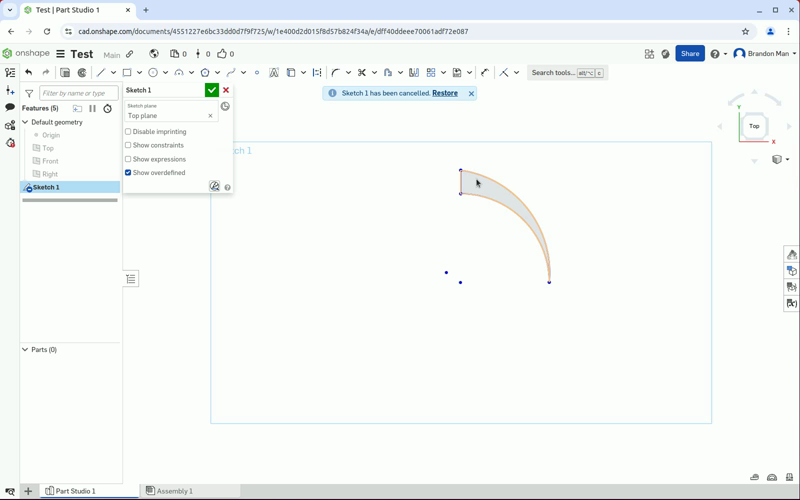
scroll(6)
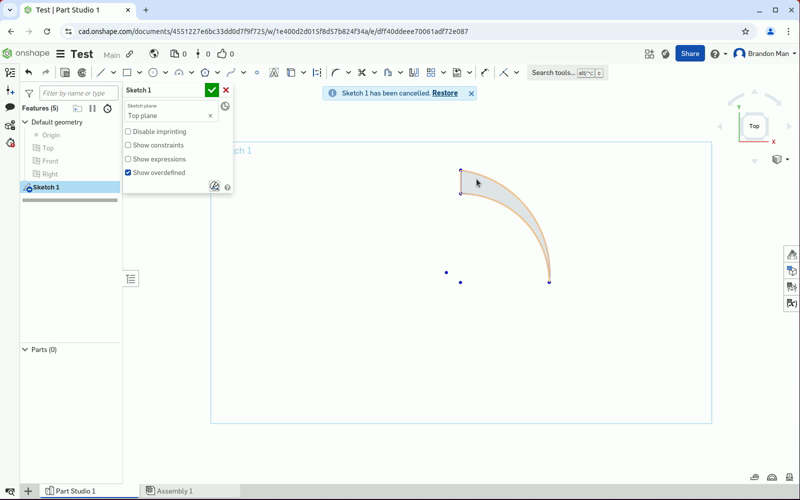
scroll(6)
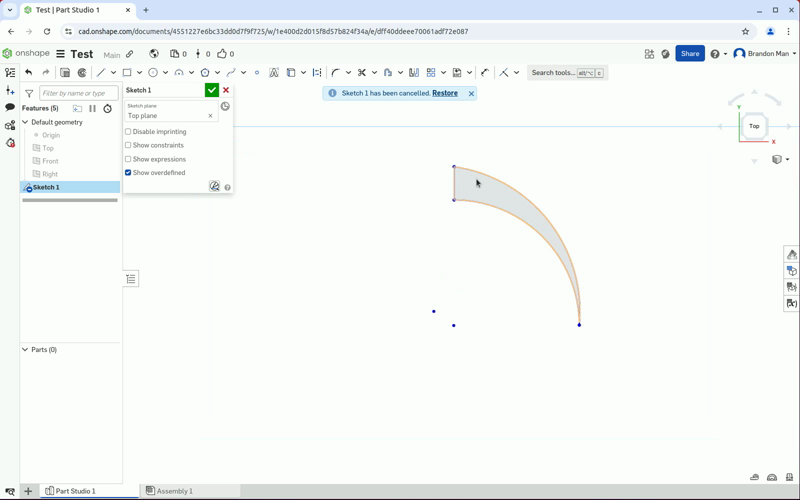
scroll(6)
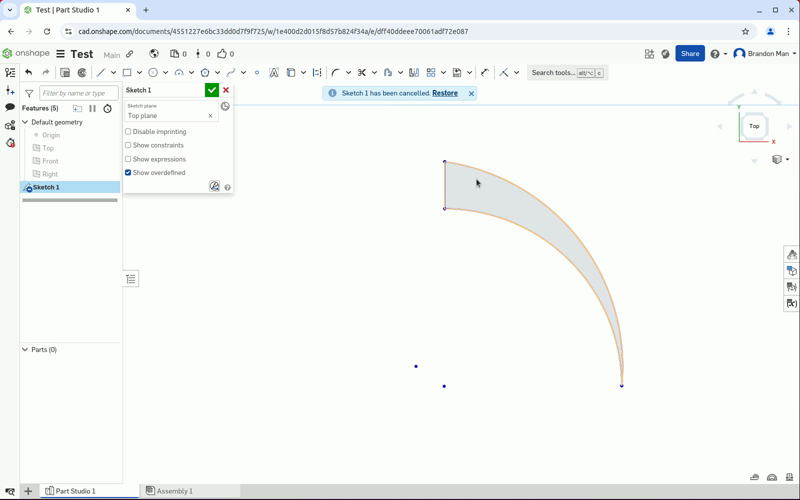
scroll(6)
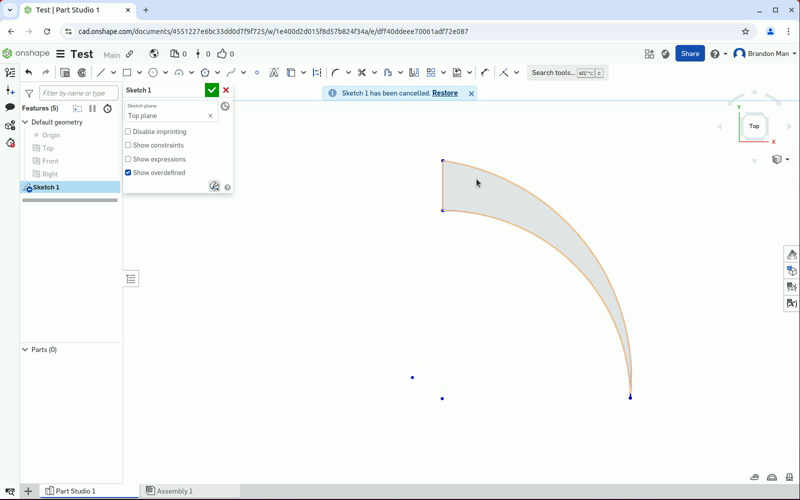
scroll(6)
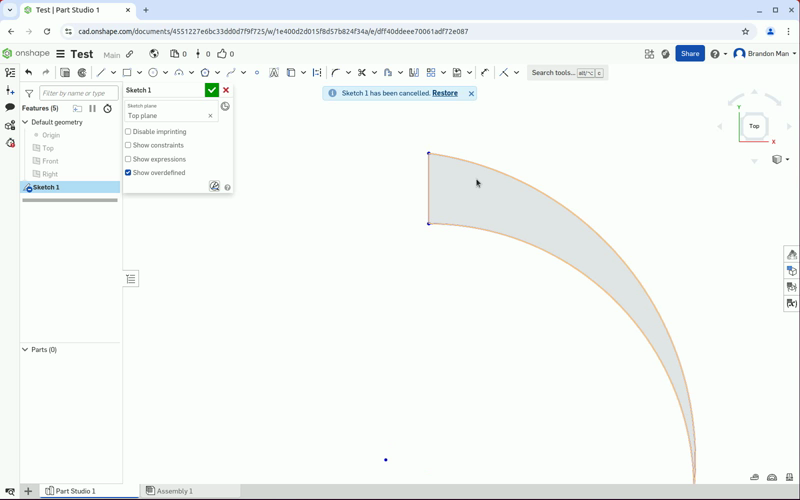
scroll(6)
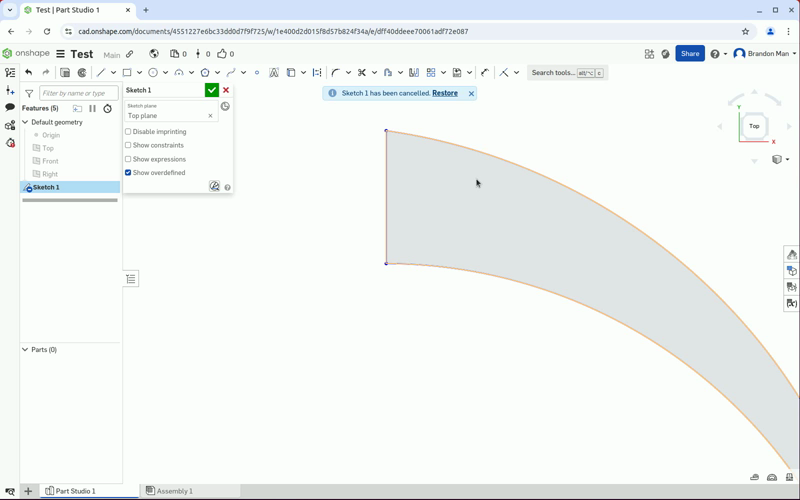
scroll(6)
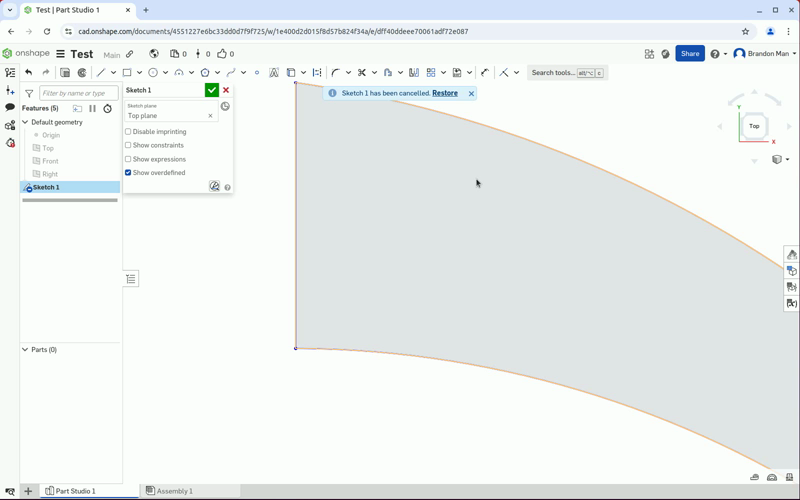
click(476, 178)
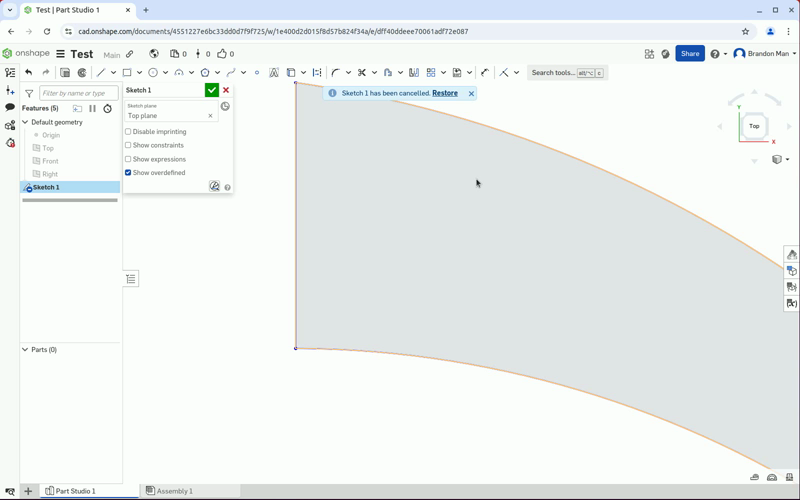
scroll(-6)
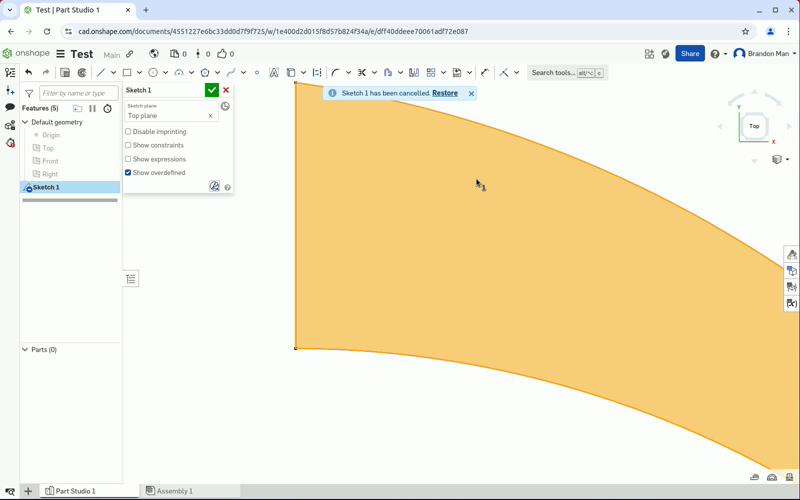
scroll(-6)
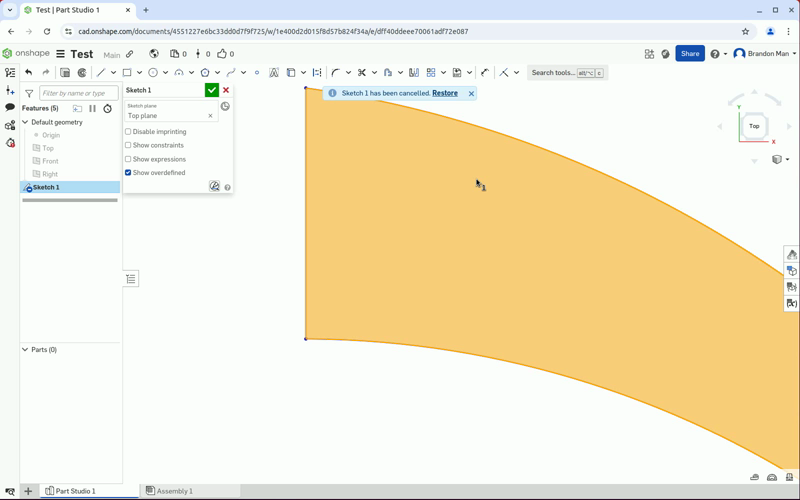
scroll(-6)
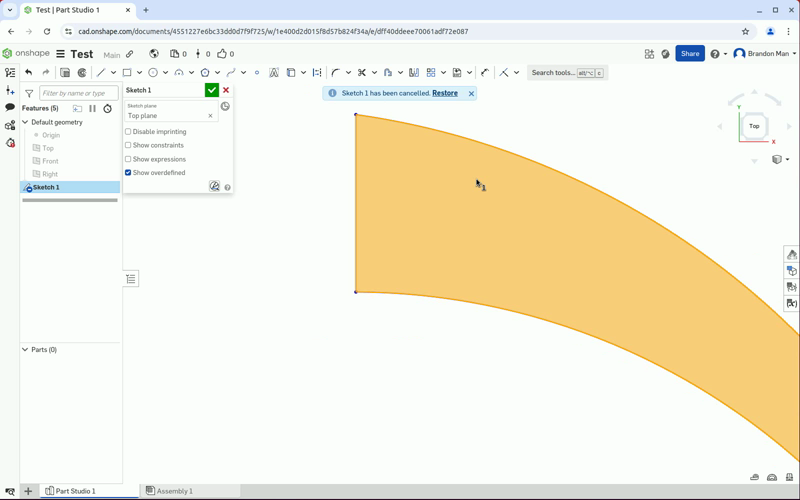
scroll(-6)
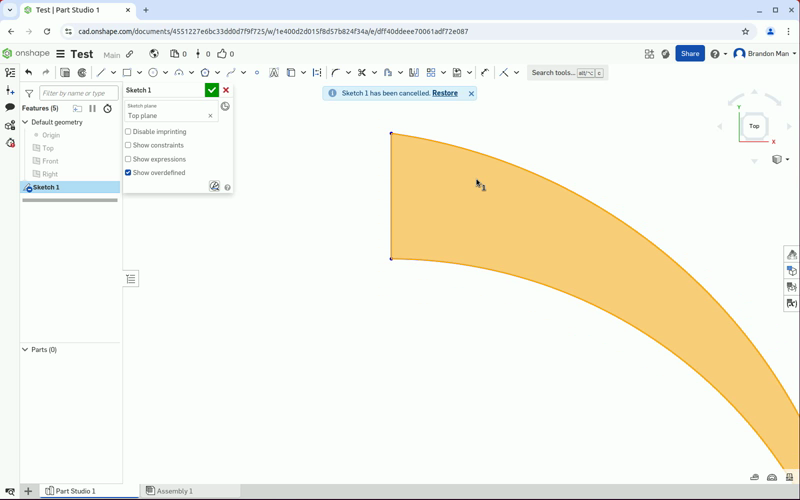
scroll(-6)
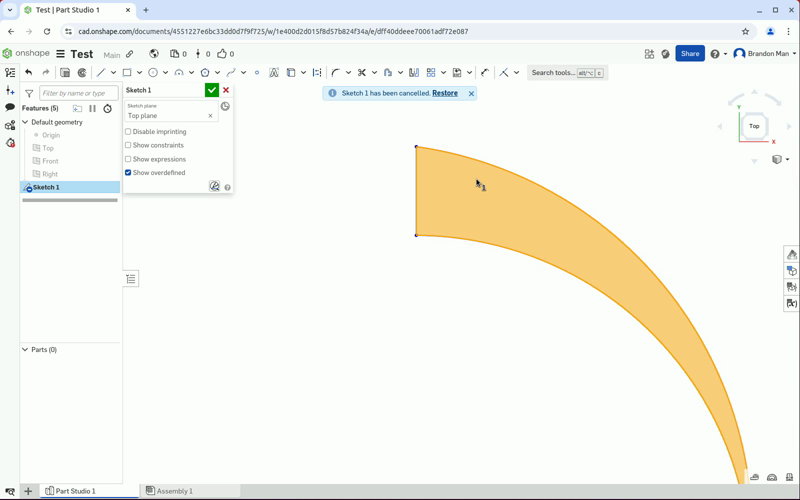
scroll(-6)
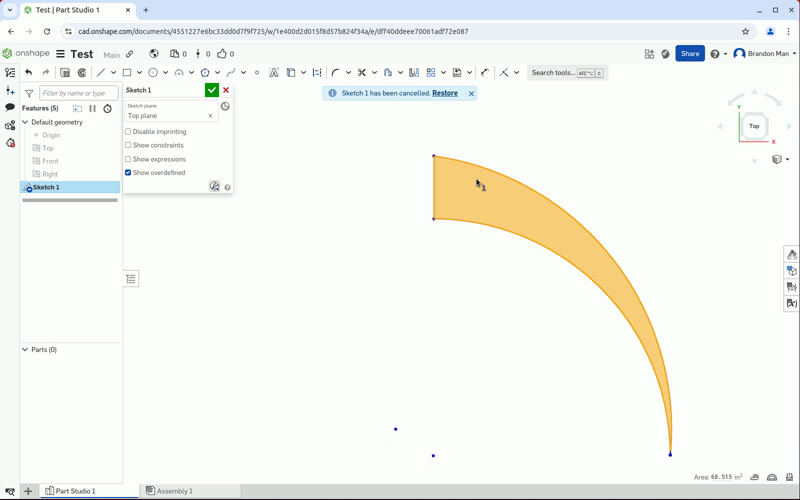
scroll(-6)
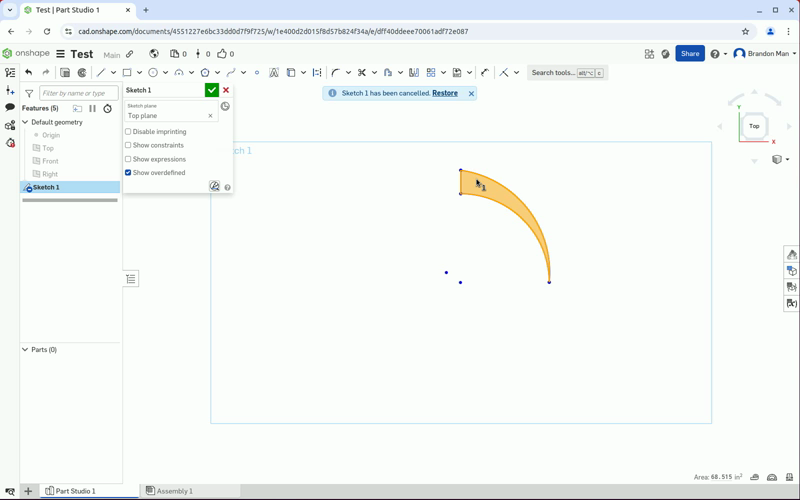
mouse_move(73, 352)
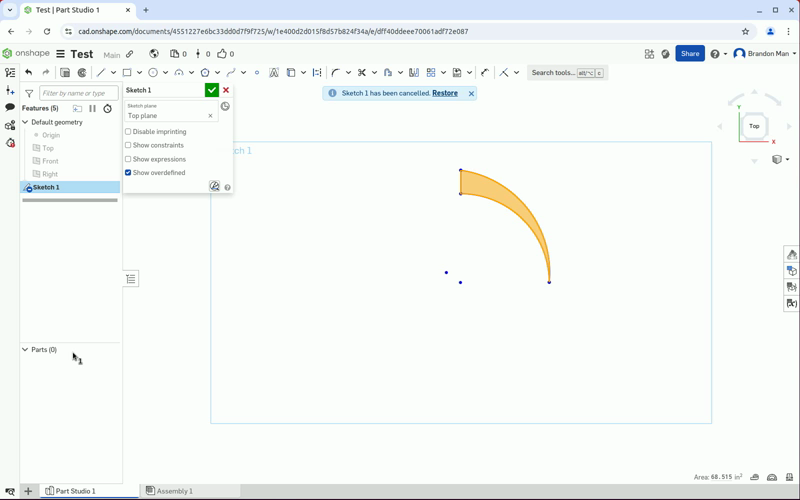
key(shift+y)
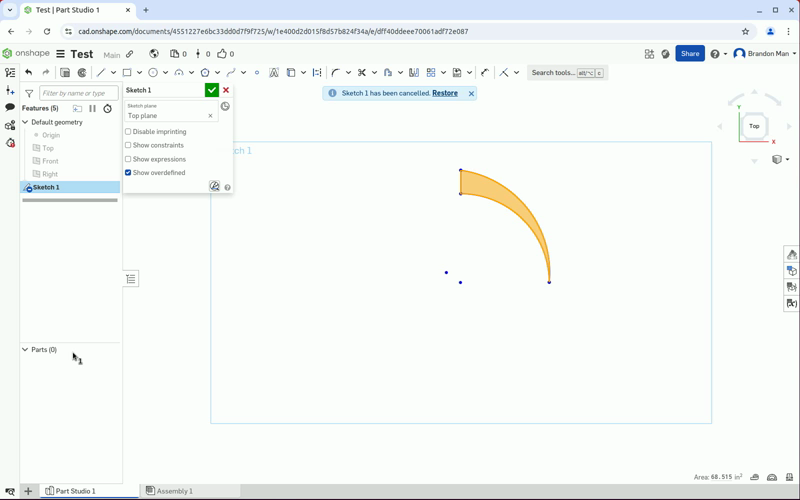
key(shift+e)
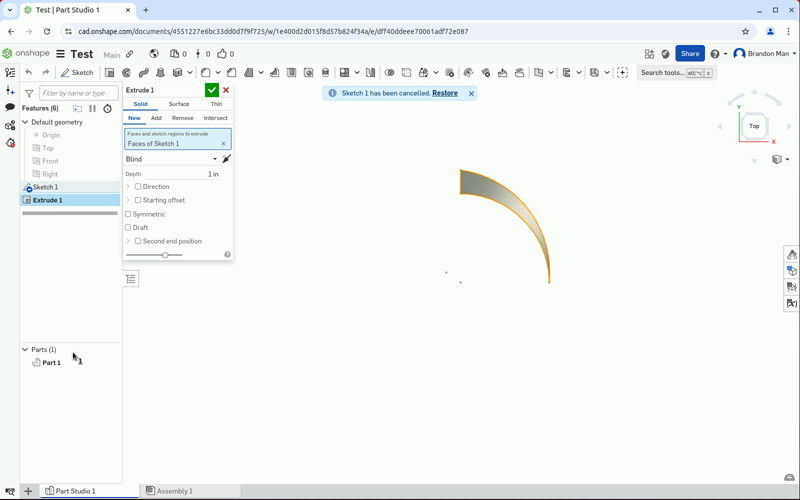
mouse_move(143, 106)
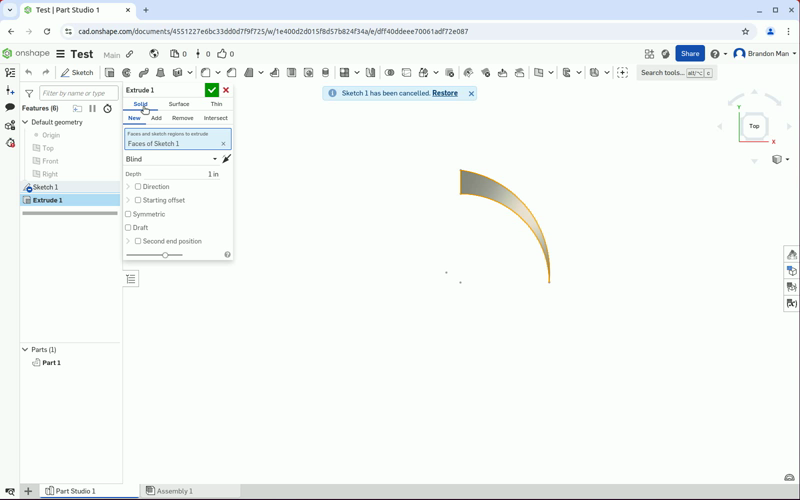
click(143, 106)
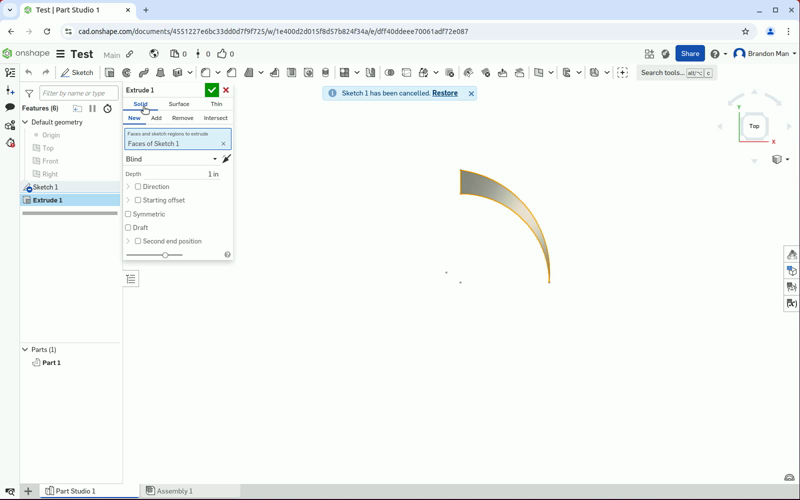
mouse_move(137, 120)
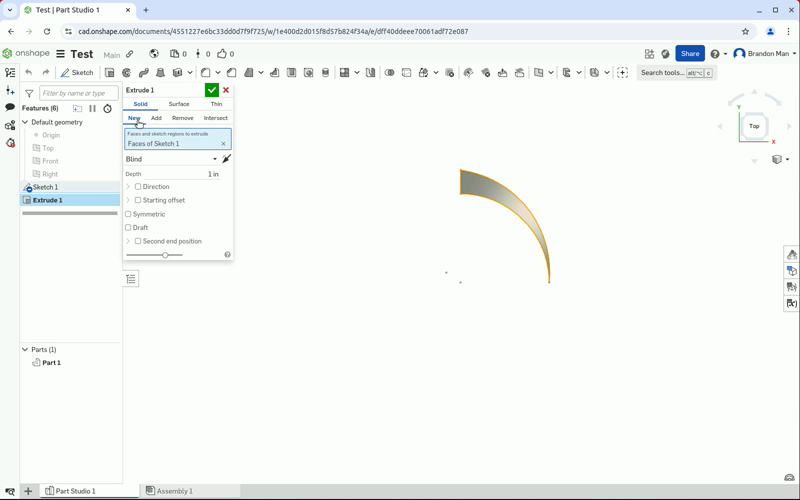
click(137, 120)
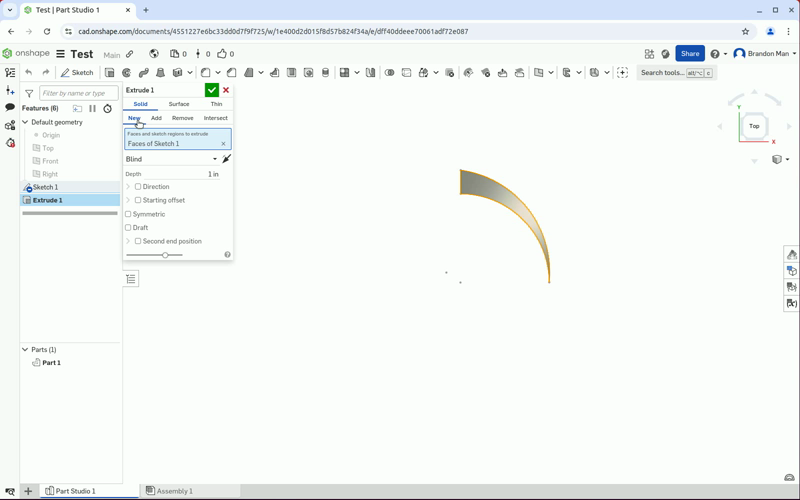
key(tab, 4)
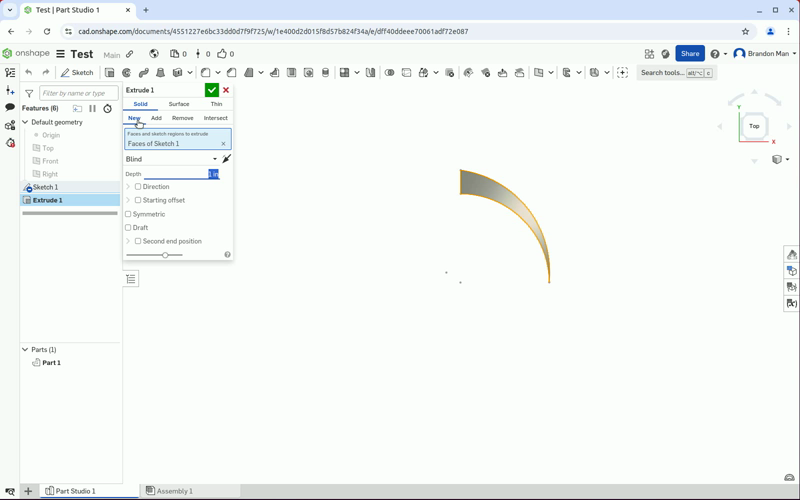
text(6.018)
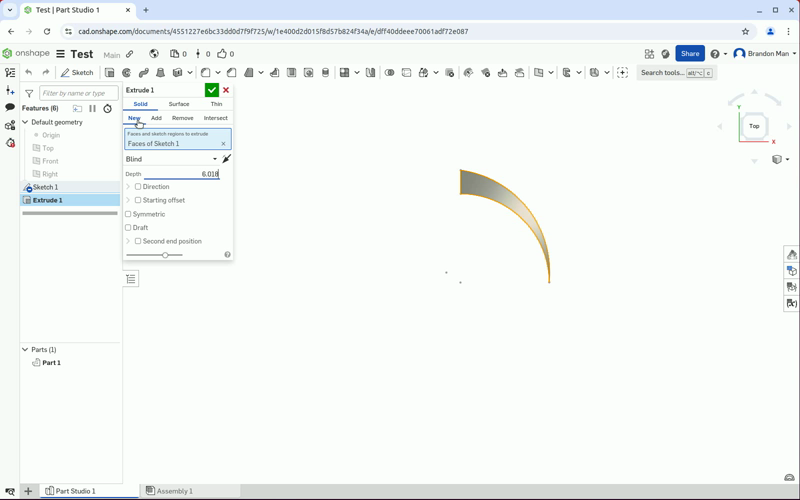
key(enter)
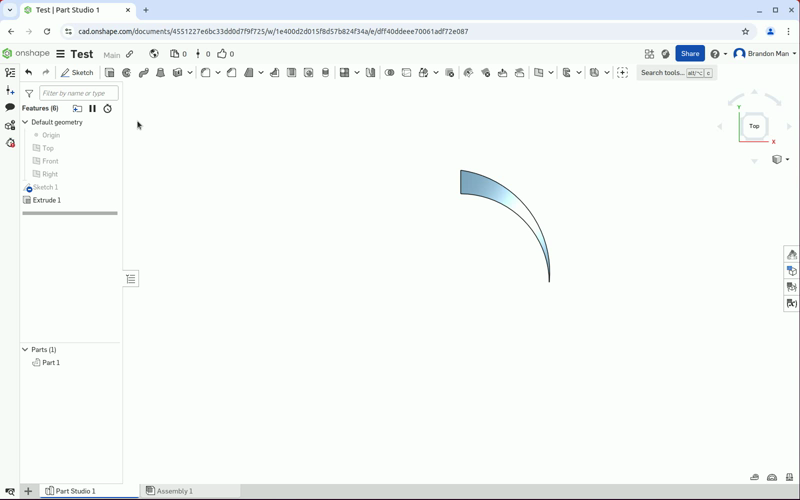
key(shift+h)
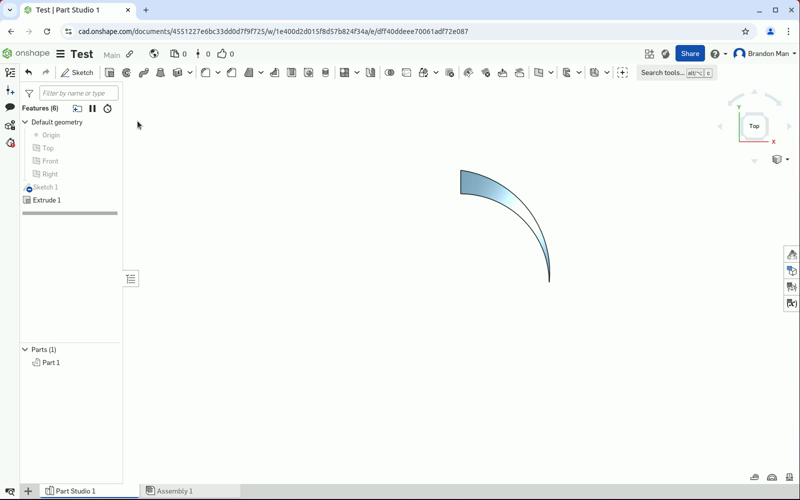
key(shift+h)
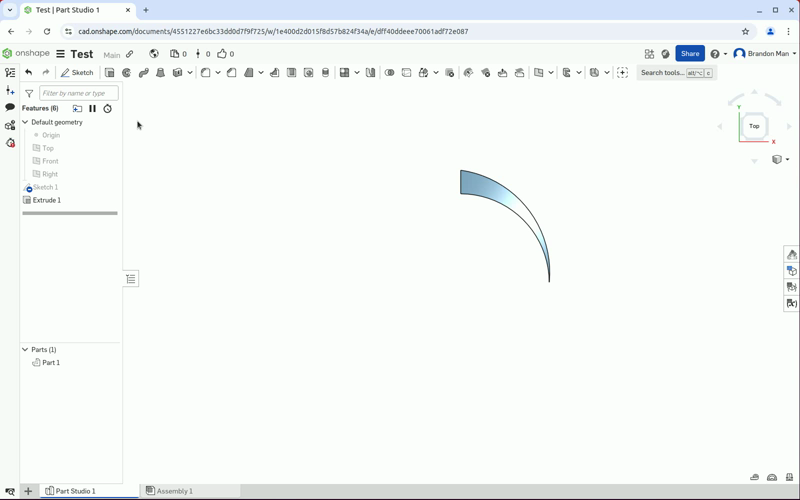
mouse_move(73, 189)
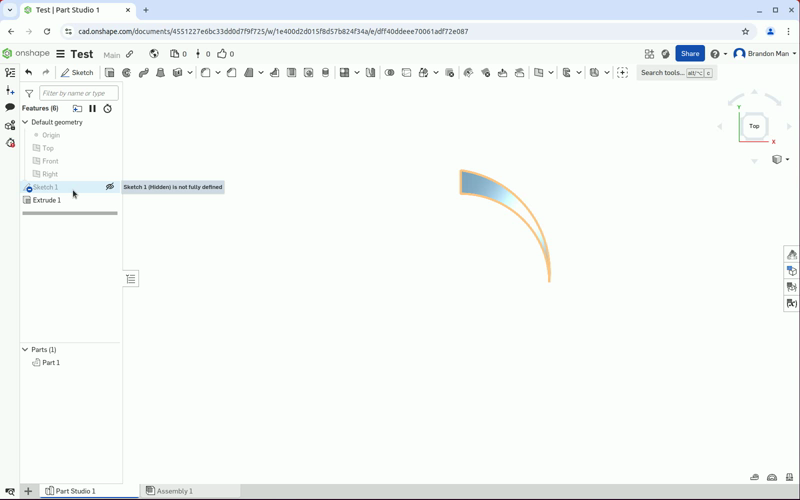
click(73, 189)
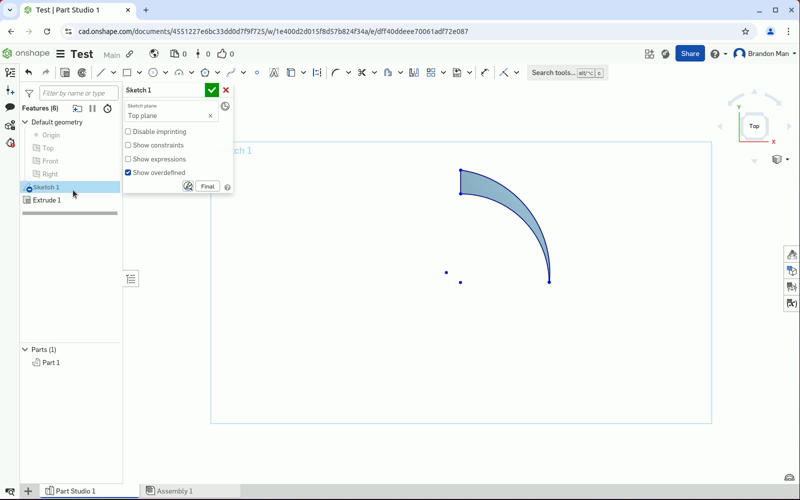
mouse_move(229, 92)
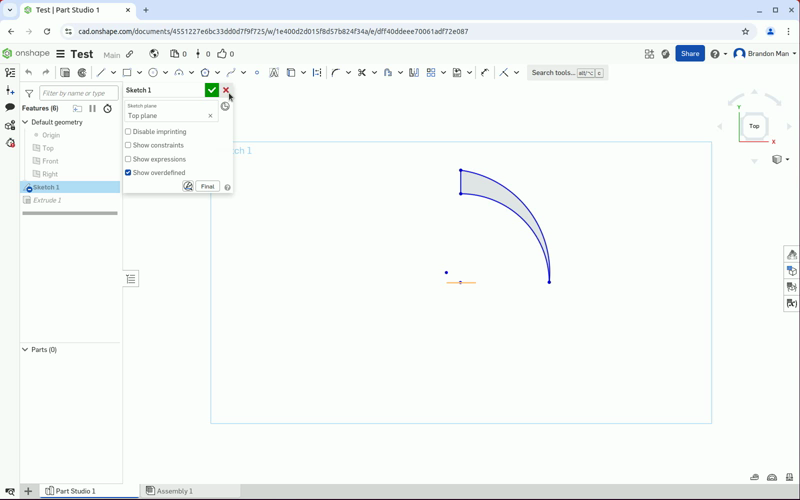
click(229, 92)
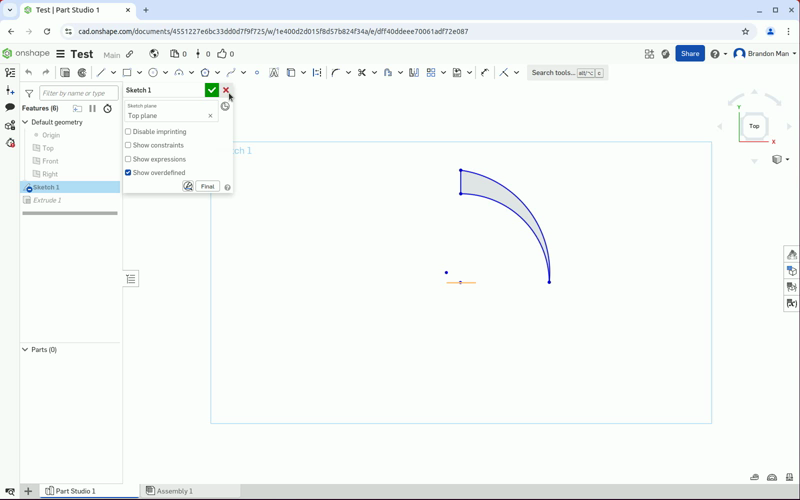
key(shift+s)
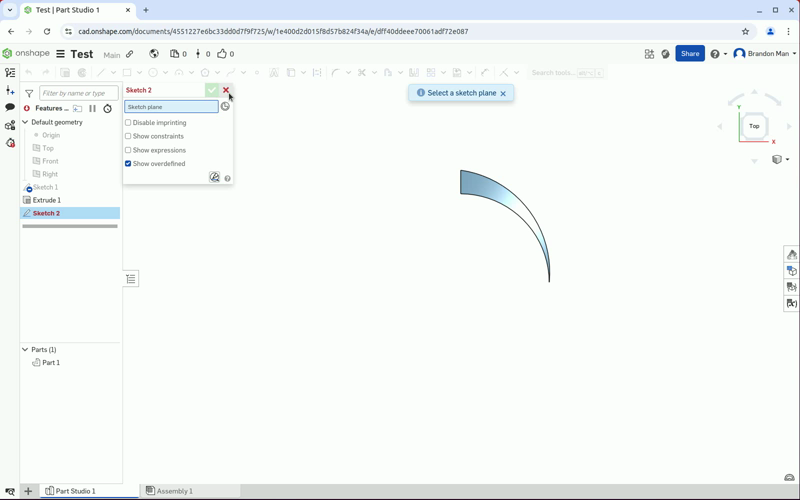
mouse_move(73, 150)
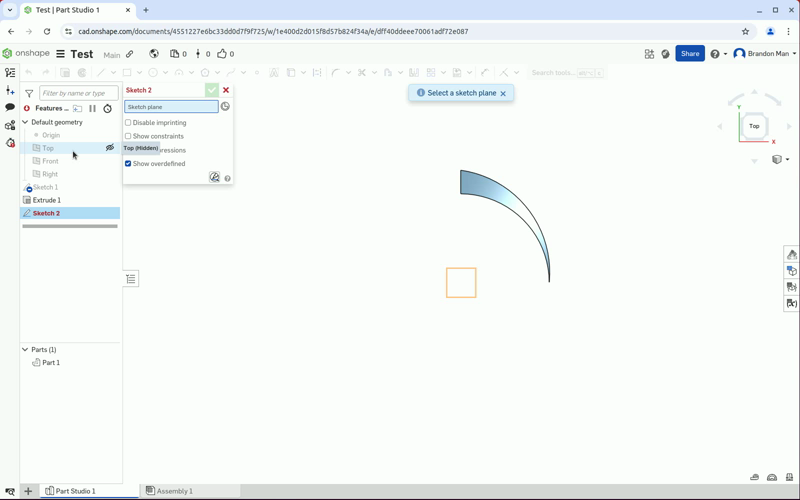
click(73, 150)
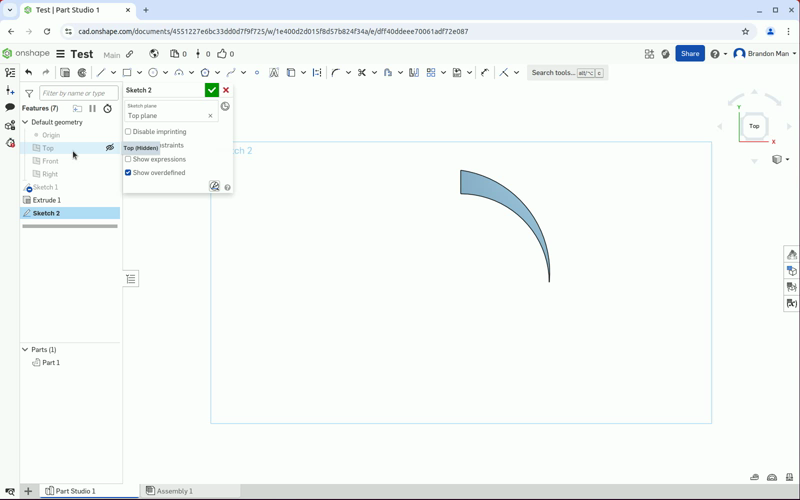
mouse_move(73, 352)
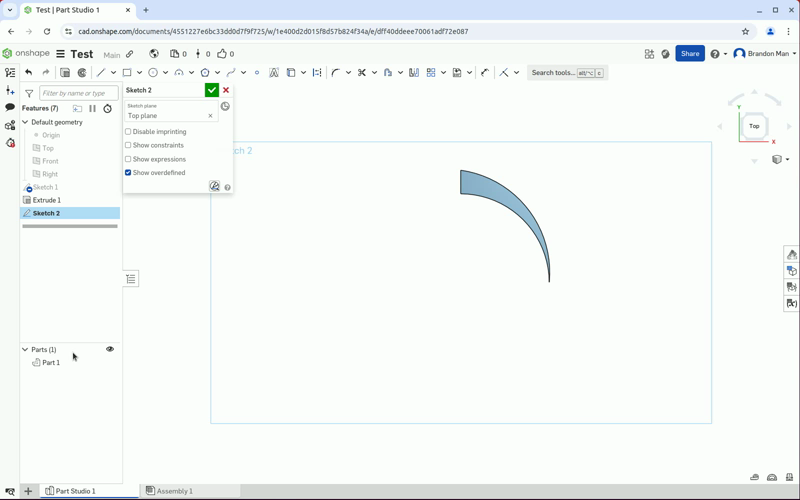
key(y)
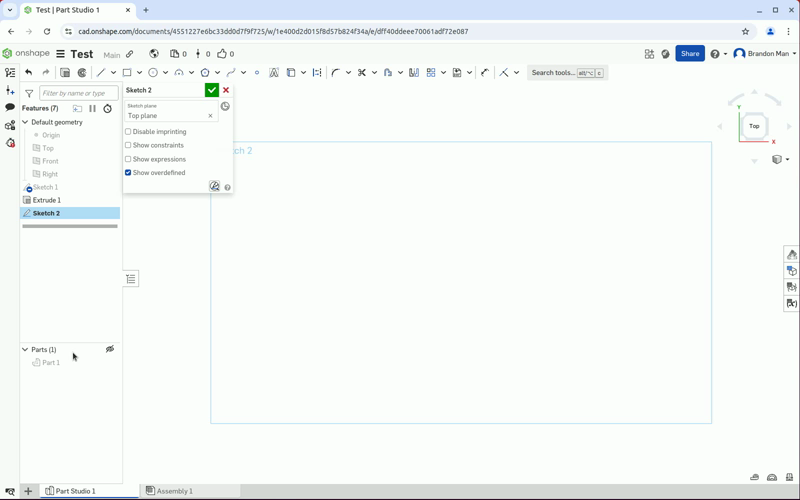
key(l)
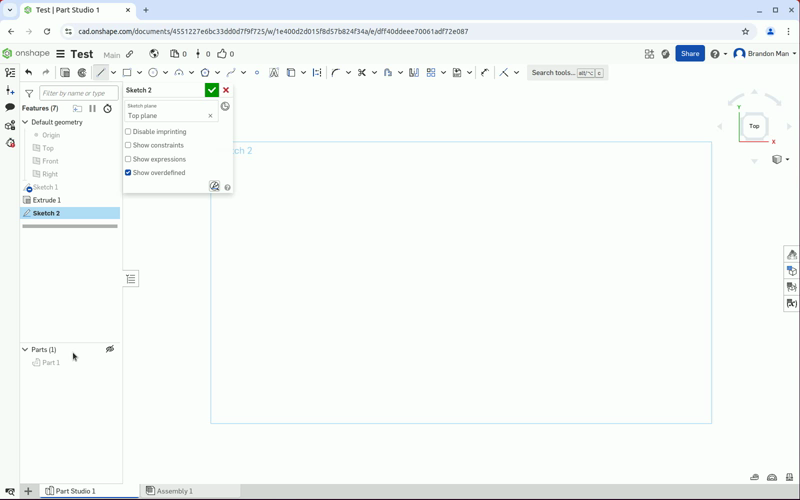
key_down(shift)
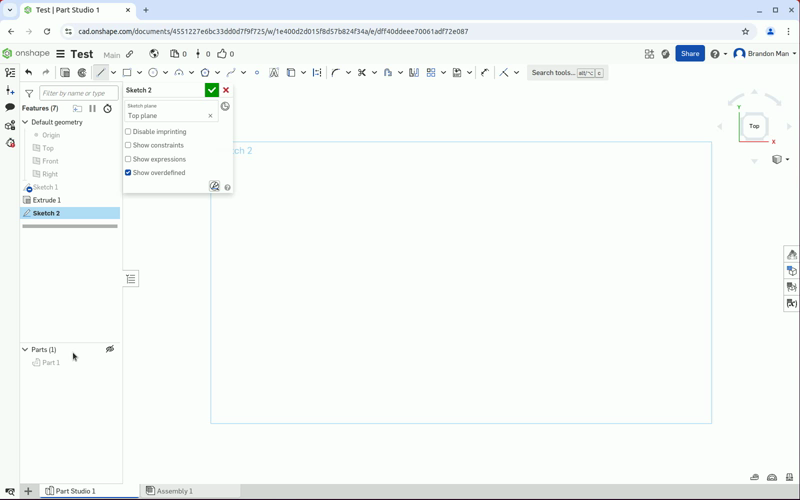
mouse_move(348, 282)
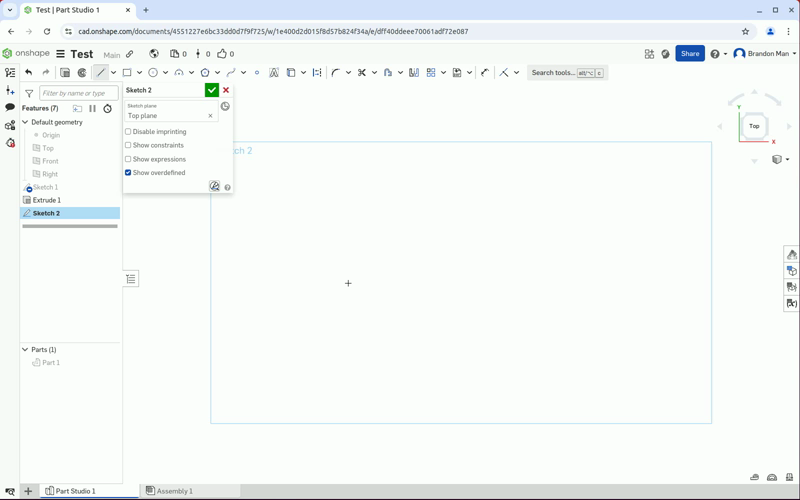
click(348, 282)
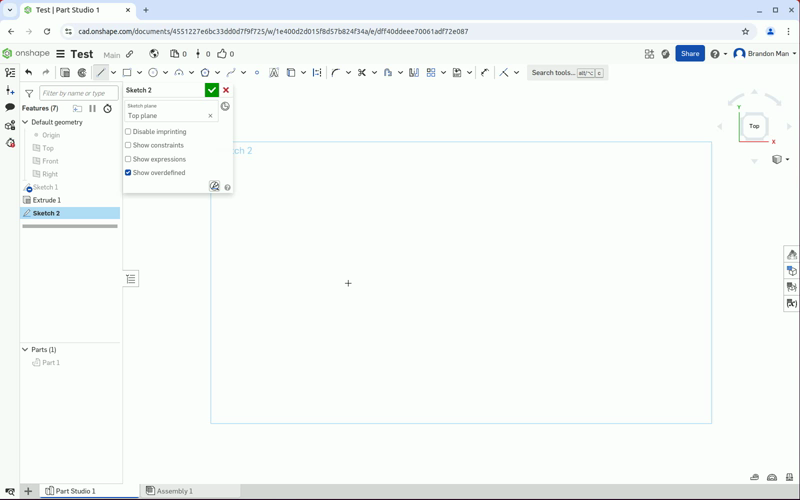
key_up(shift)
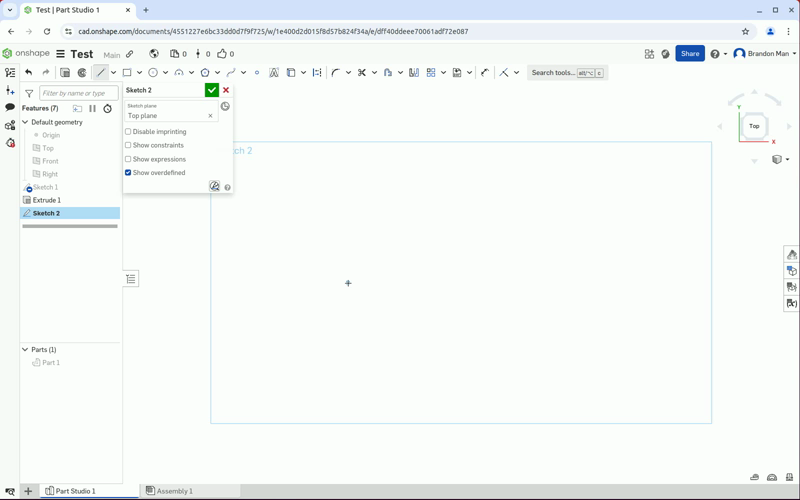
key_down(shift)
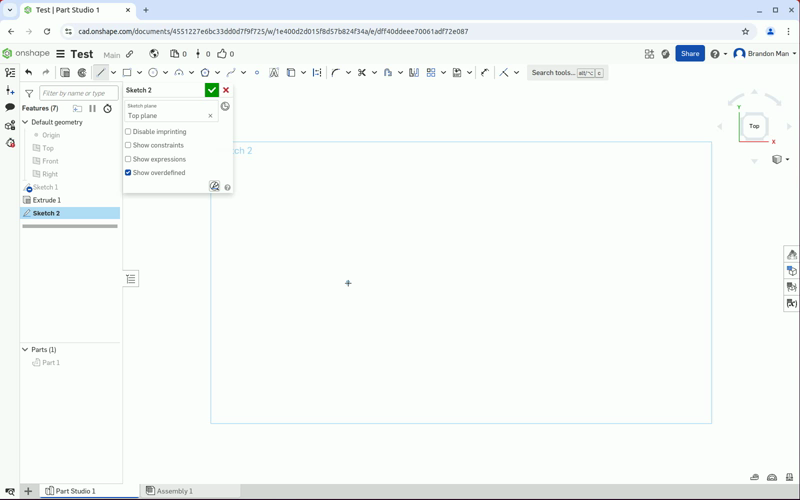
mouse_move(378, 282)
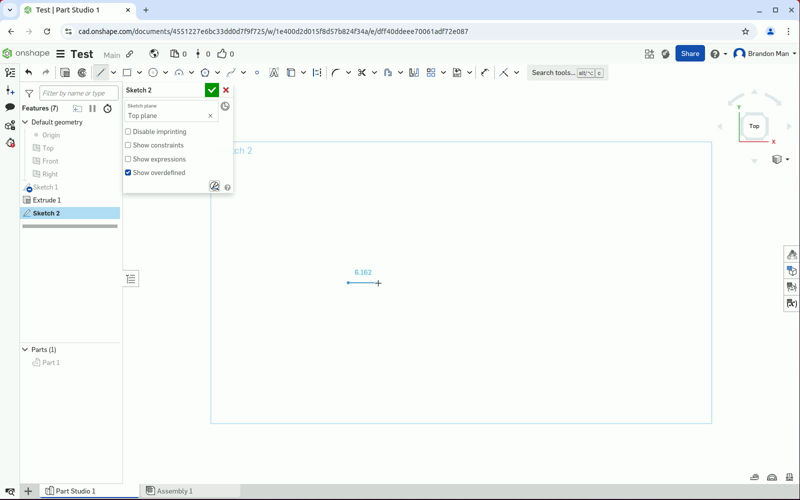
mouse_move(371, 282)
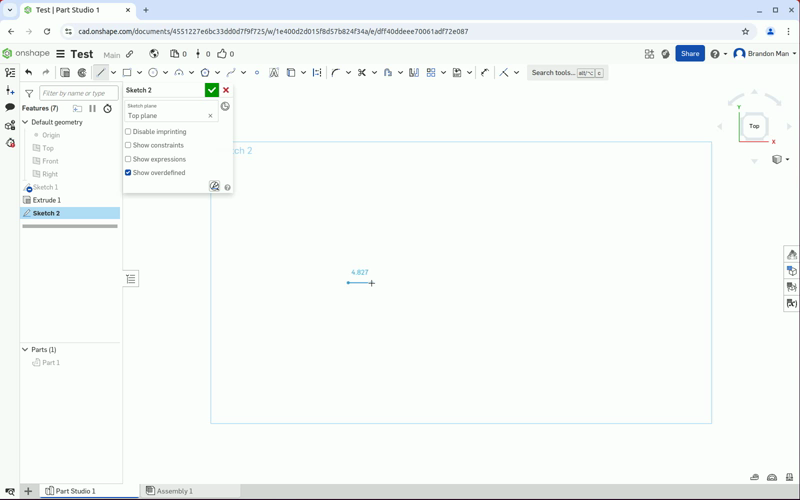
click(371, 282)
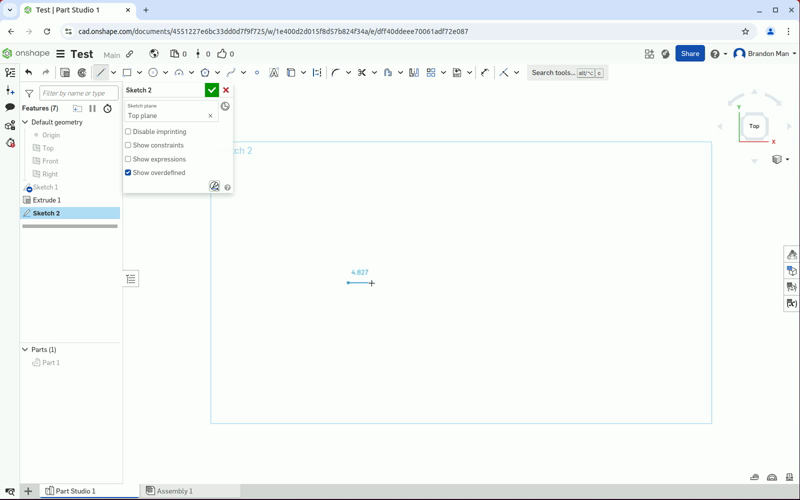
key_up(shift)
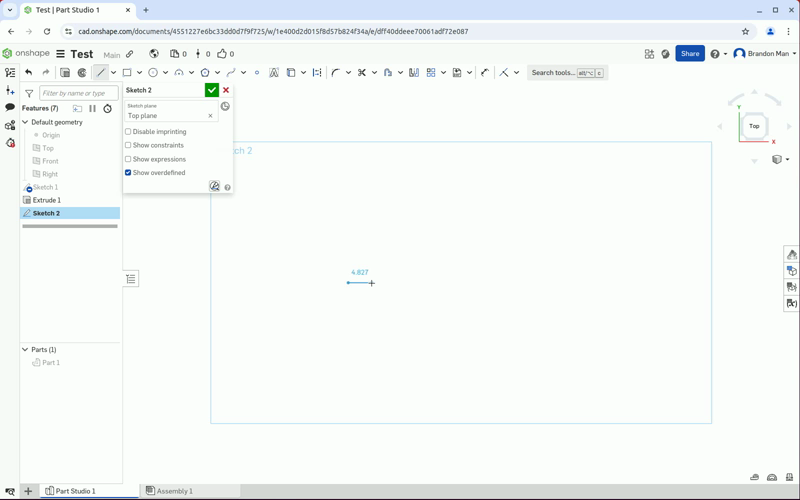
key(esc)
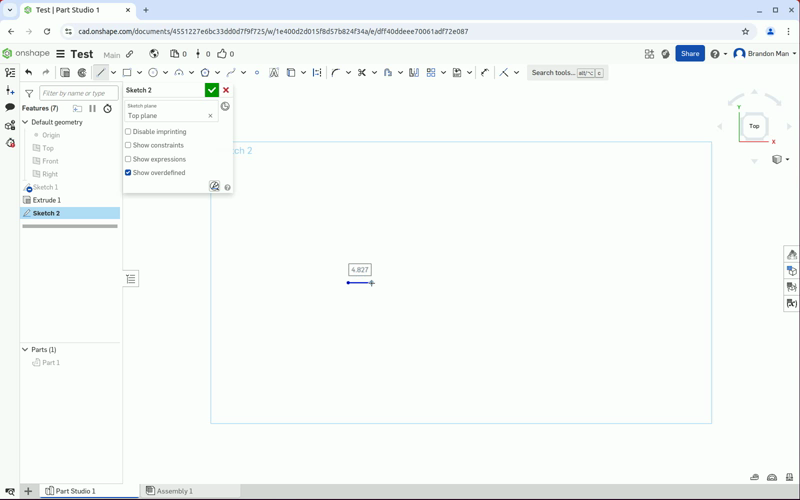
key(a)
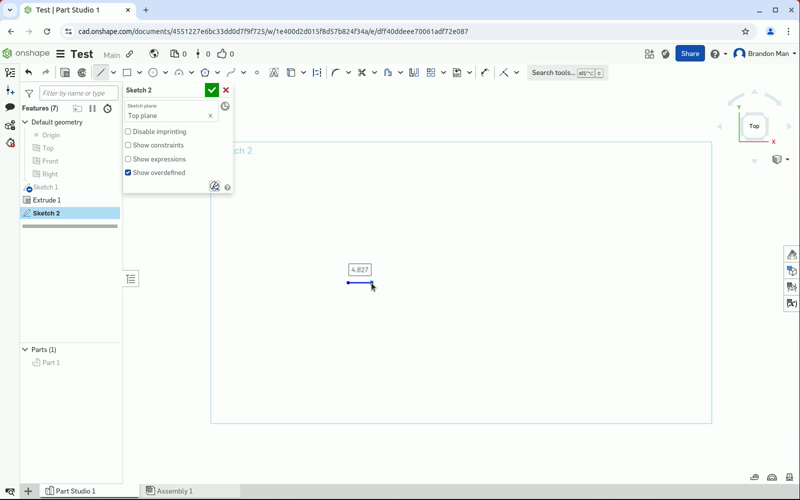
mouse_move(371, 282)
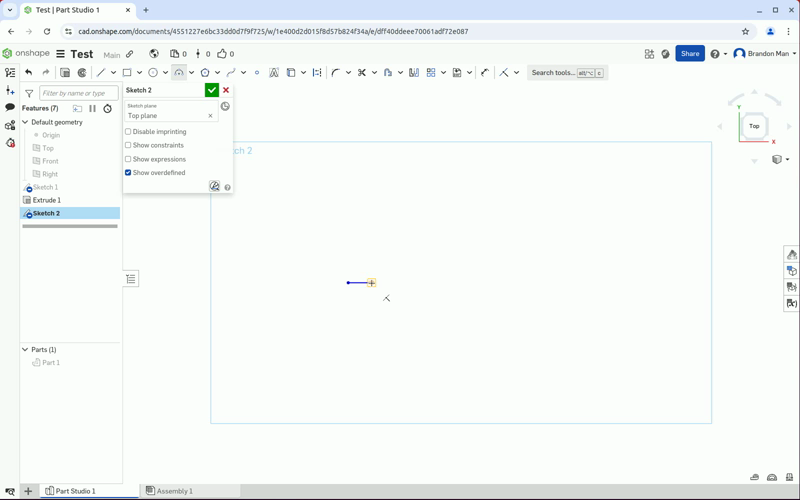
click(371, 282)
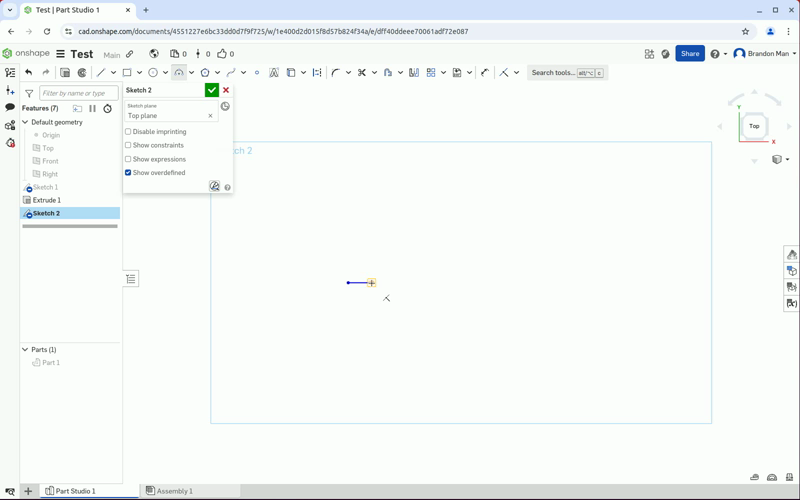
key_down(shift)
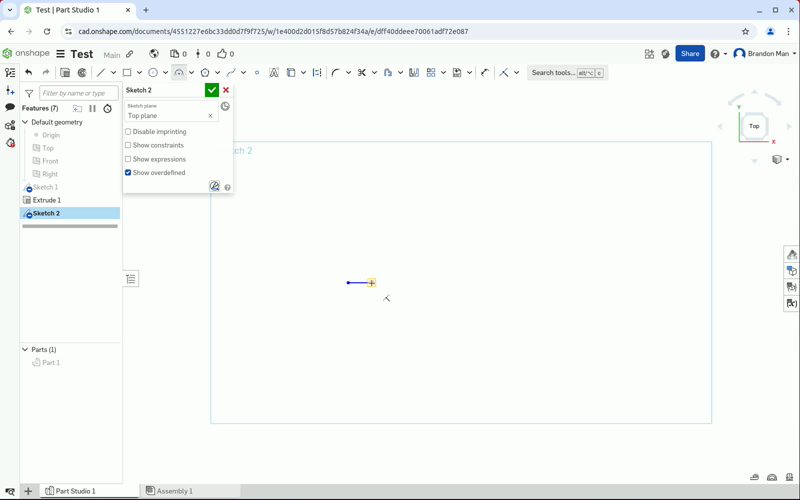
mouse_move(460, 194)
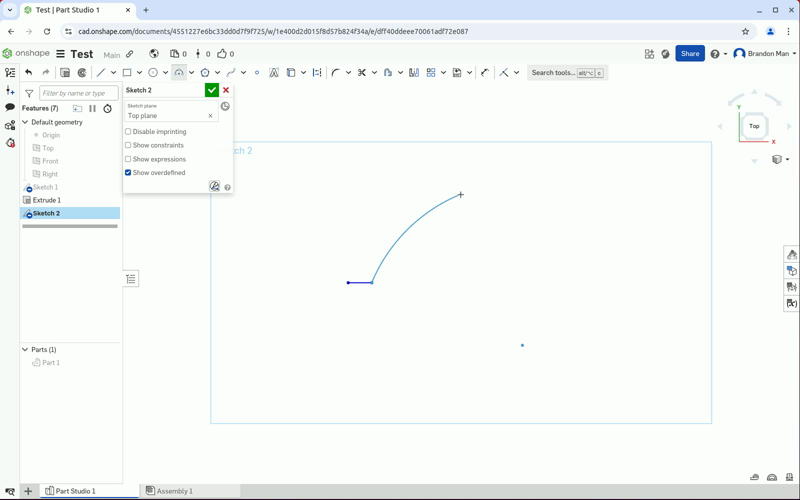
click(460, 194)
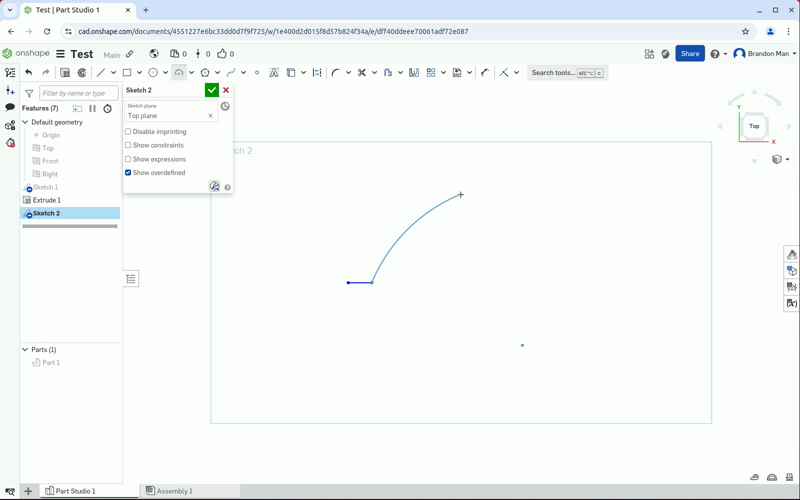
mouse_move(398, 220)
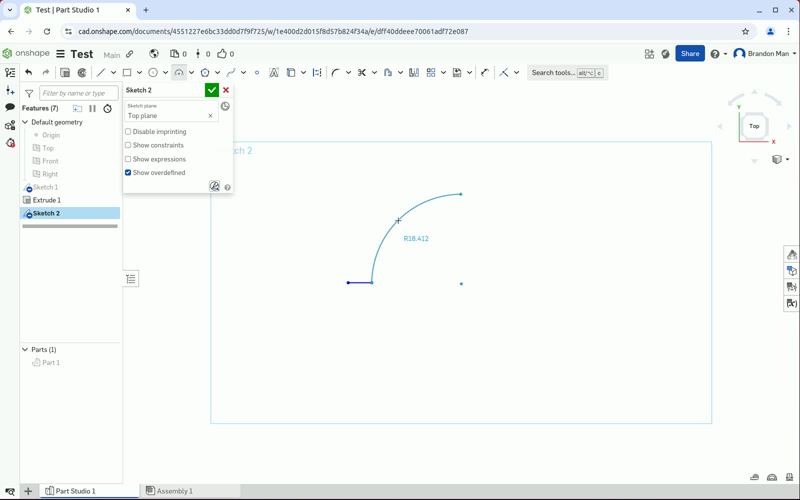
click(398, 220)
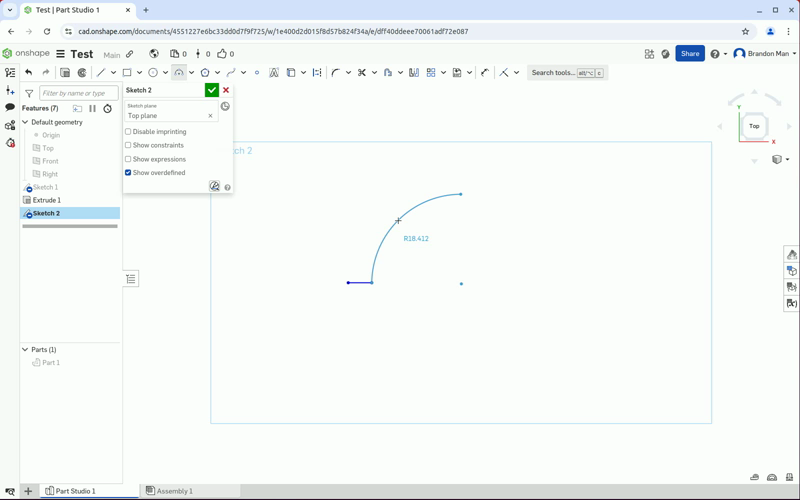
key_up(shift)
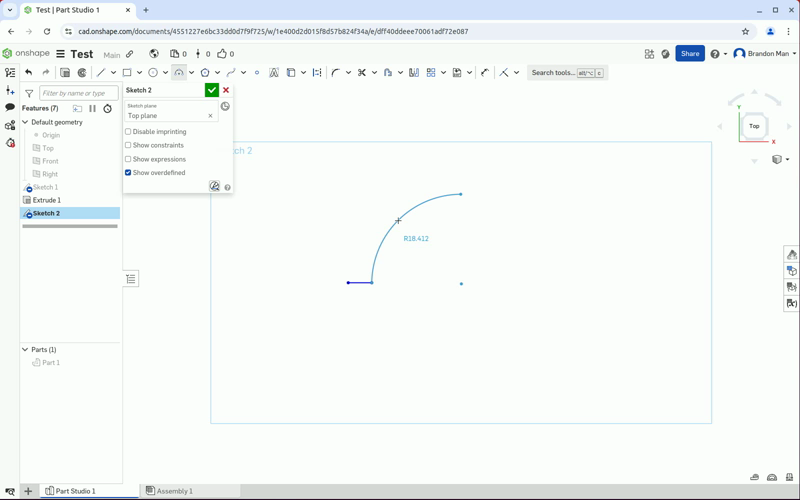
mouse_move(460, 194)
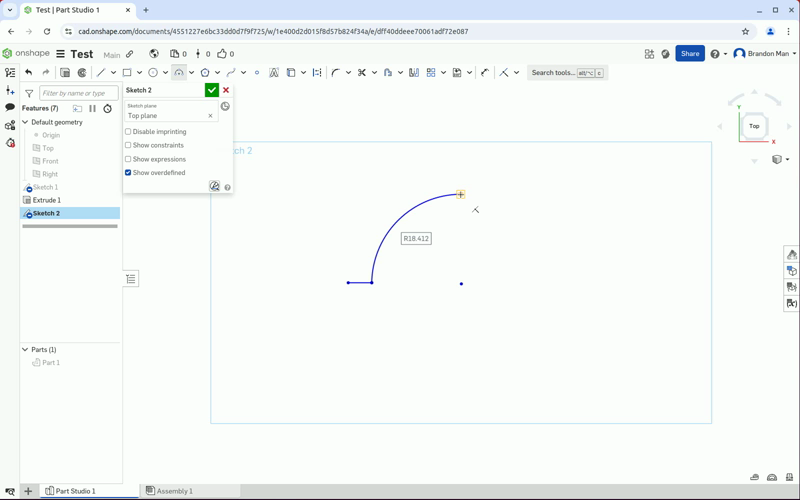
click(460, 194)
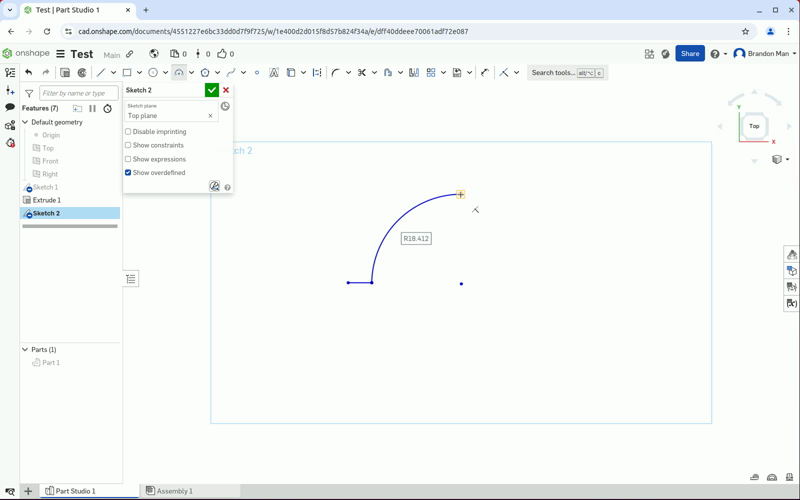
mouse_move(348, 282)
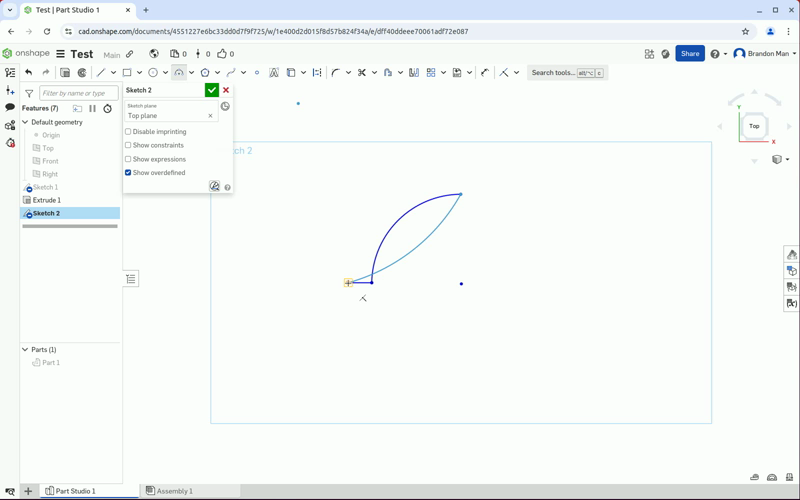
click(348, 282)
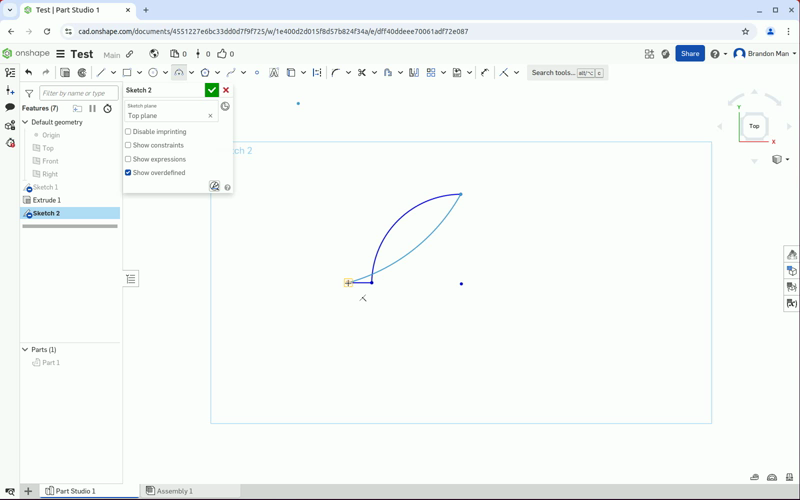
key_down(shift)
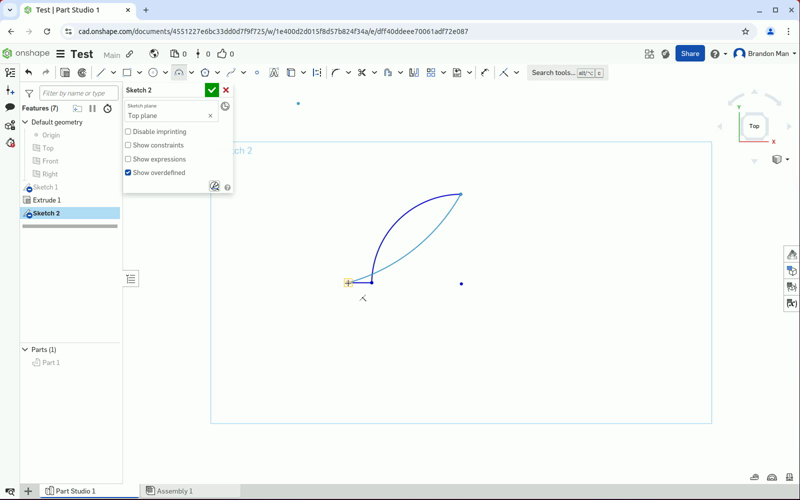
mouse_move(386, 216)
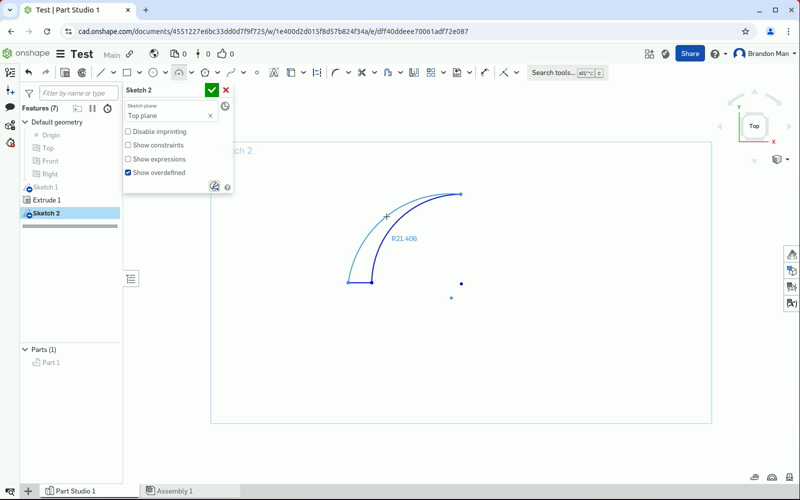
click(386, 216)
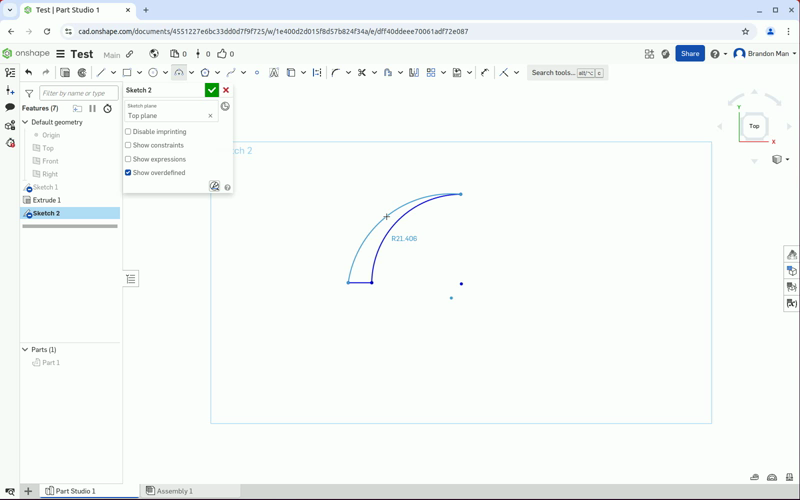
key_up(shift)
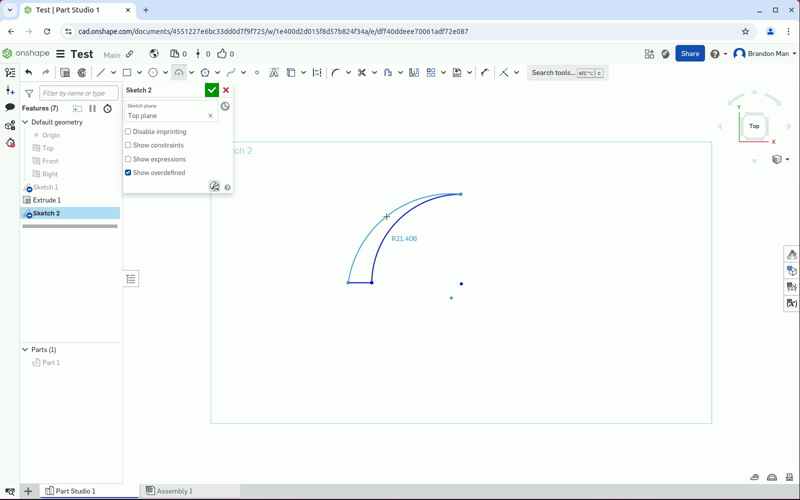
key(esc)
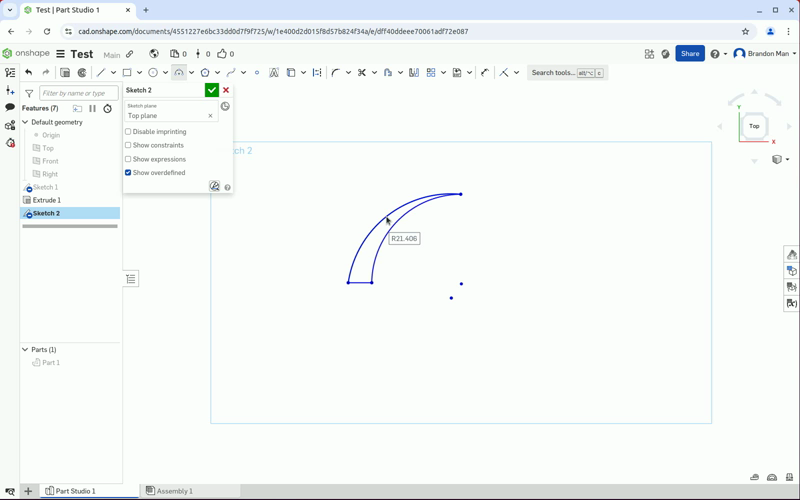
mouse_move(371, 261)
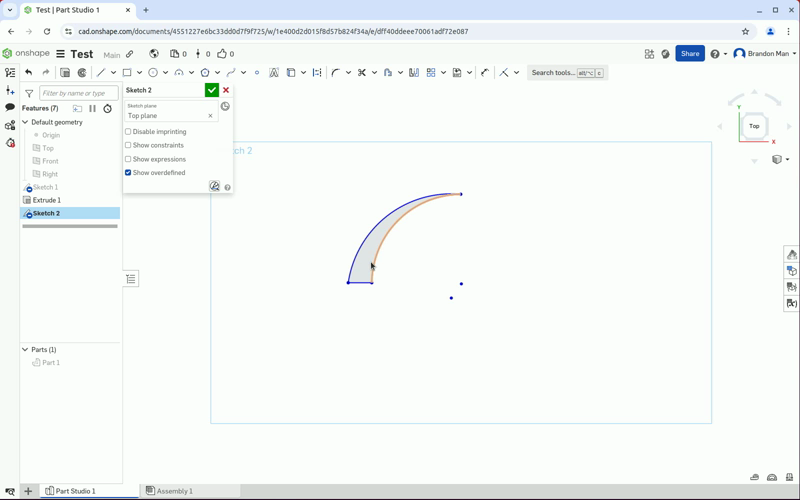
scroll(6)
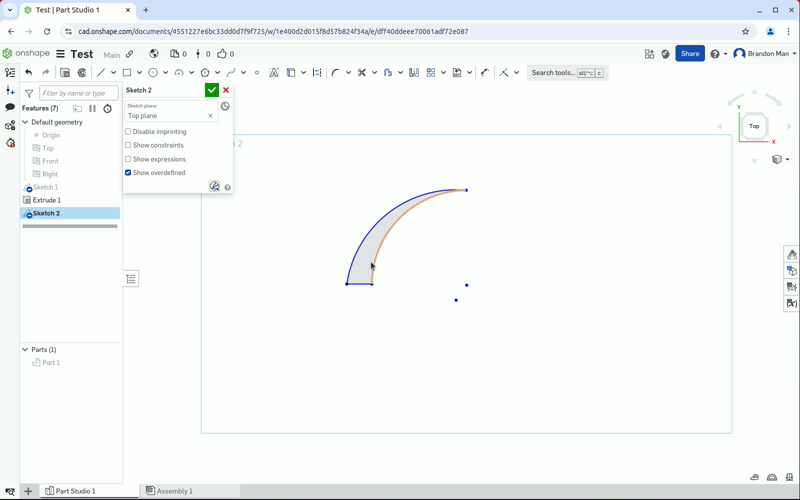
scroll(6)
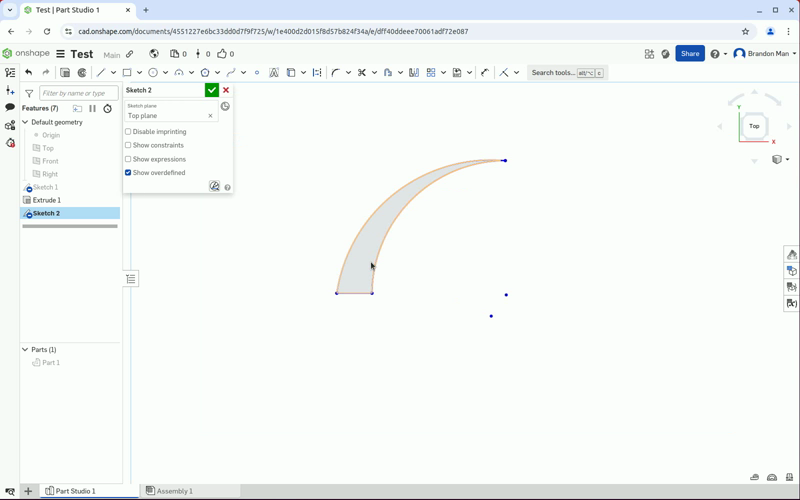
scroll(6)
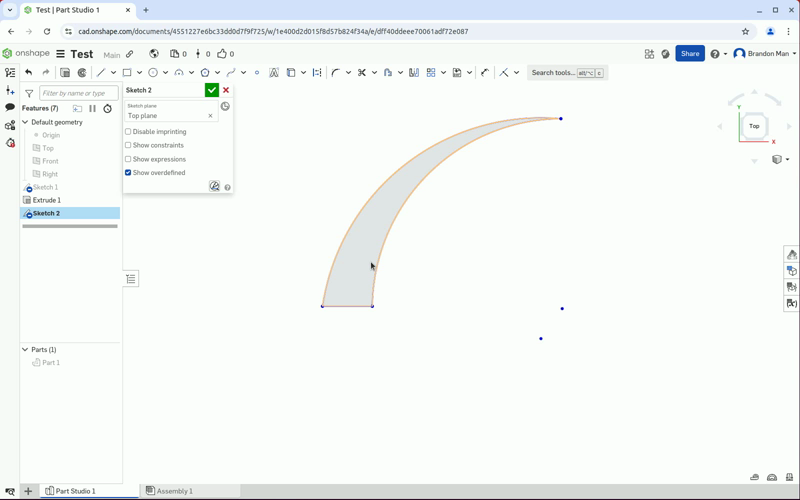
scroll(6)
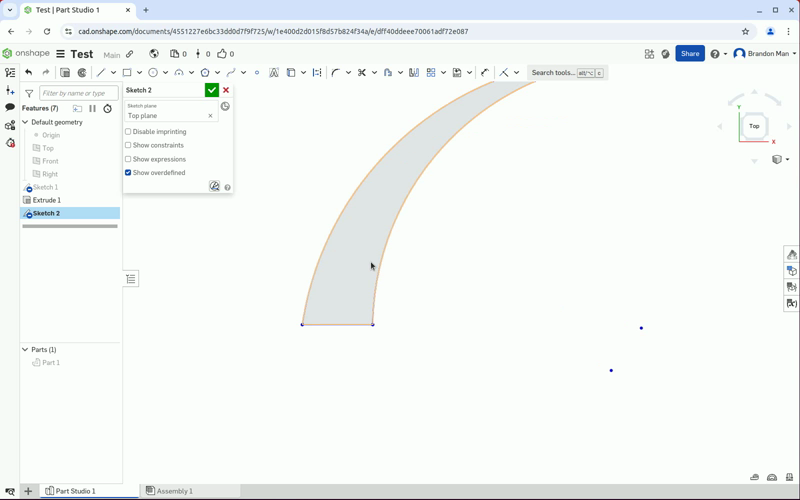
scroll(6)
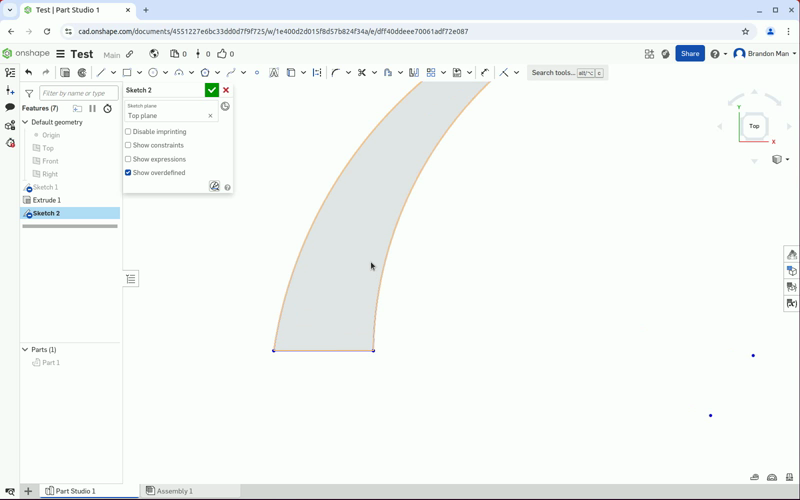
scroll(6)
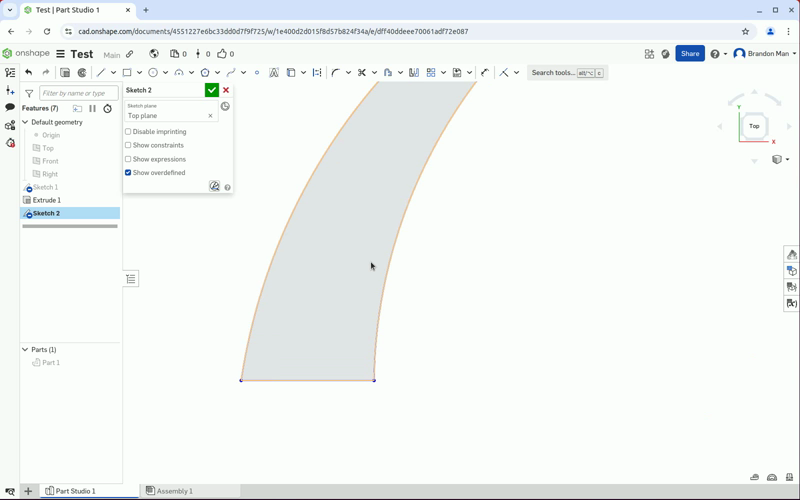
scroll(6)
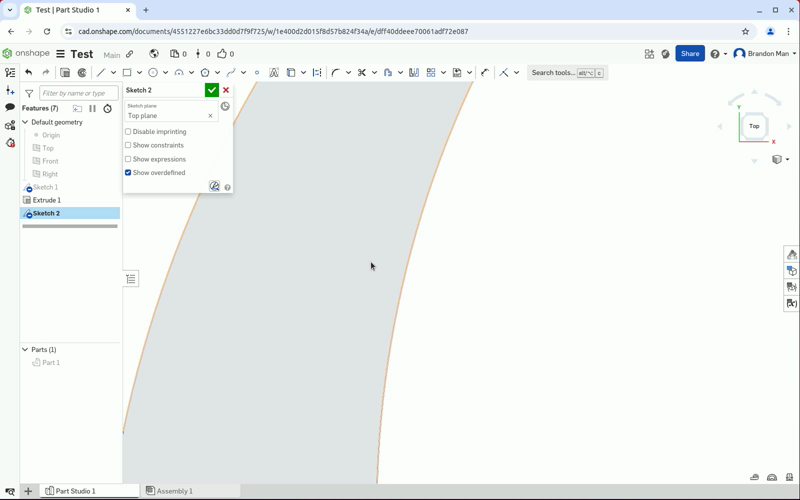
click(371, 261)
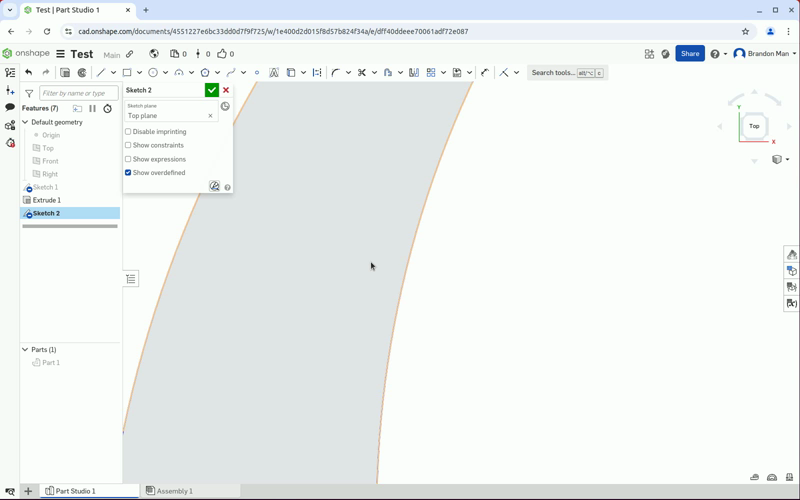
scroll(-6)
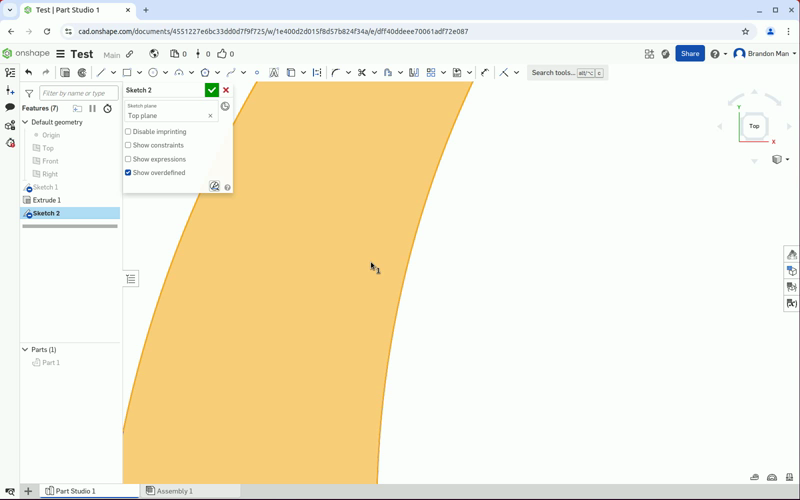
scroll(-6)
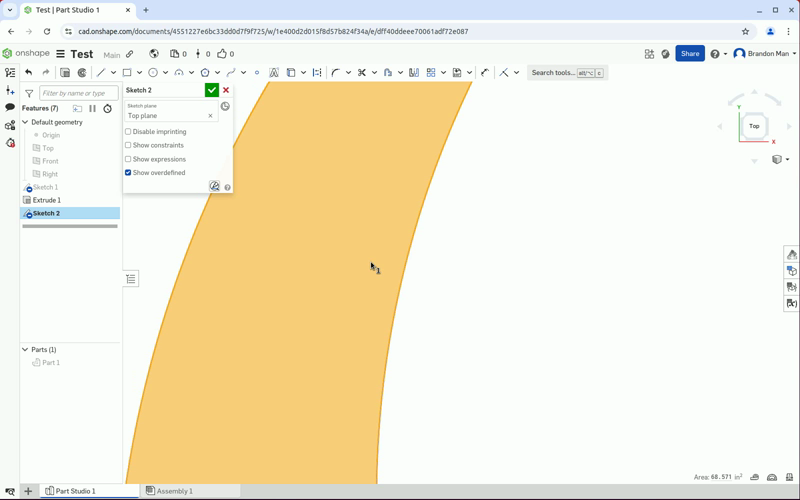
scroll(-6)
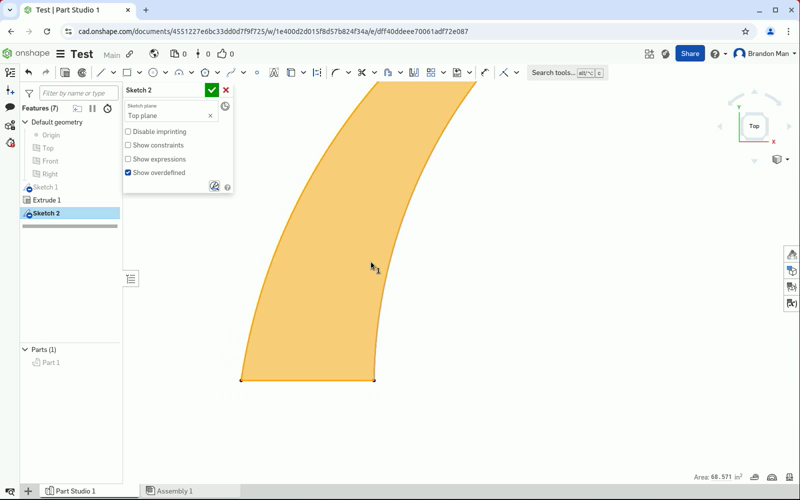
scroll(-6)
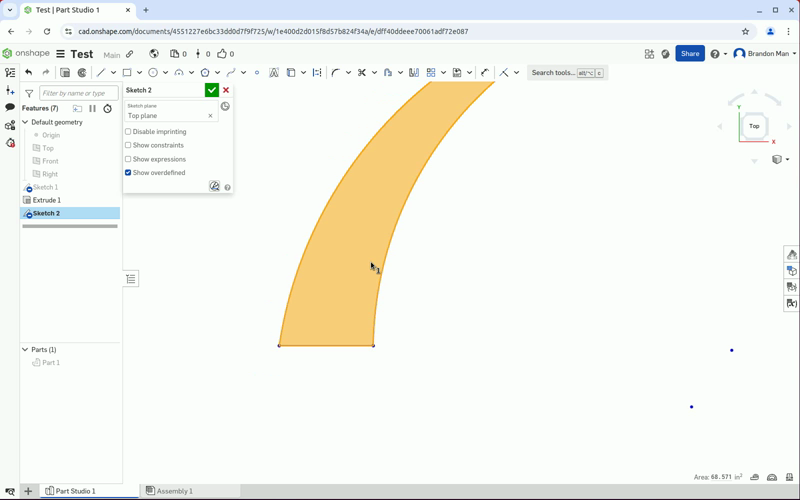
scroll(-6)
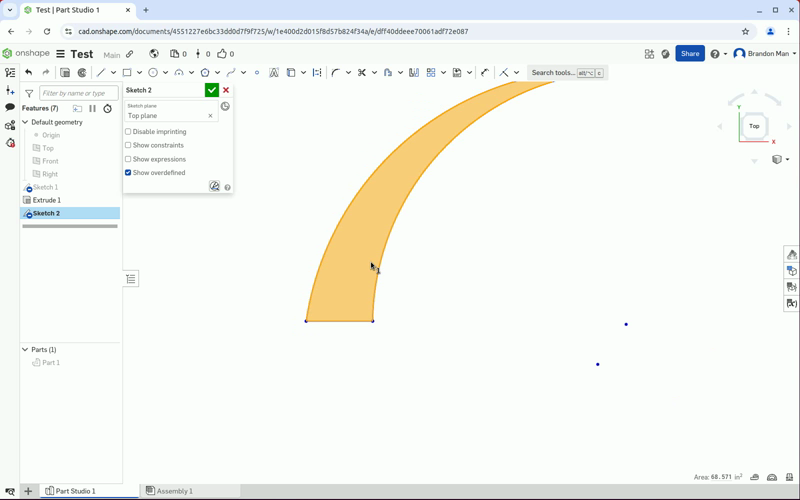
scroll(-6)
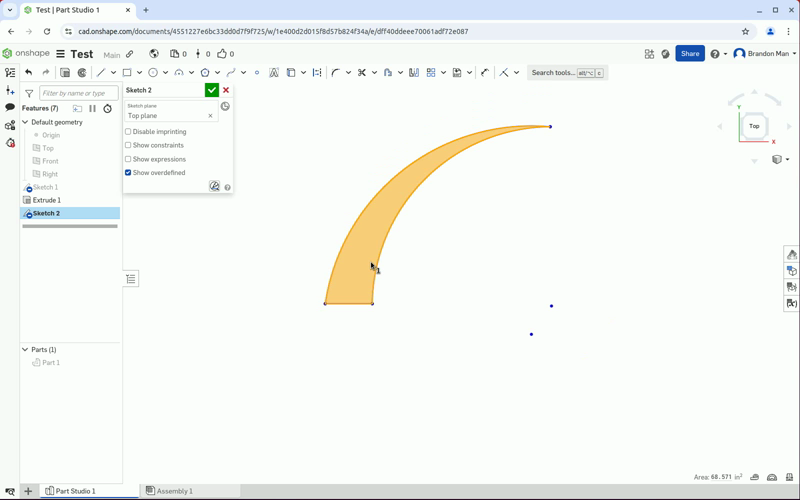
scroll(-6)
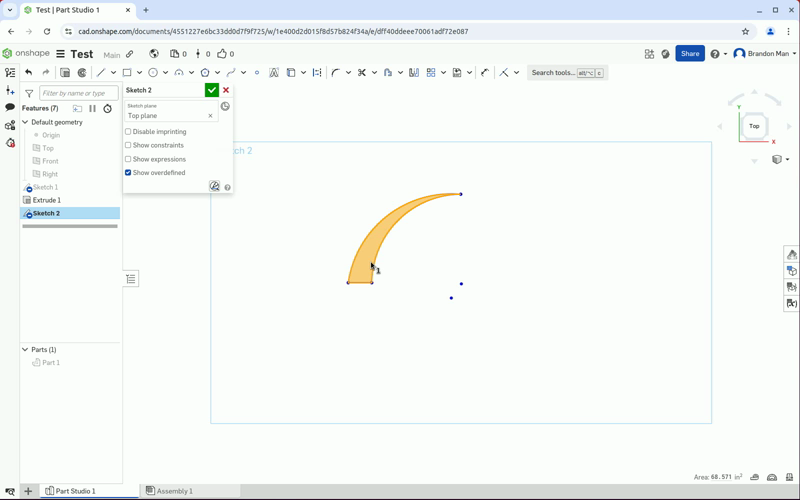
mouse_move(73, 352)
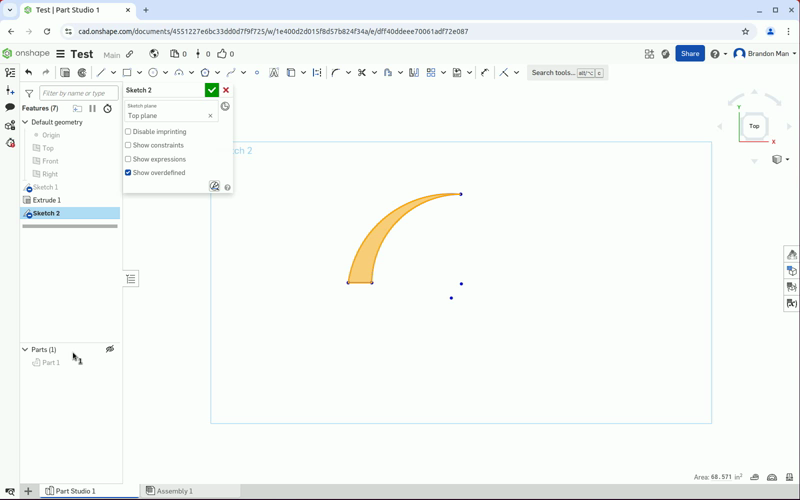
key(shift+y)
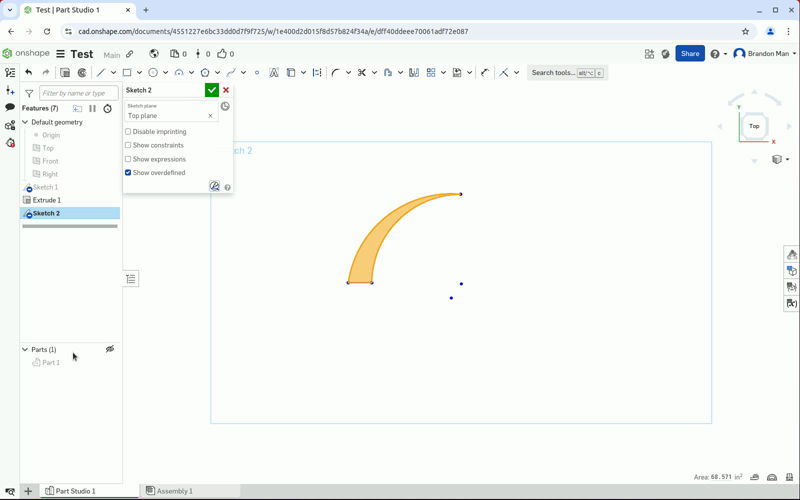
key(shift+e)
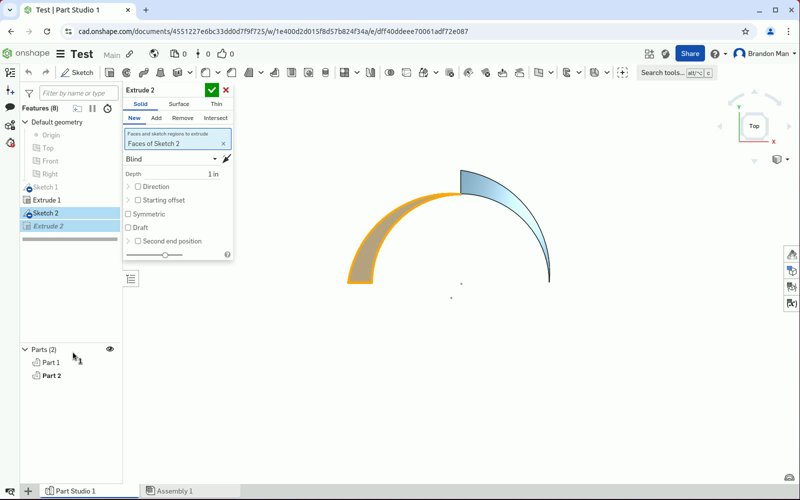
mouse_move(143, 106)
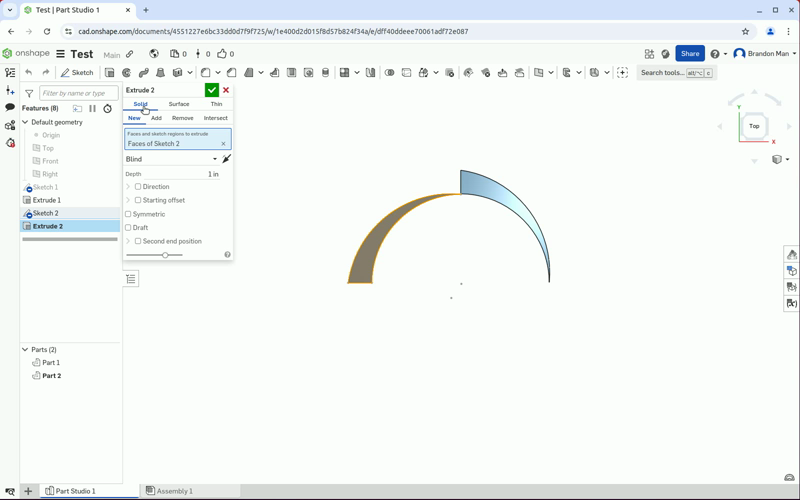
click(143, 106)
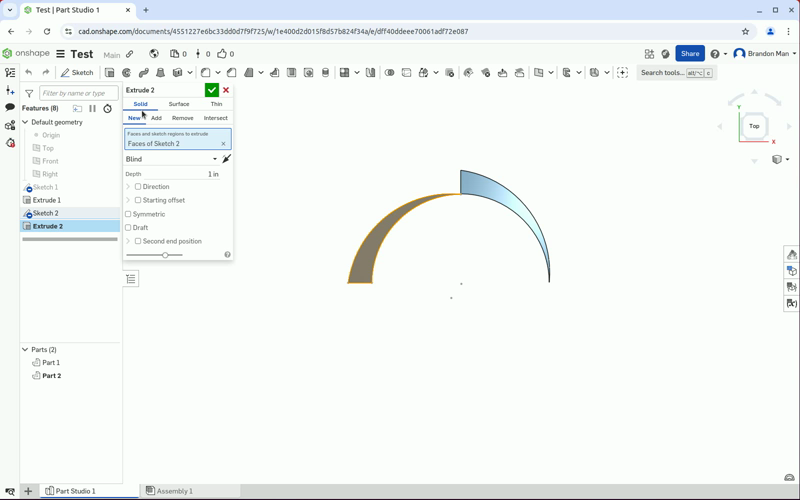
mouse_move(137, 120)
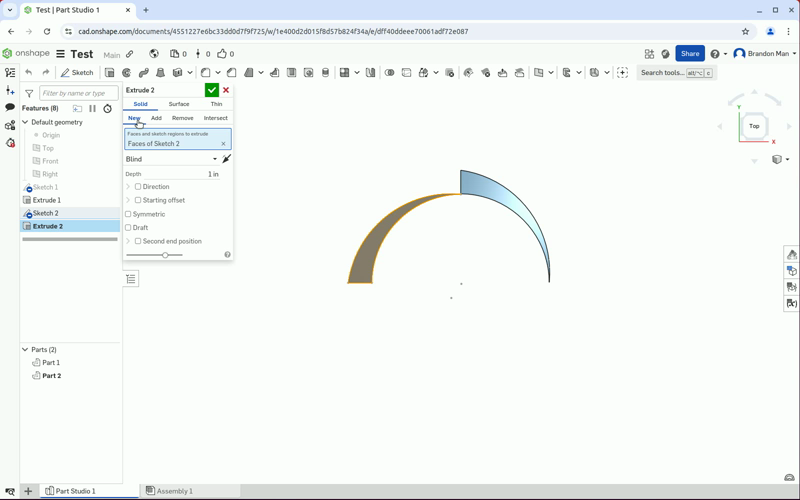
click(137, 120)
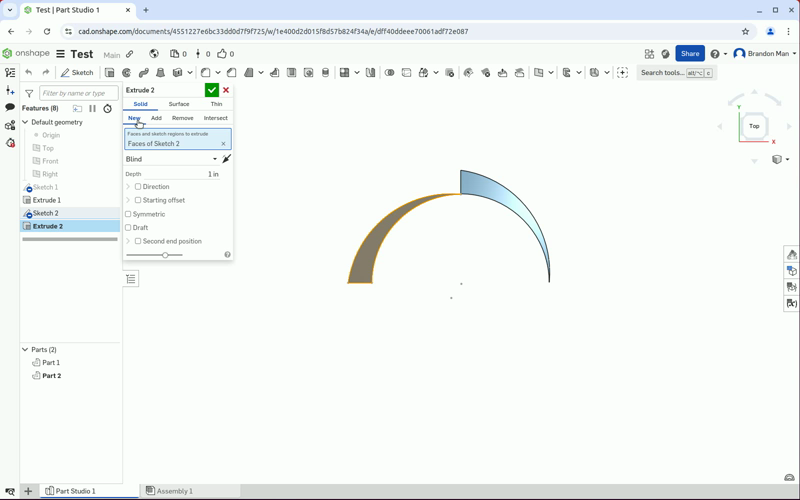
key(tab, 4)
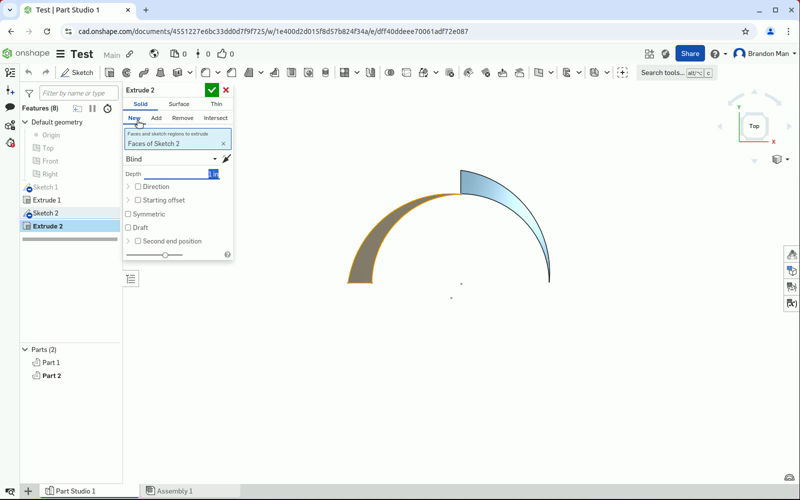
text(6.018)
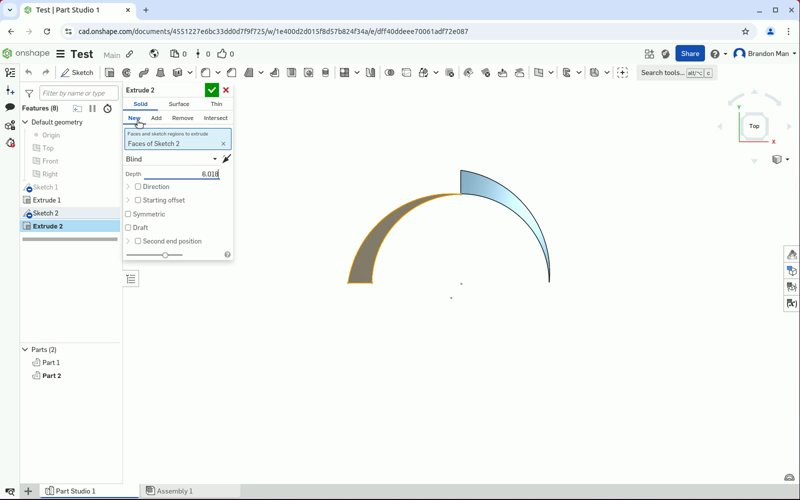
key(enter)
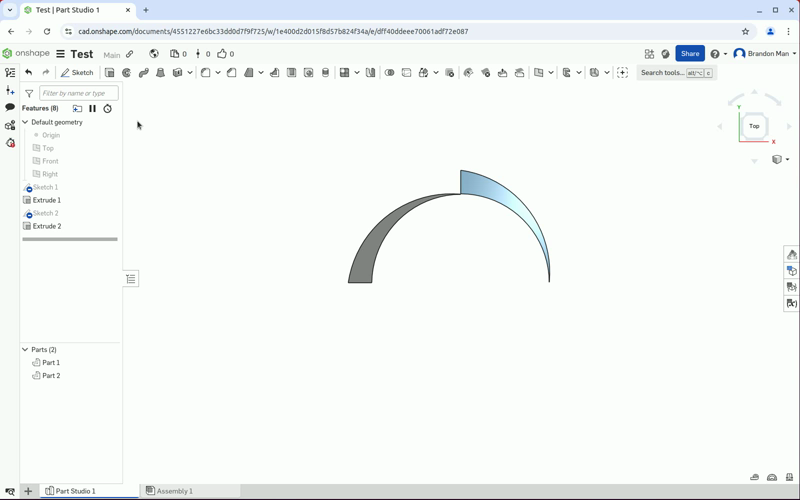
key(shift+h)
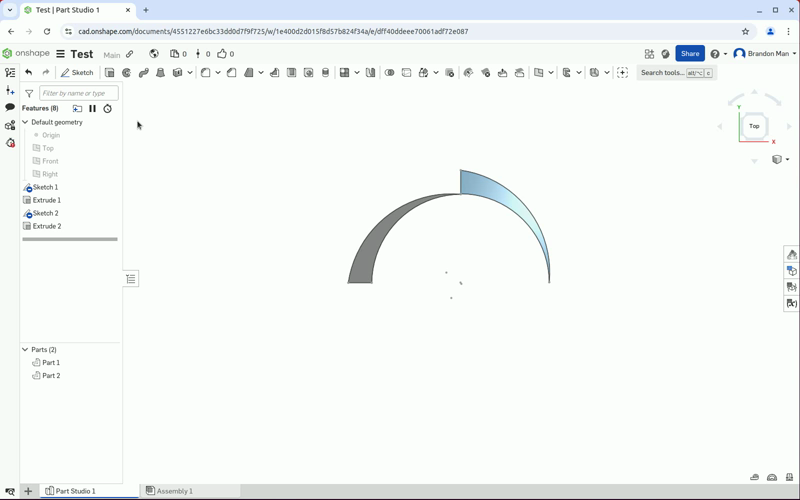
key(shift+h)
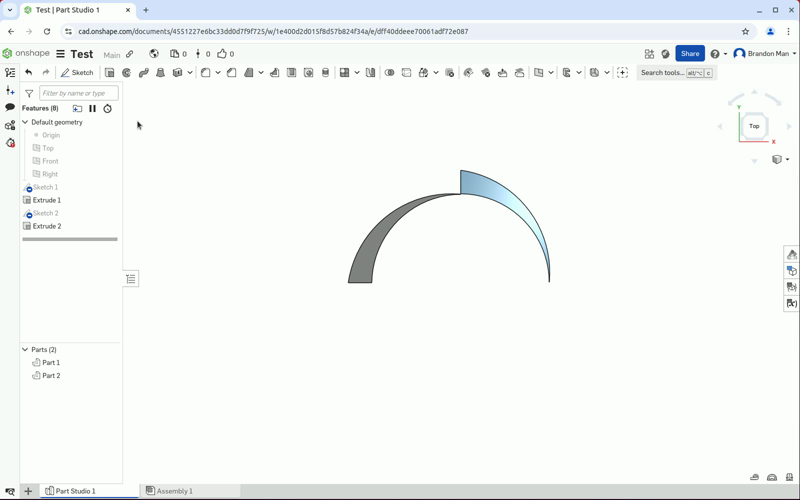
mouse_move(73, 189)
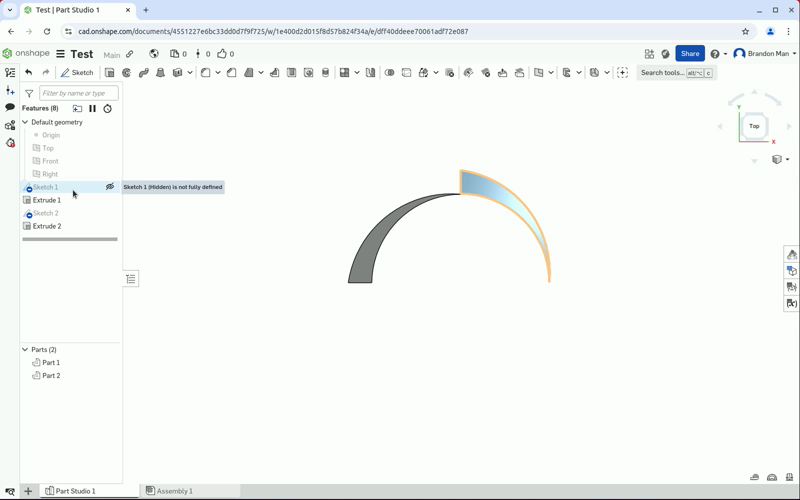
click(73, 189)
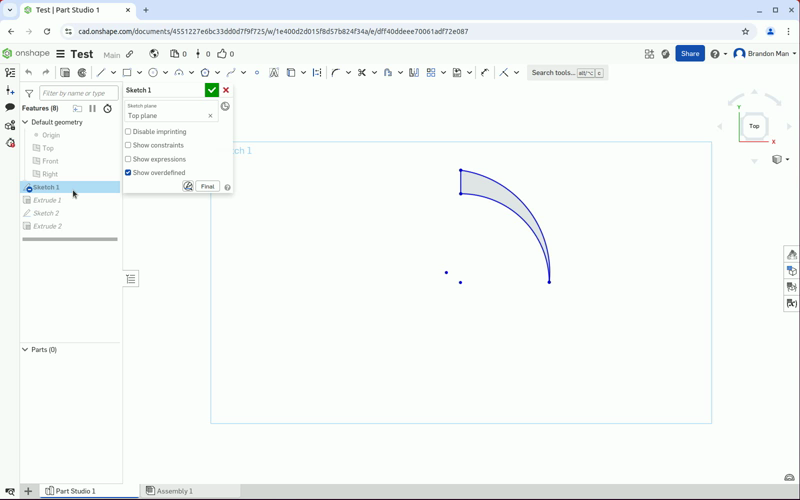
mouse_move(229, 92)
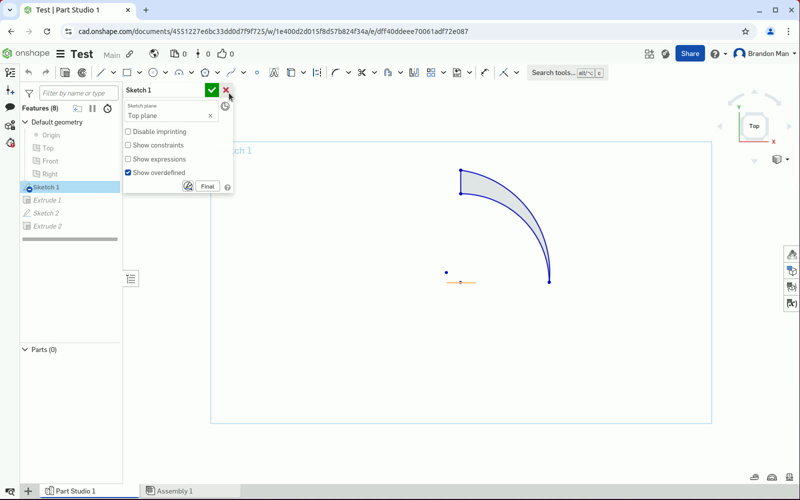
click(229, 92)
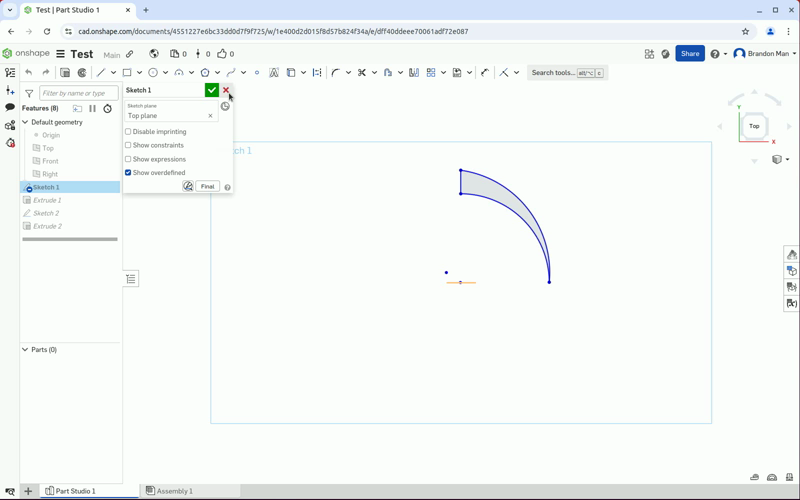
key(shift+s)
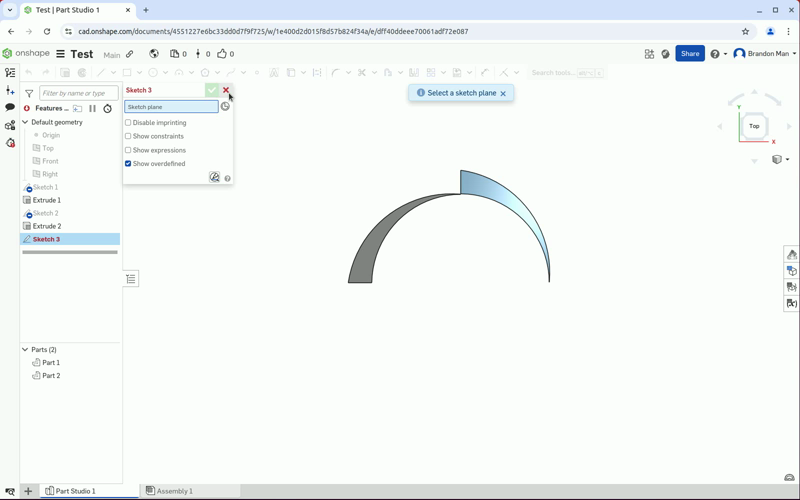
mouse_move(73, 150)
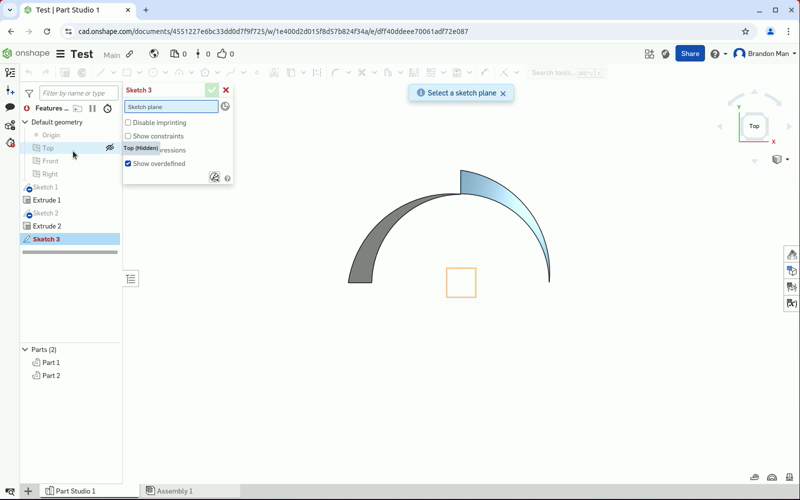
click(73, 150)
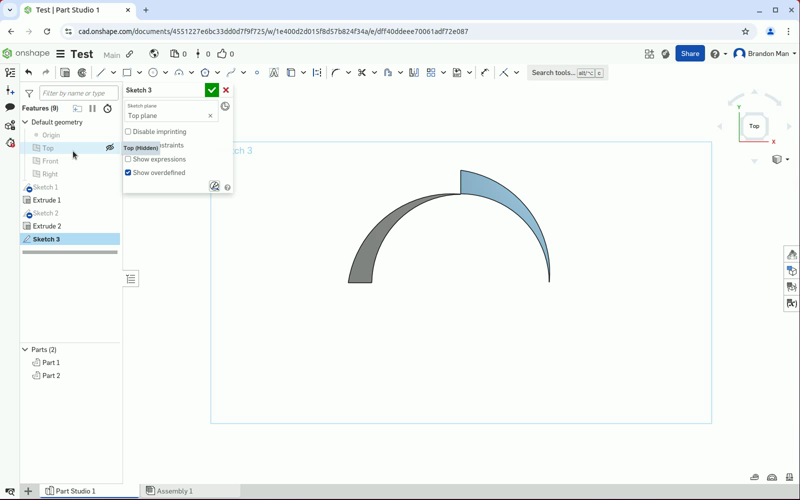
mouse_move(73, 352)
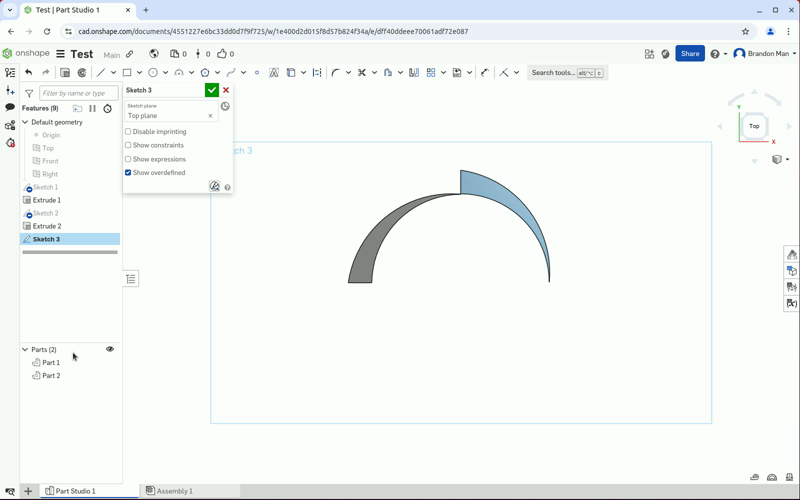
key(y)
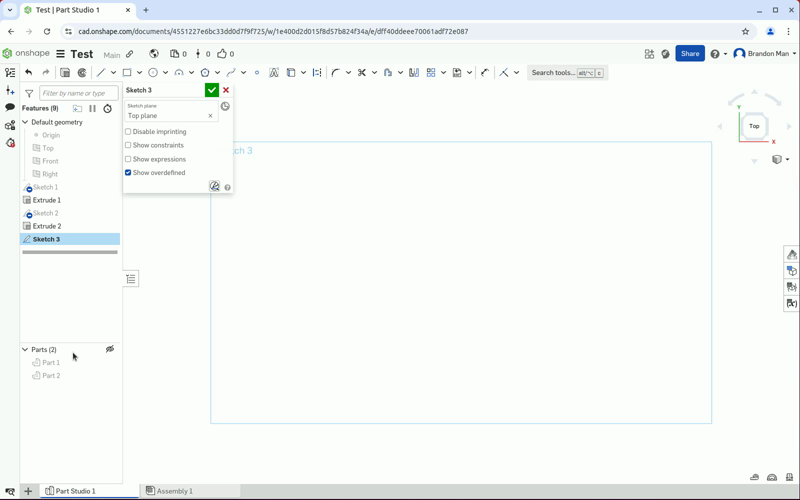
key(a)
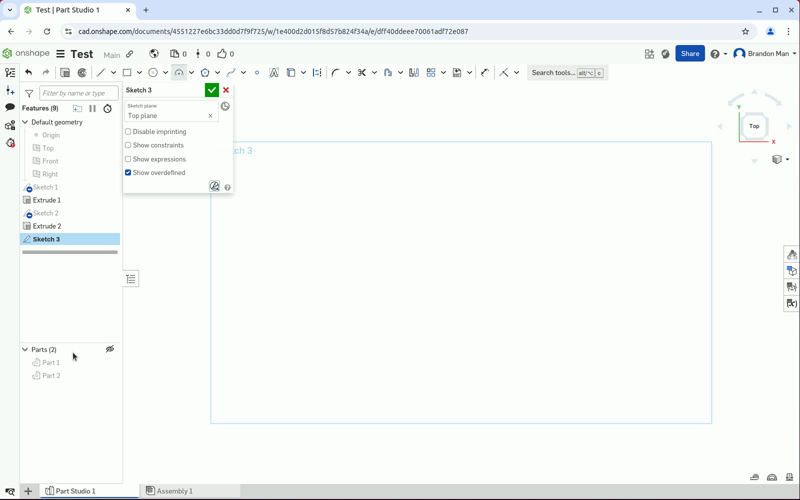
key_down(shift)
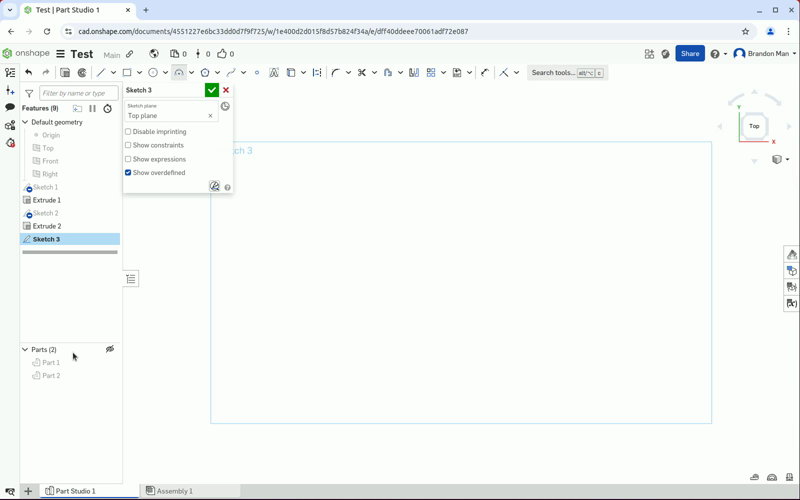
mouse_move(371, 282)
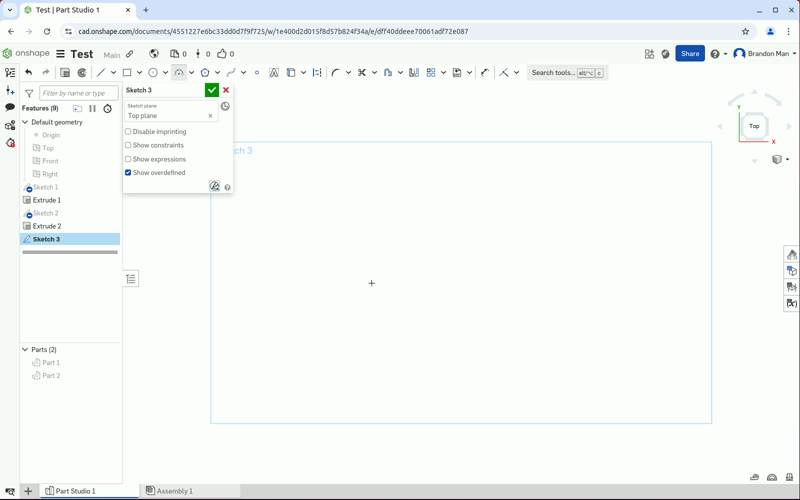
click(371, 282)
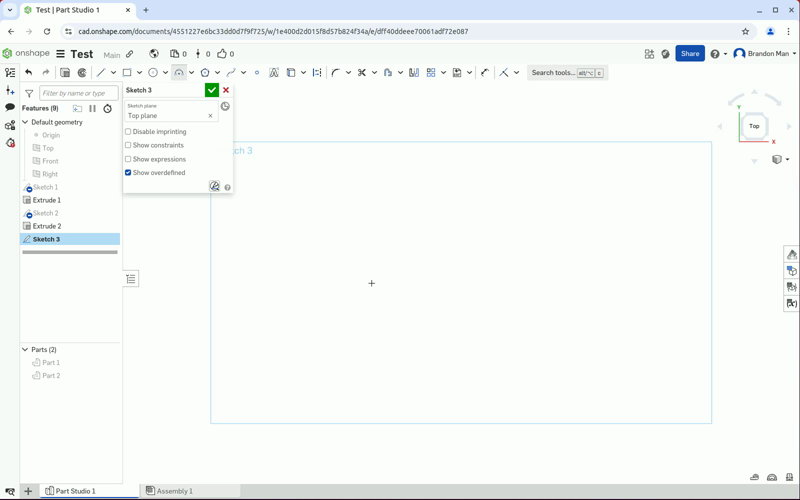
key_up(shift)
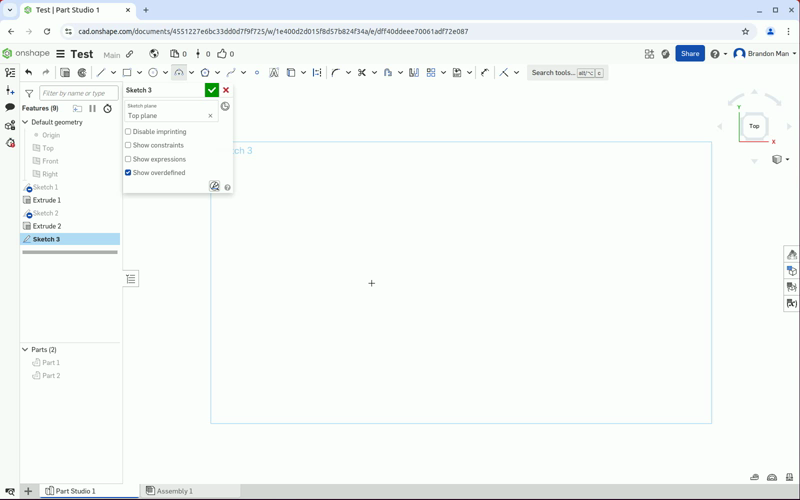
key_down(shift)
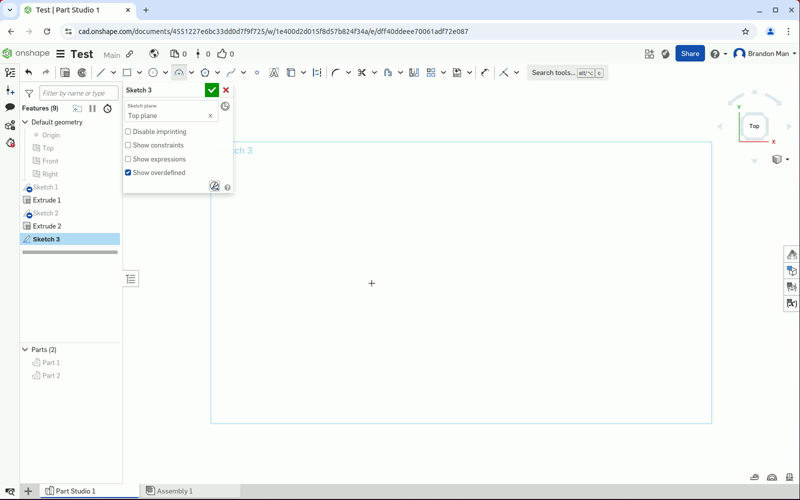
mouse_move(460, 395)
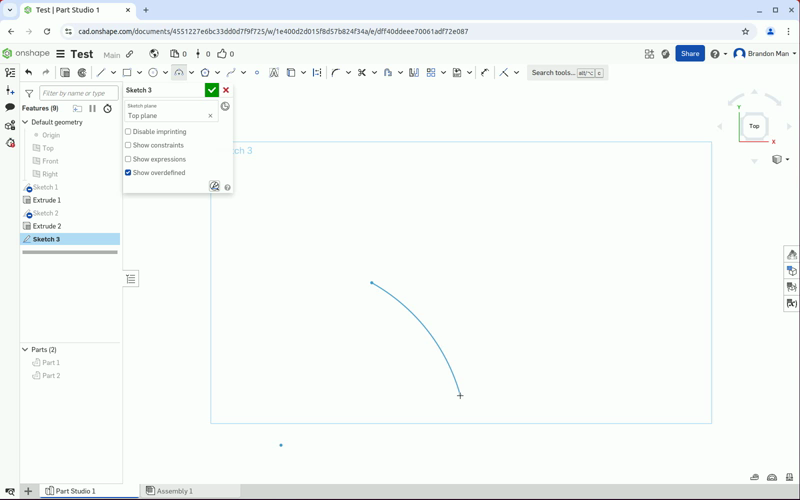
click(460, 395)
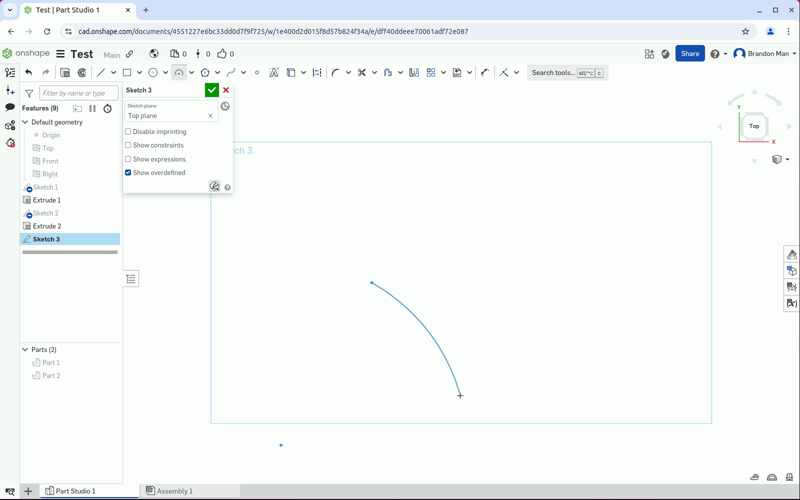
mouse_move(393, 357)
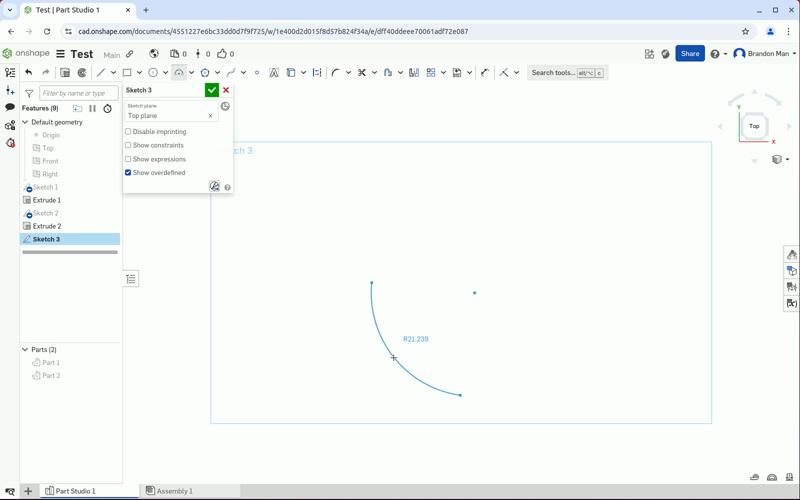
click(393, 357)
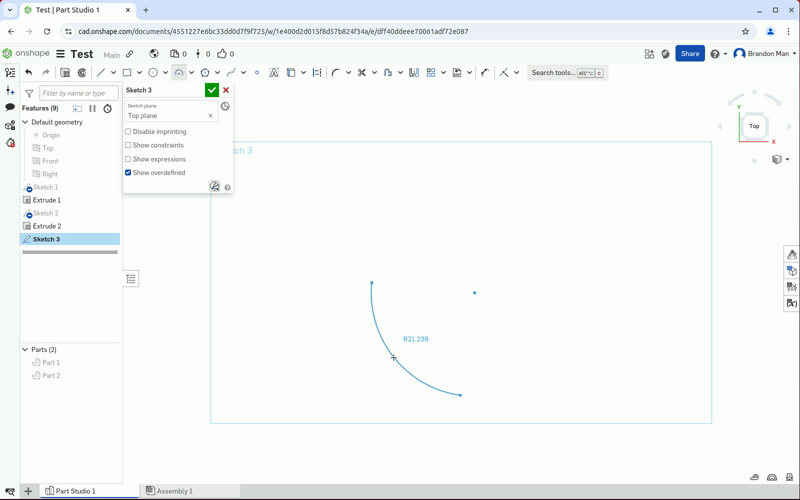
key_up(shift)
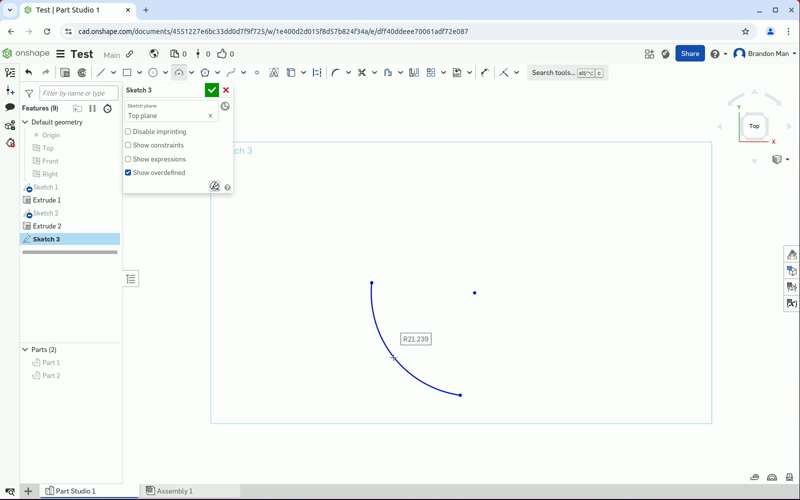
key(esc)
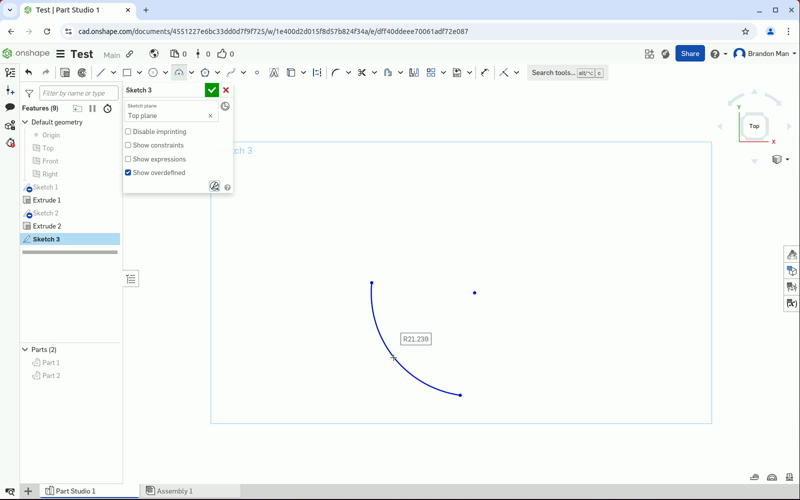
key(l)
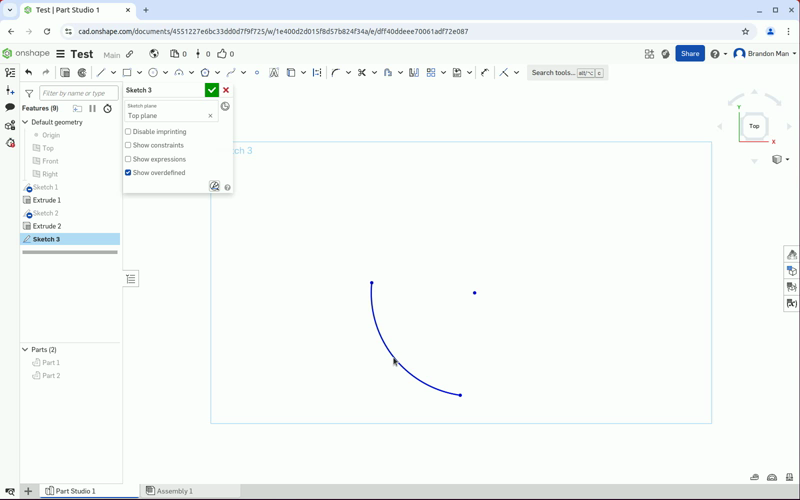
mouse_move(460, 395)
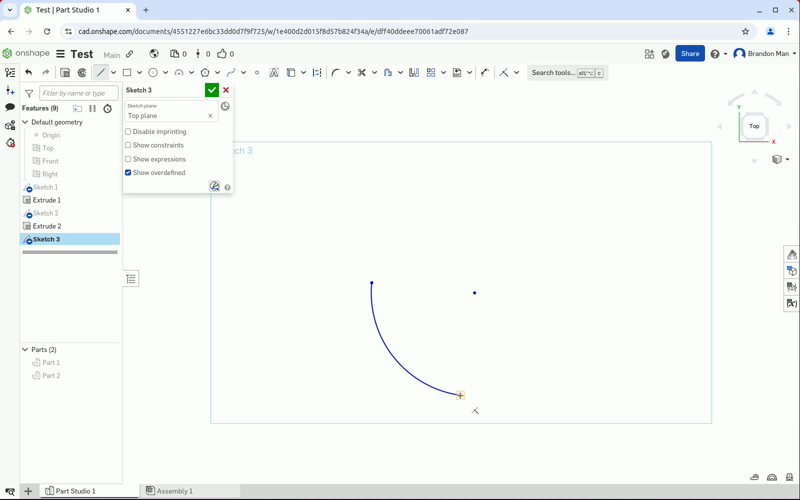
click(460, 395)
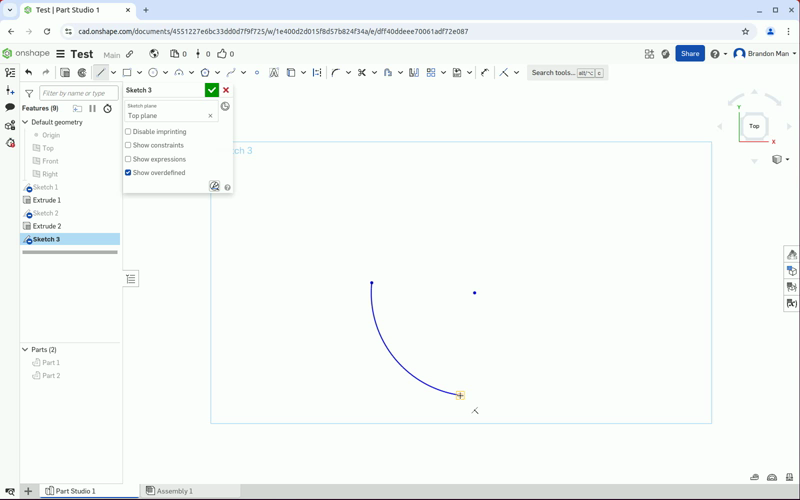
key_down(shift)
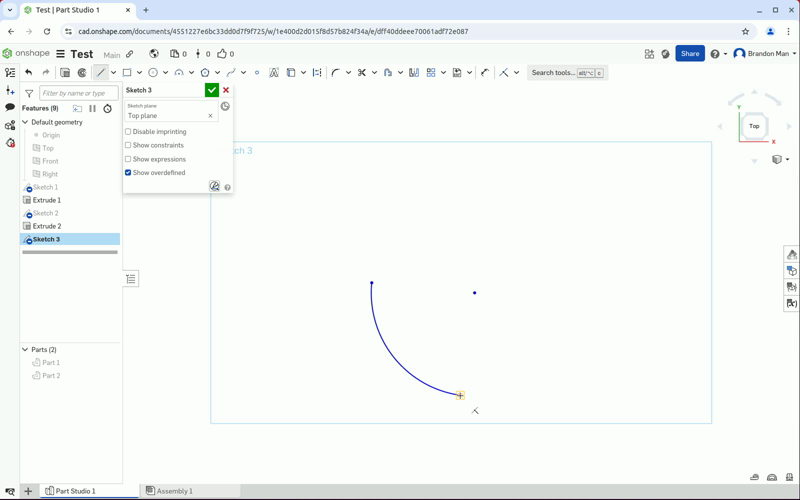
mouse_move(490, 395)
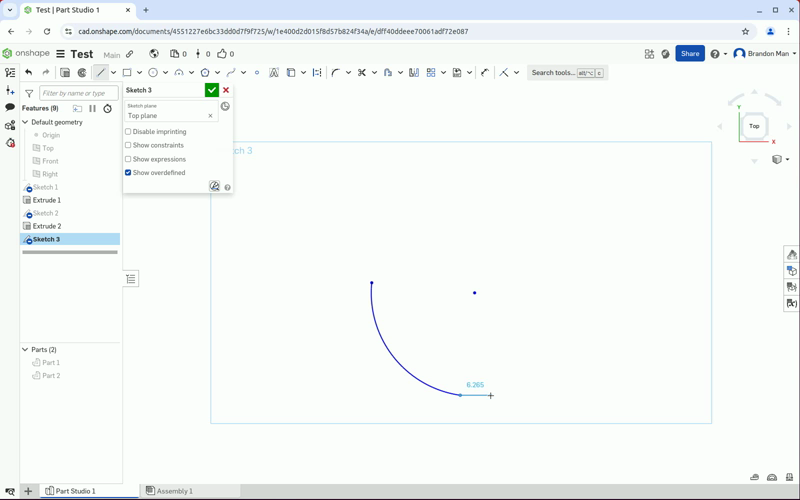
mouse_move(460, 371)
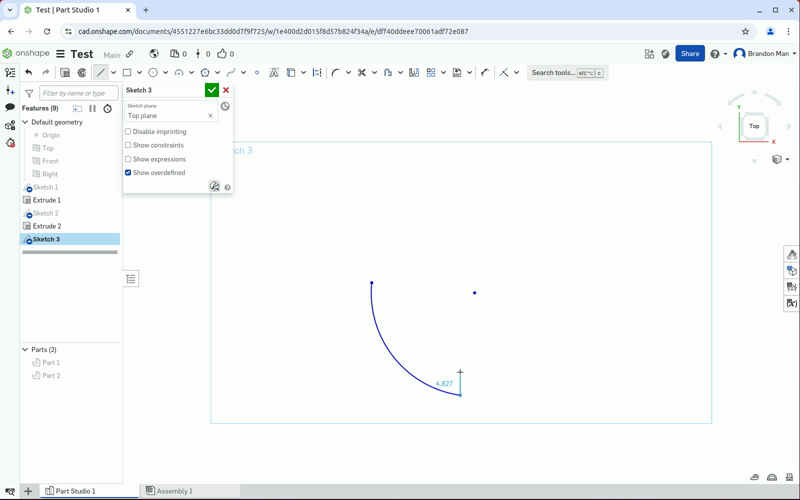
click(460, 371)
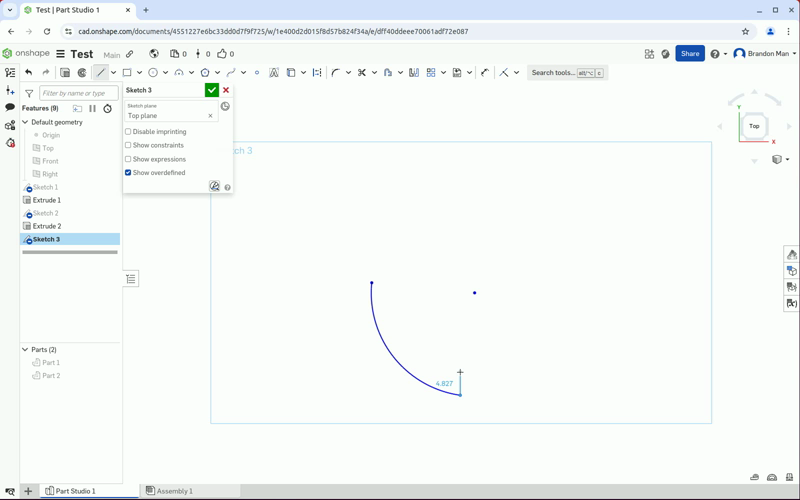
key_up(shift)
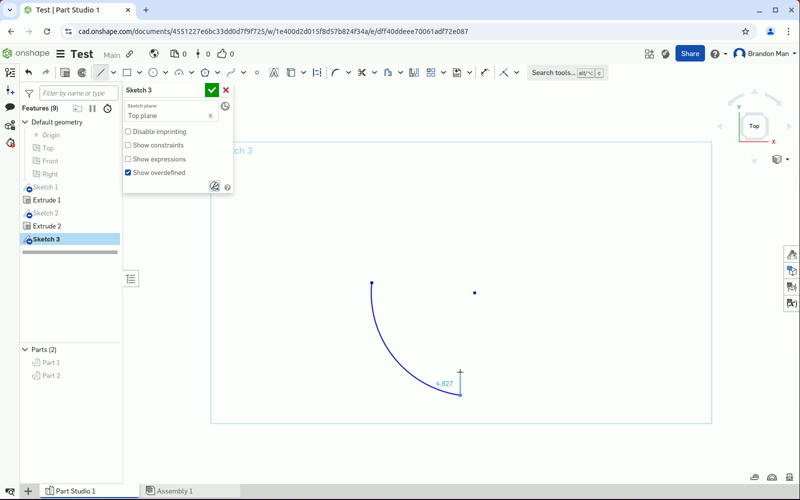
key(esc)
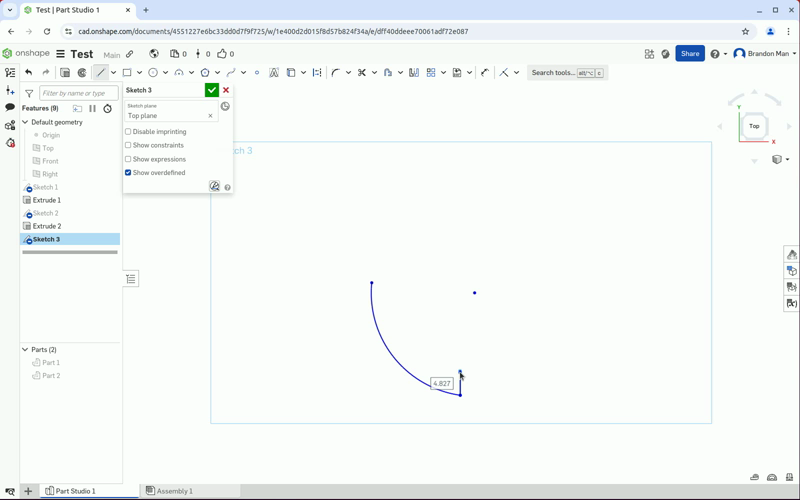
key(a)
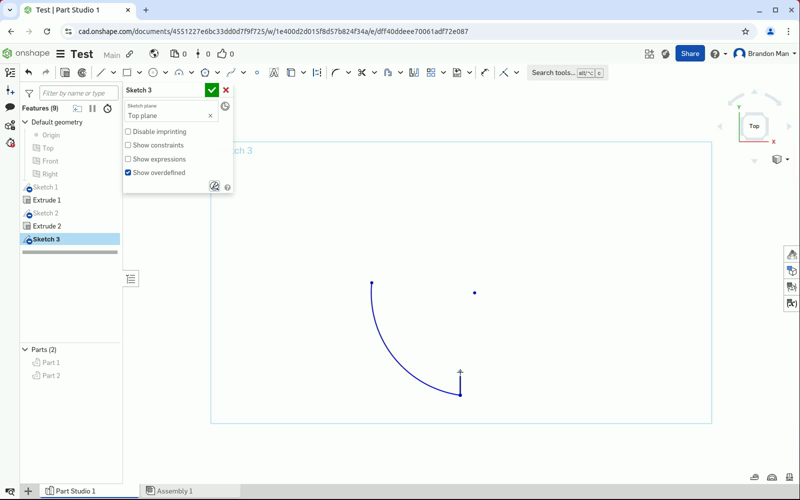
mouse_move(460, 371)
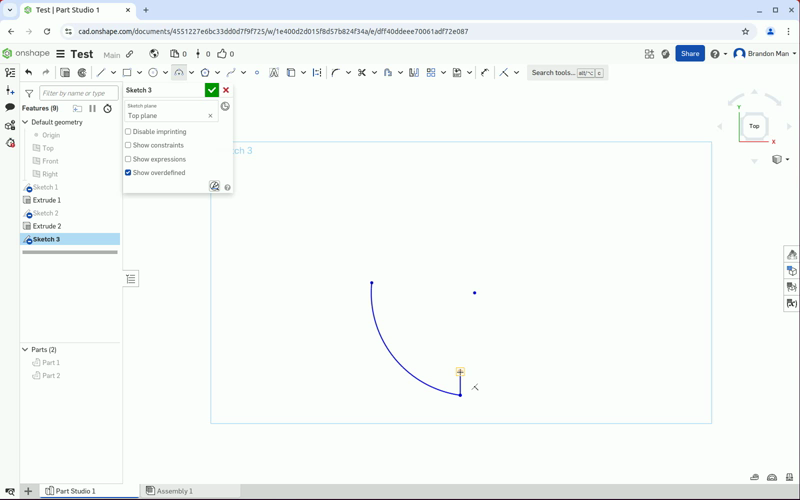
click(460, 371)
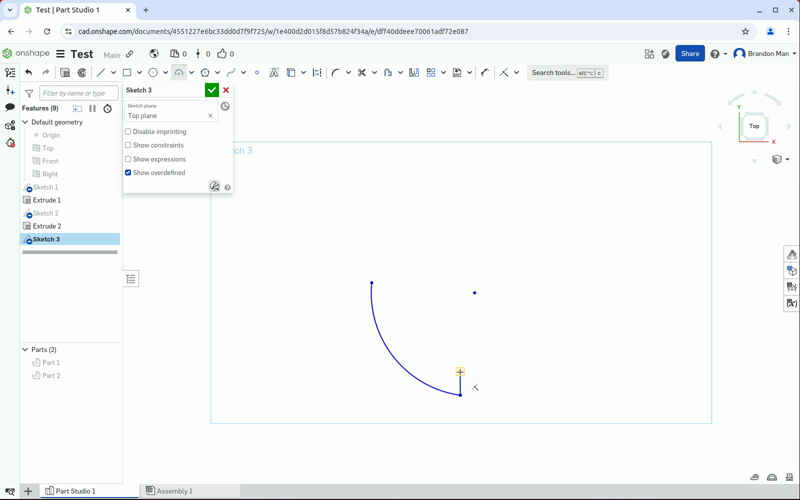
mouse_move(371, 282)
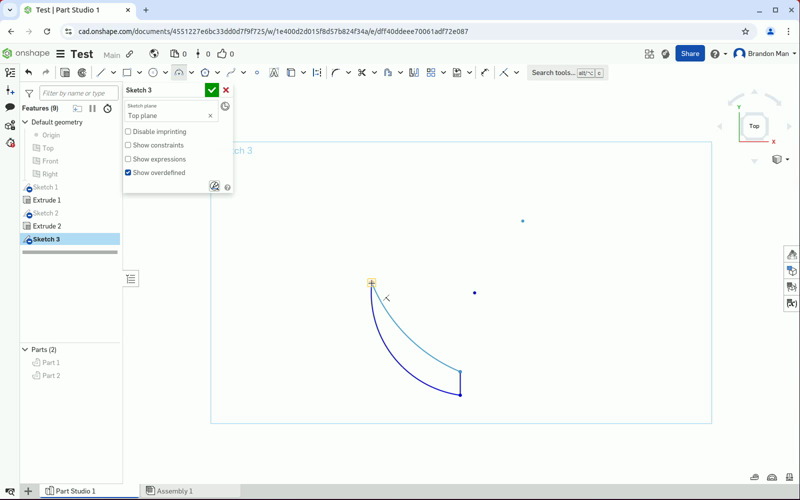
click(371, 282)
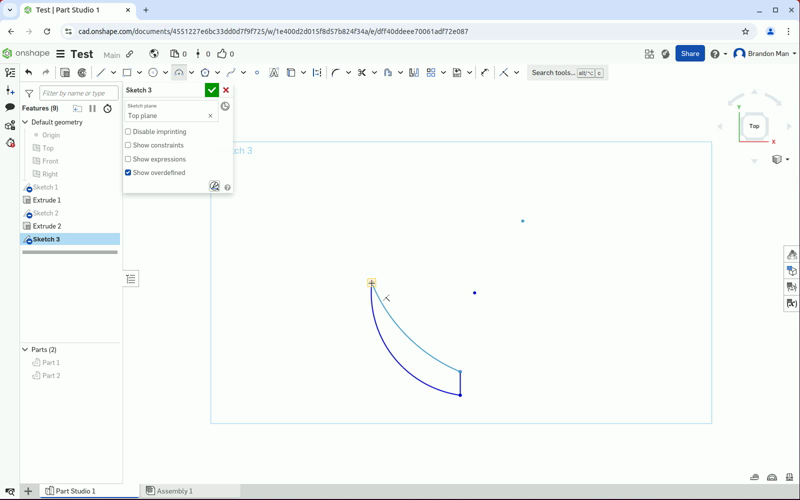
key_down(shift)
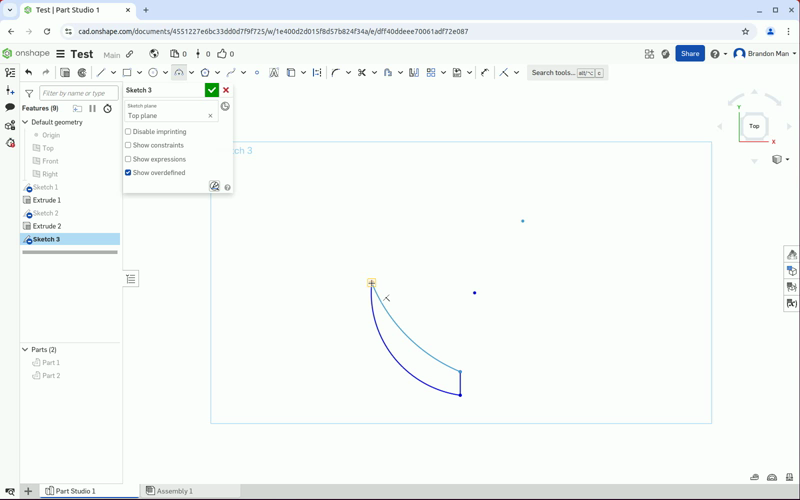
mouse_move(397, 345)
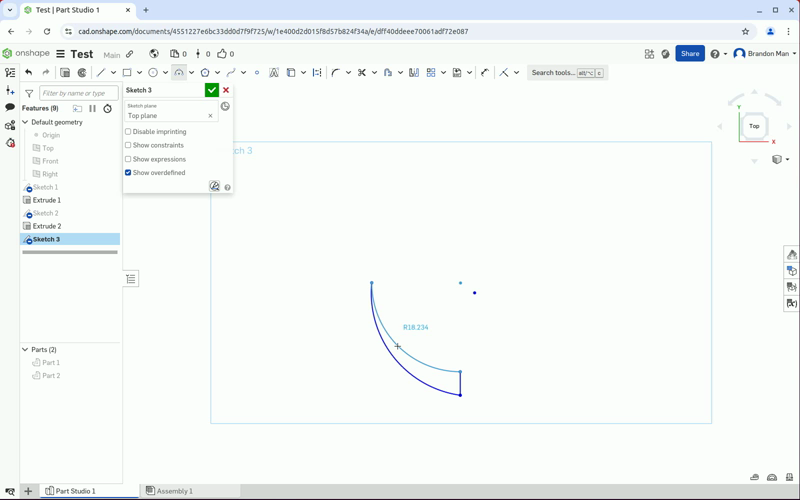
click(397, 345)
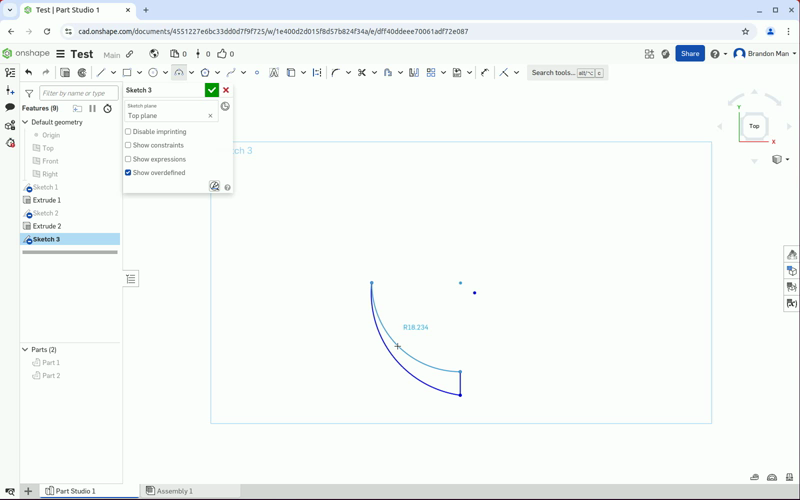
key_up(shift)
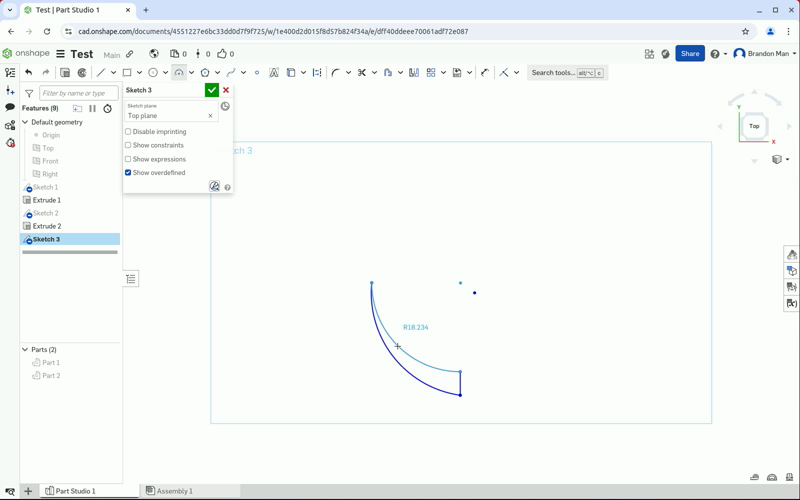
key(esc)
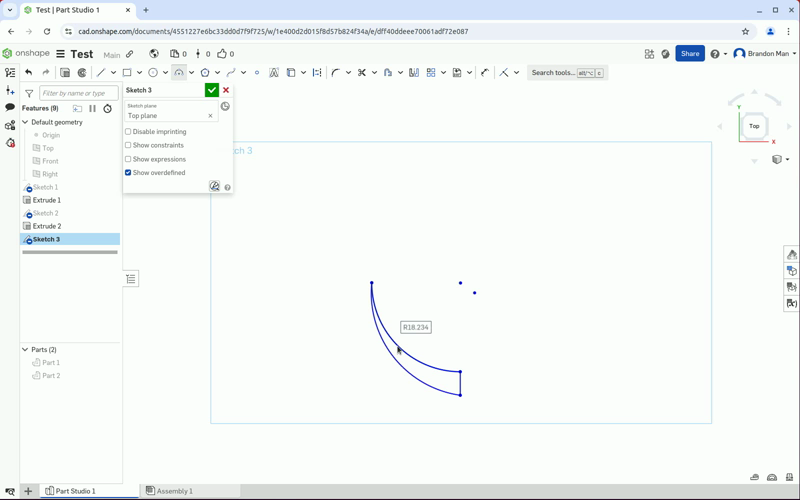
mouse_move(414, 364)
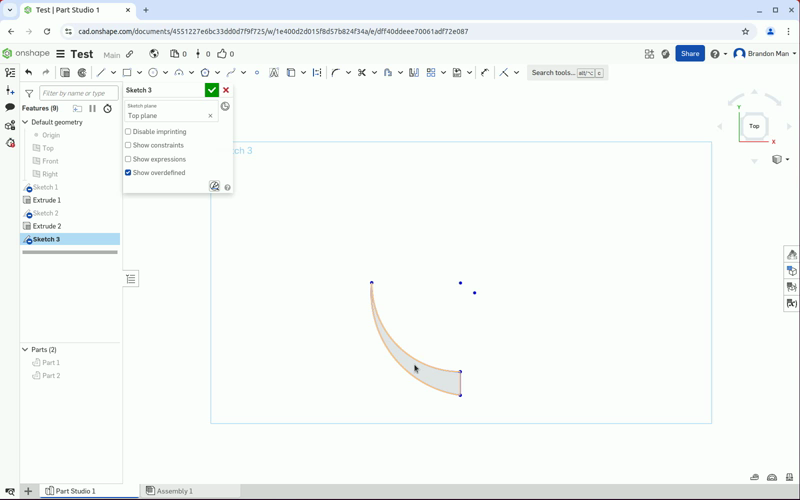
scroll(6)
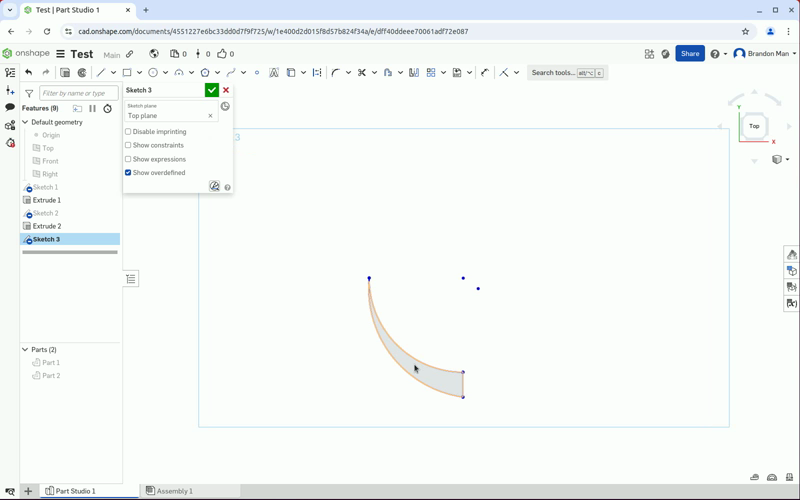
scroll(6)
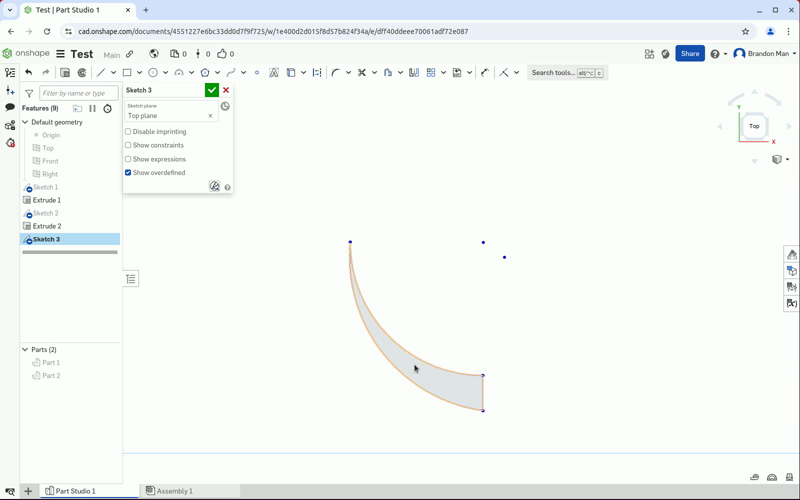
scroll(6)
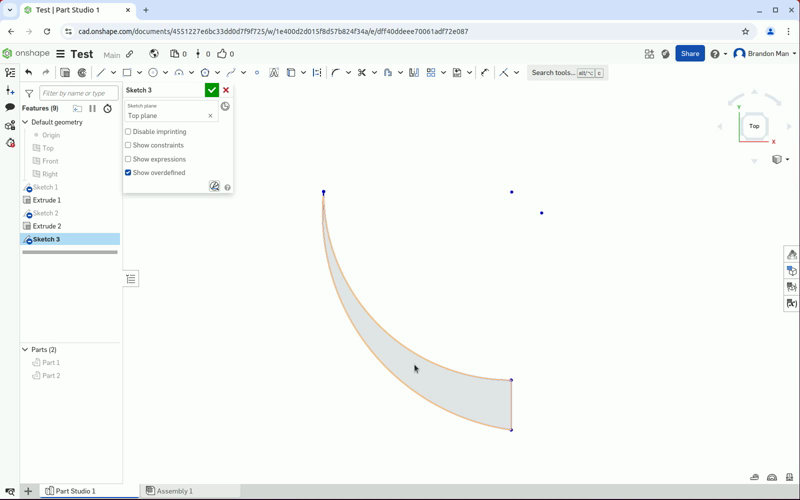
scroll(6)
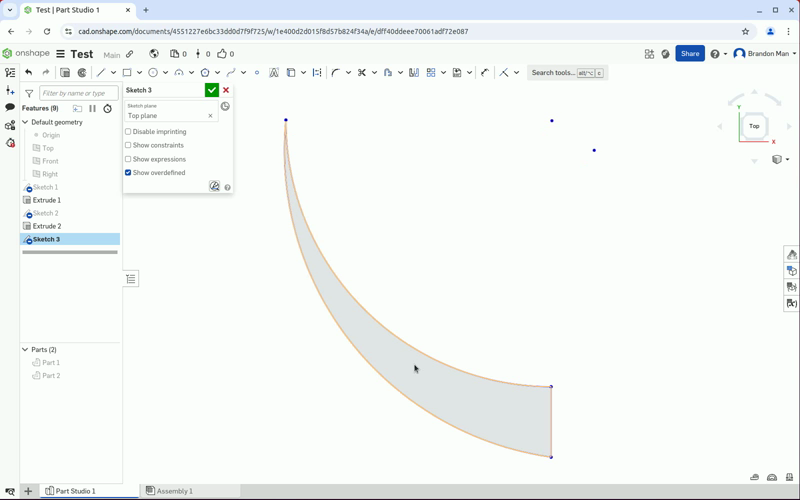
scroll(6)
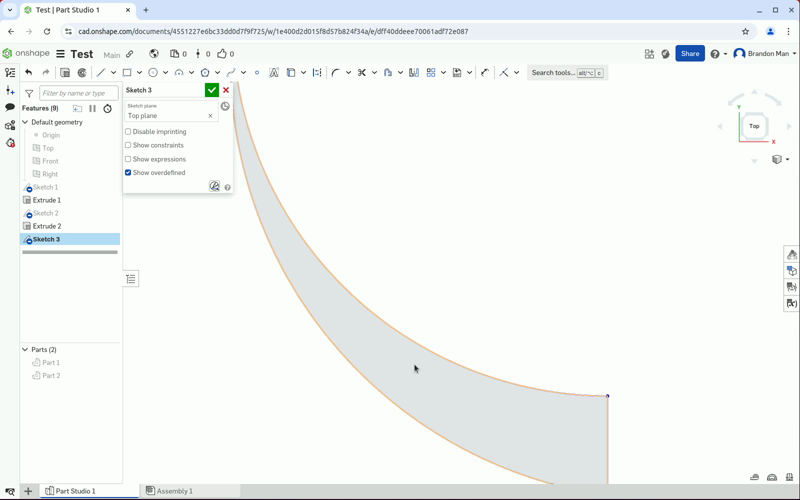
scroll(6)
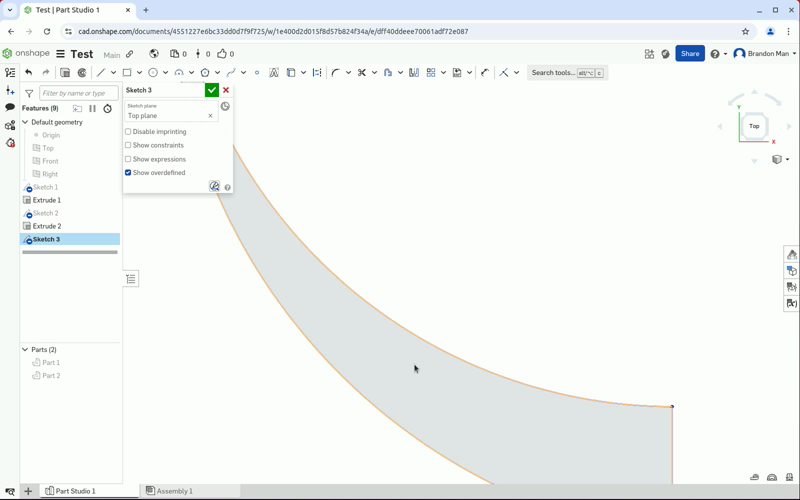
scroll(6)
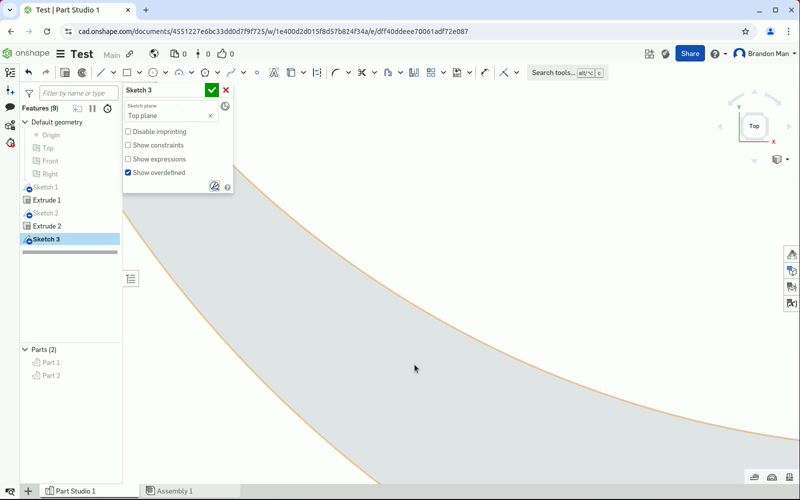
click(414, 364)
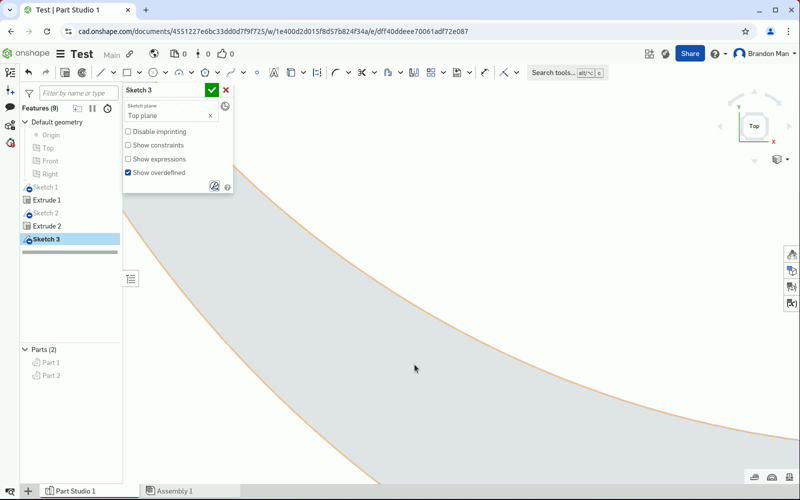
scroll(-6)
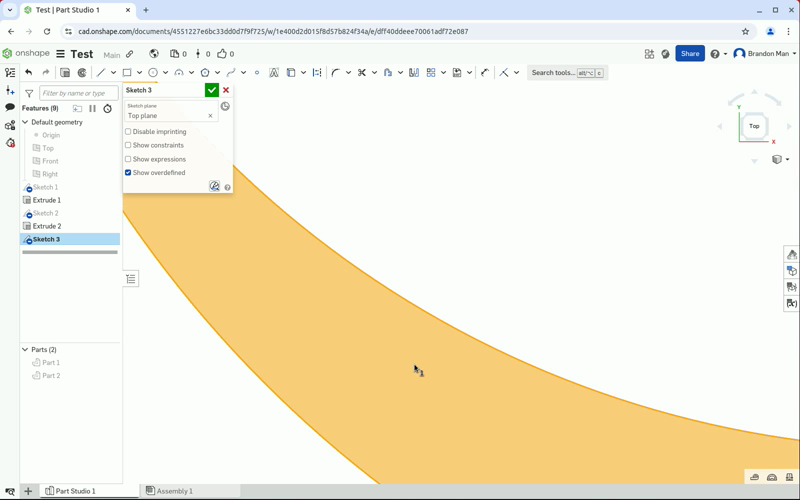
scroll(-6)
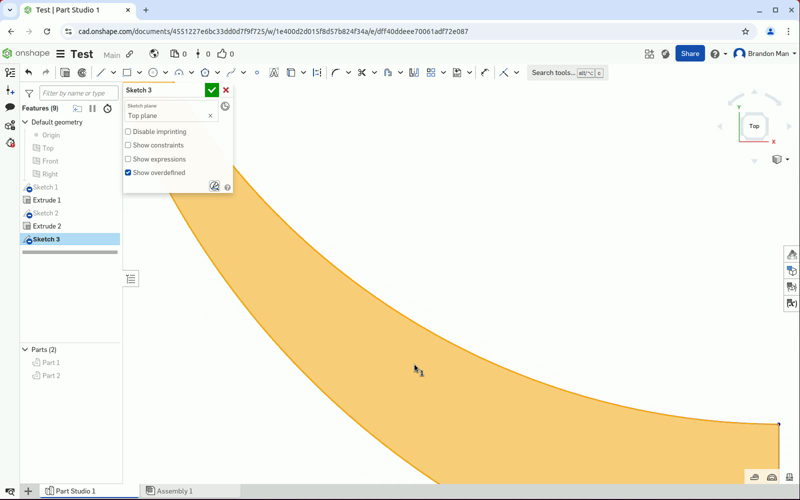
scroll(-6)
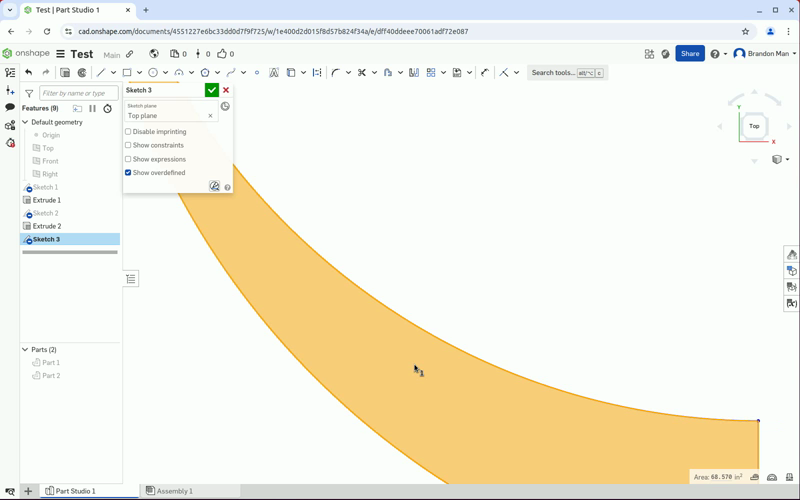
scroll(-6)
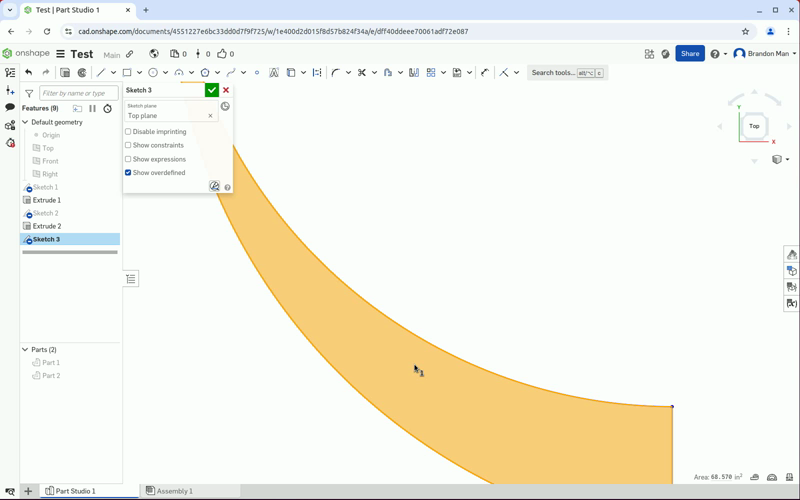
scroll(-6)
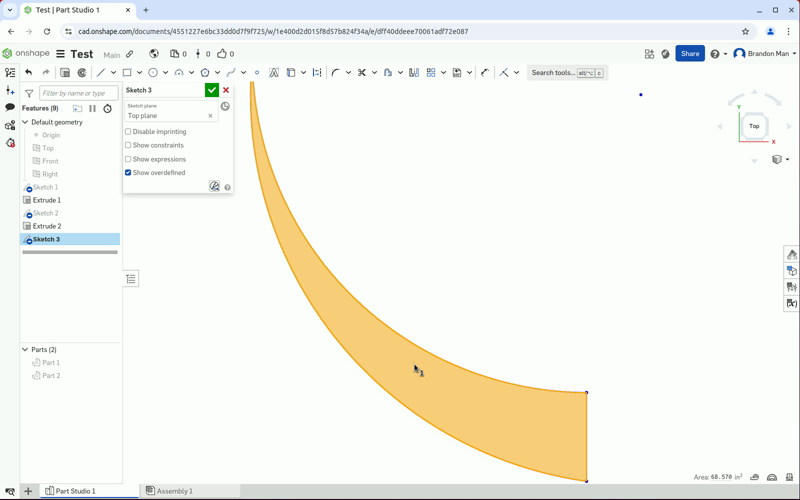
scroll(-6)
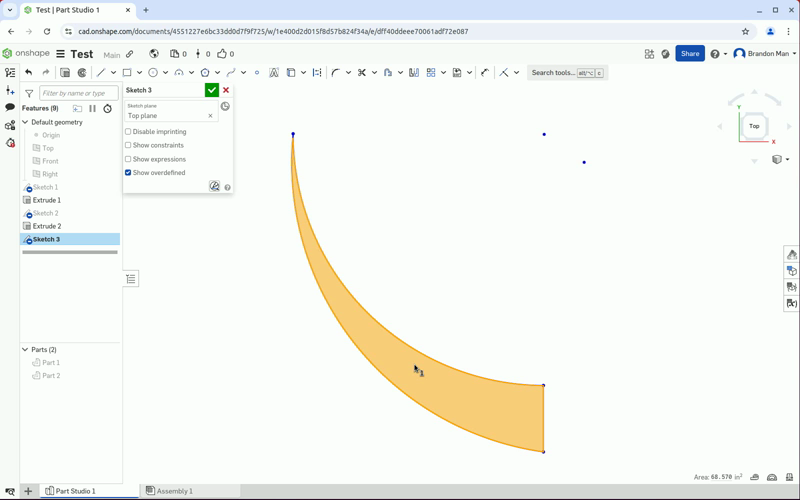
scroll(-6)
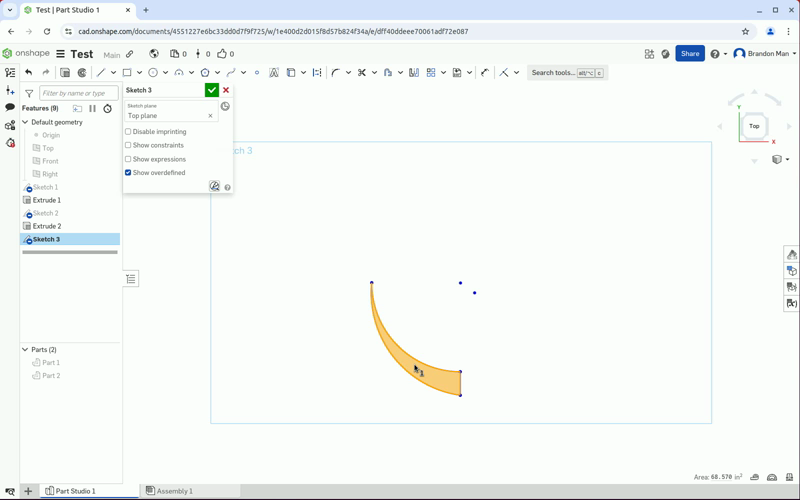
mouse_move(73, 352)
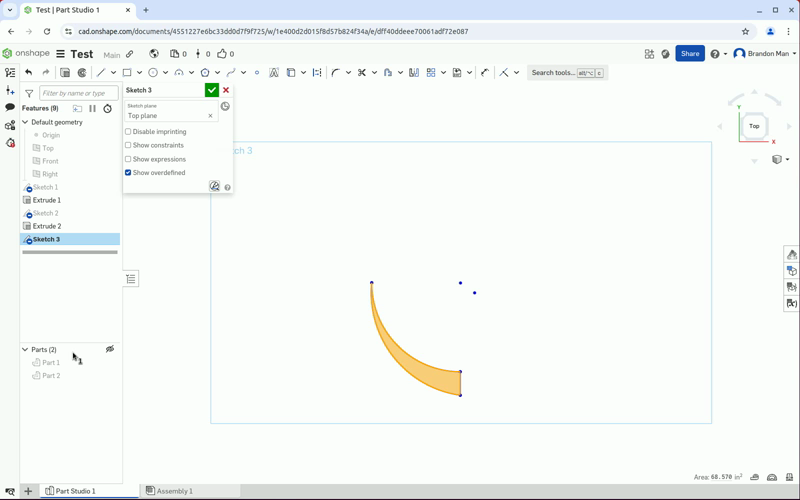
key(shift+y)
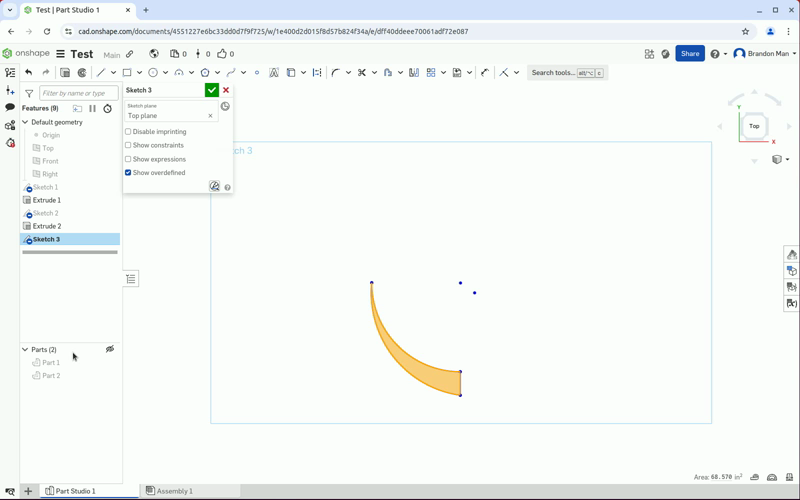
key(shift+e)
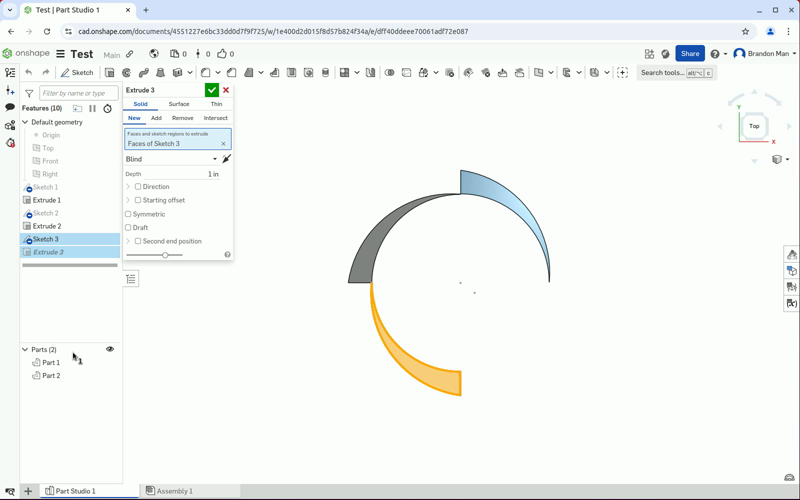
mouse_move(143, 106)
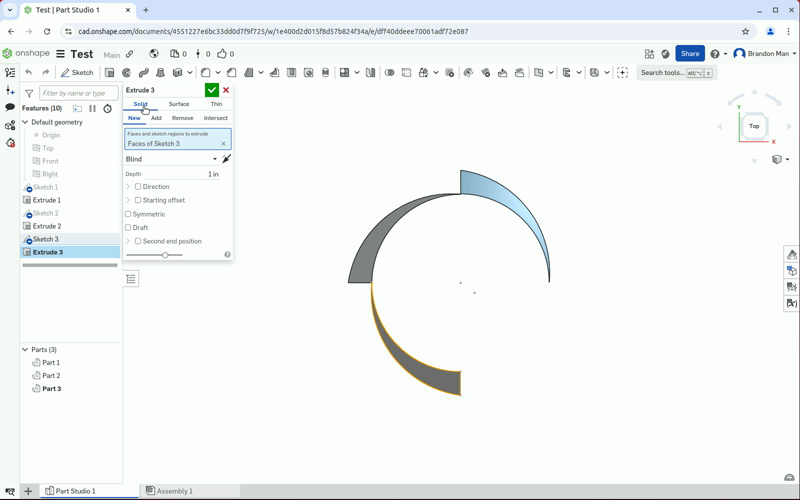
click(143, 106)
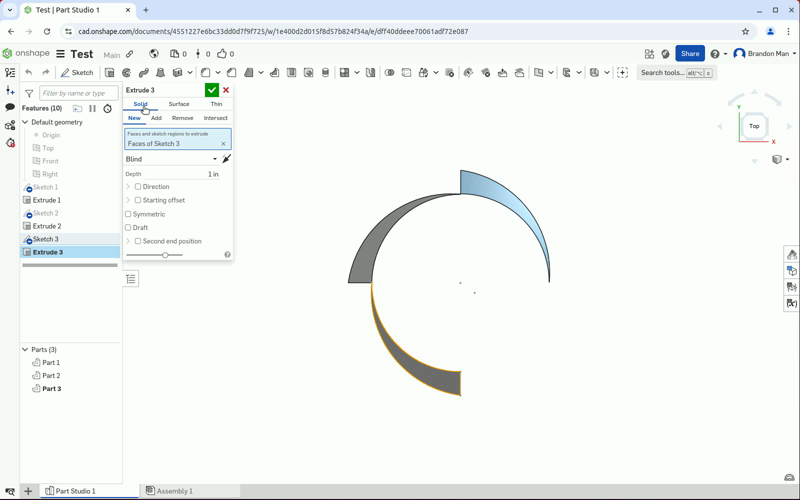
mouse_move(137, 120)
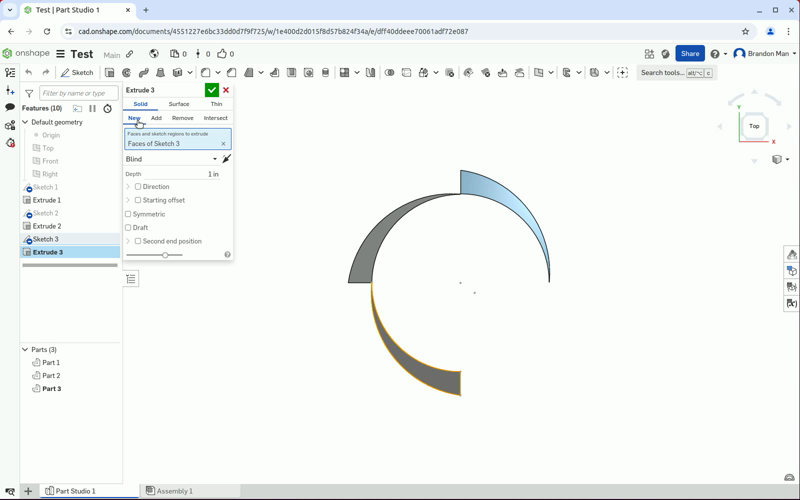
click(137, 120)
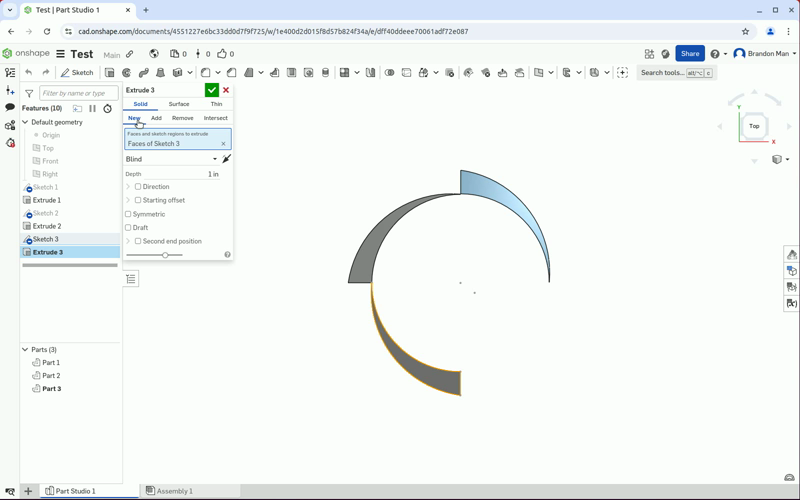
key(tab, 4)
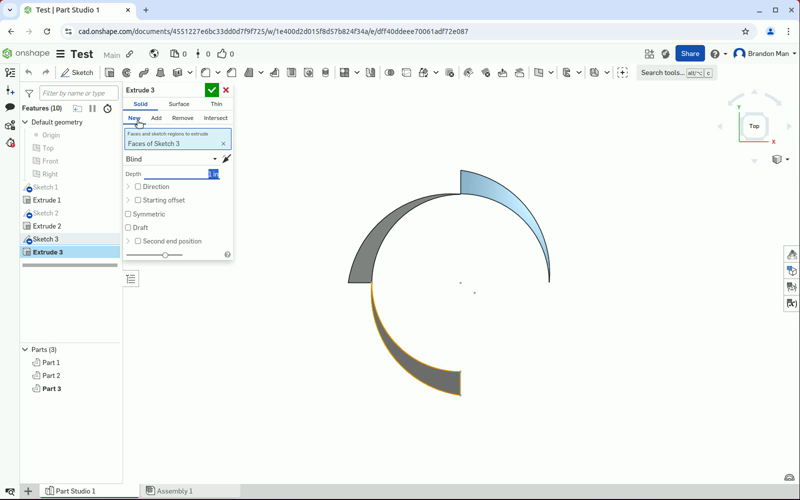
text(6.018)
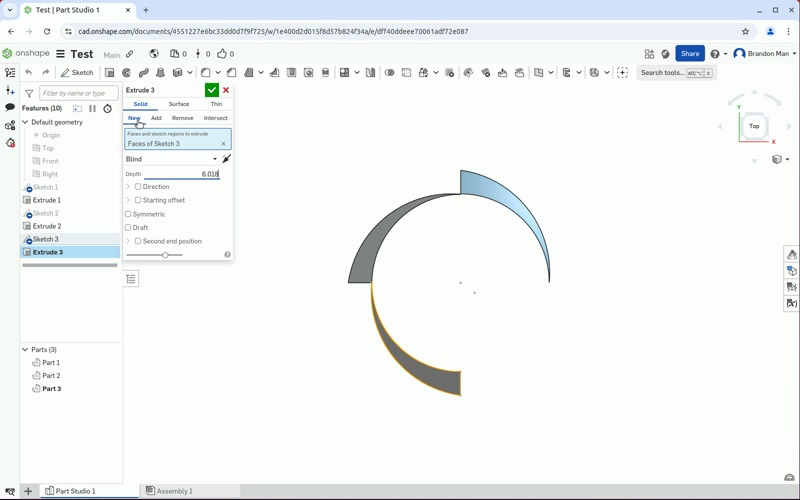
key(enter)
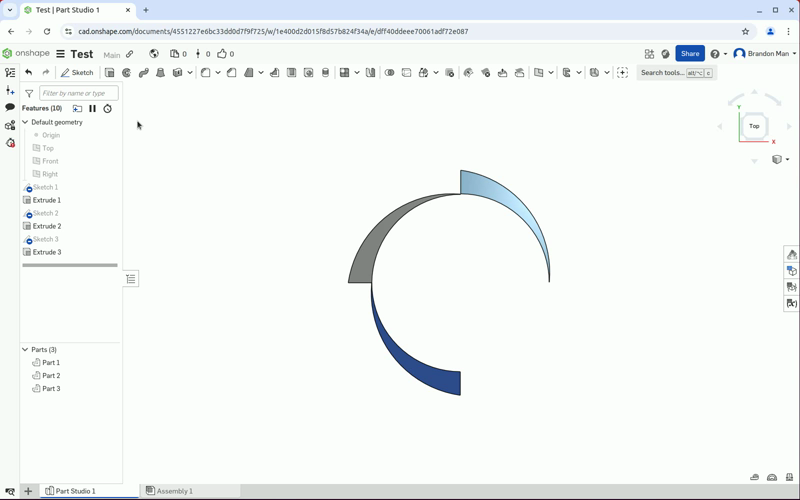
key(shift+h)
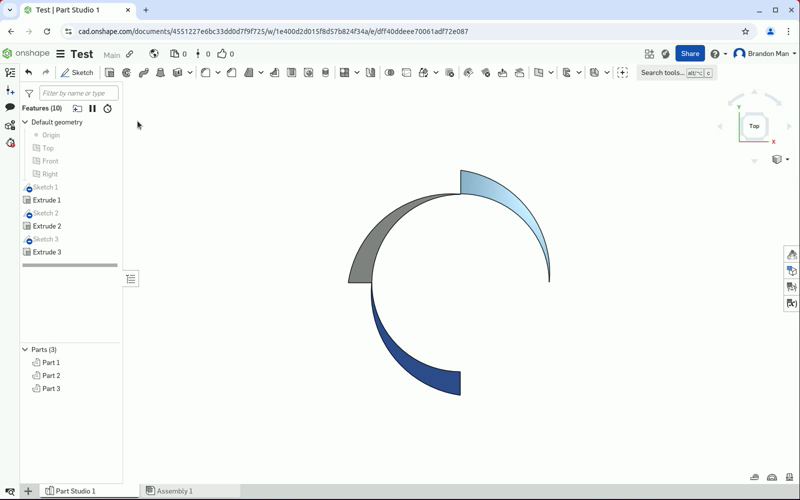
key(shift+h)
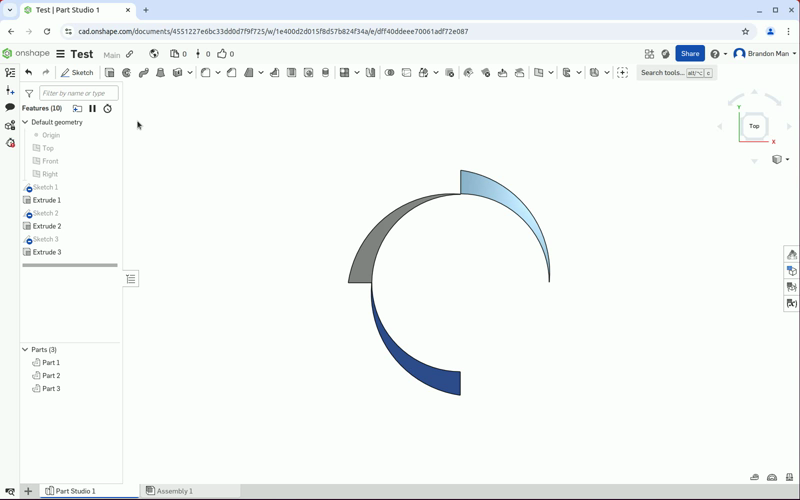
mouse_move(73, 189)
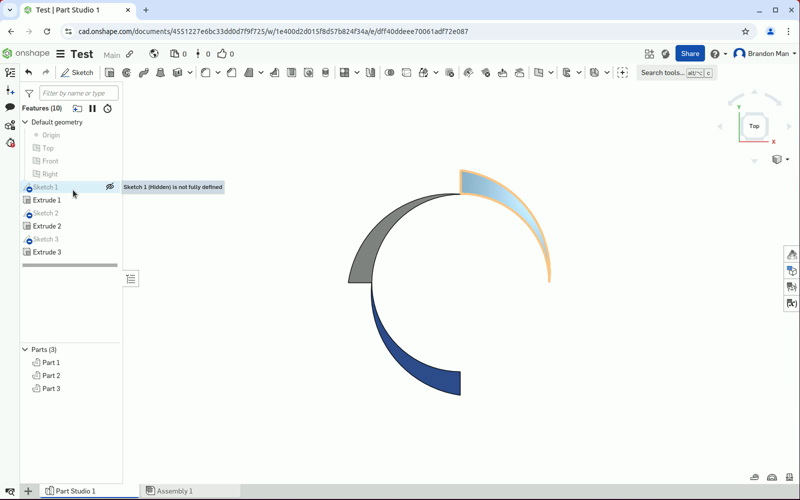
click(73, 189)
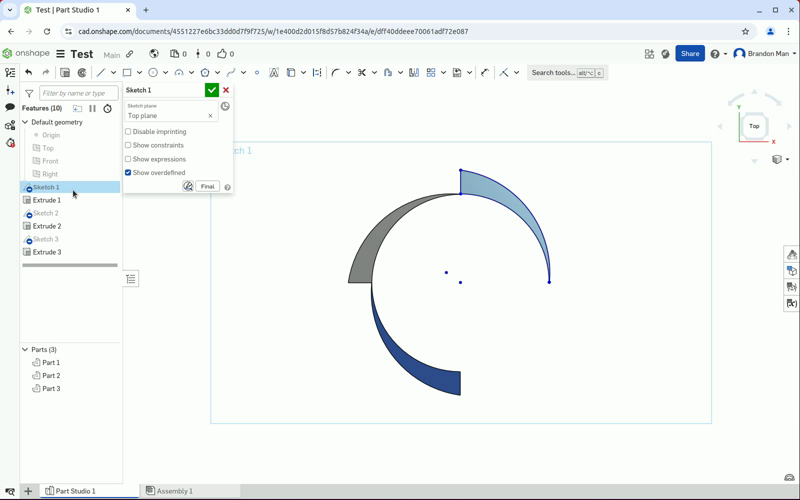
mouse_move(229, 92)
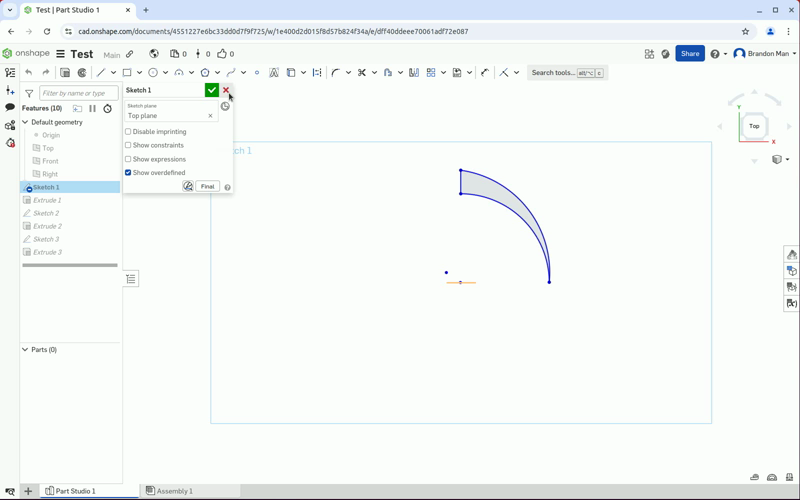
click(229, 92)
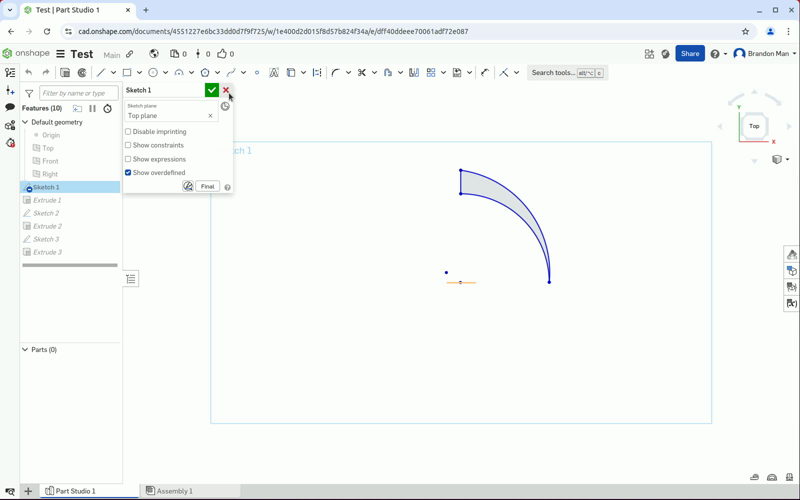
key(shift+s)
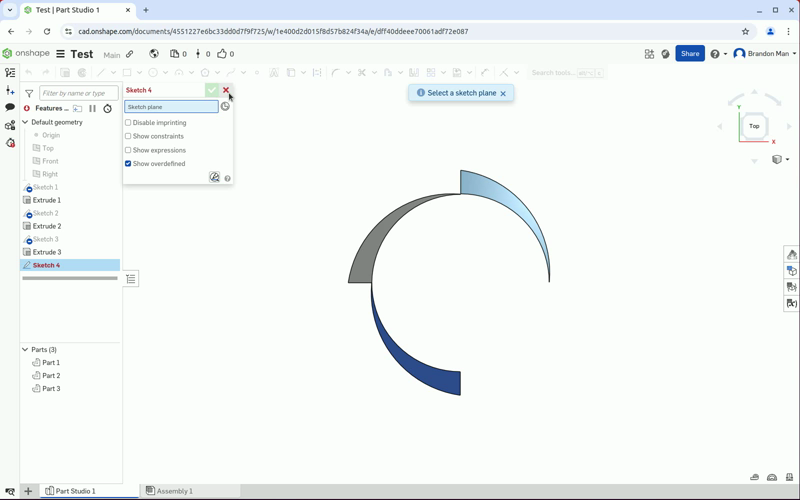
mouse_move(73, 150)
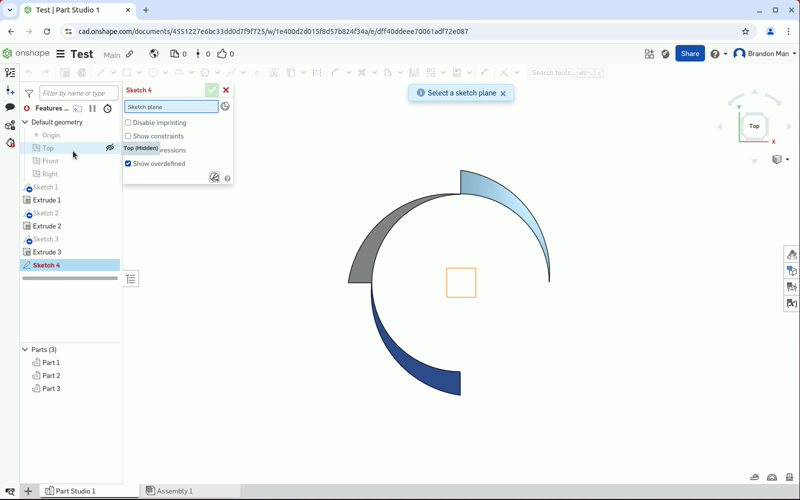
click(73, 150)
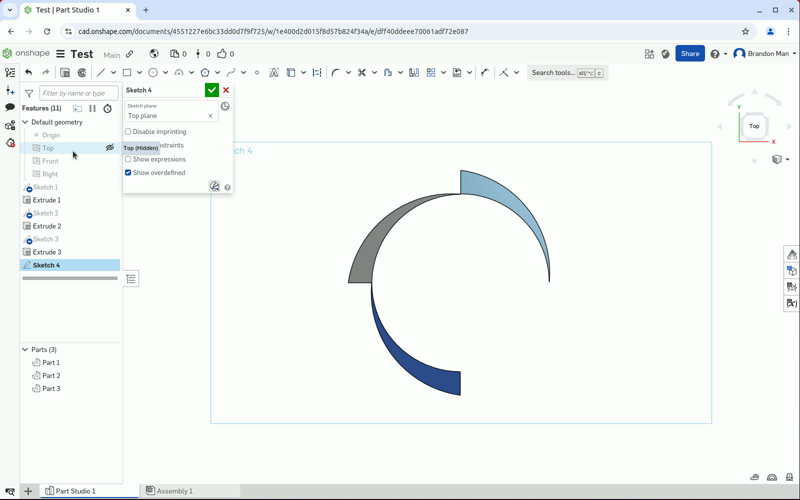
mouse_move(73, 352)
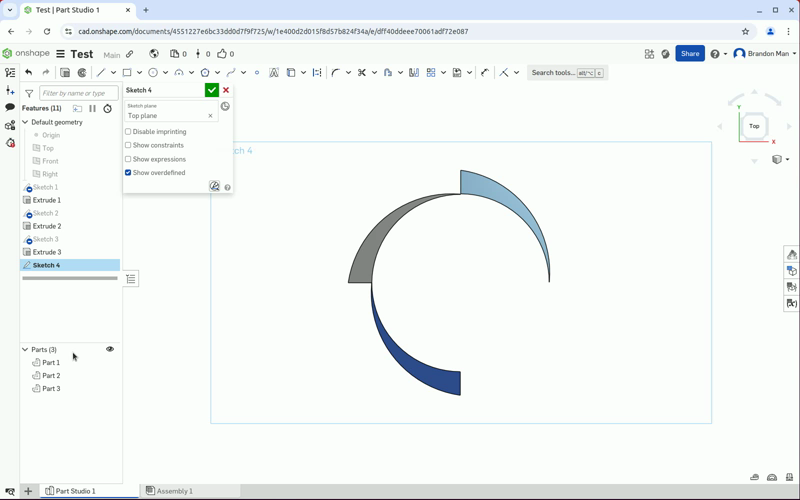
key(y)
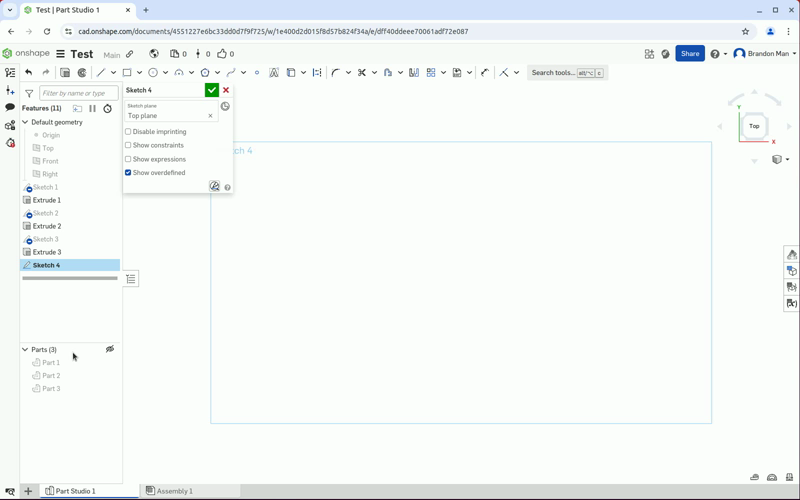
key(a)
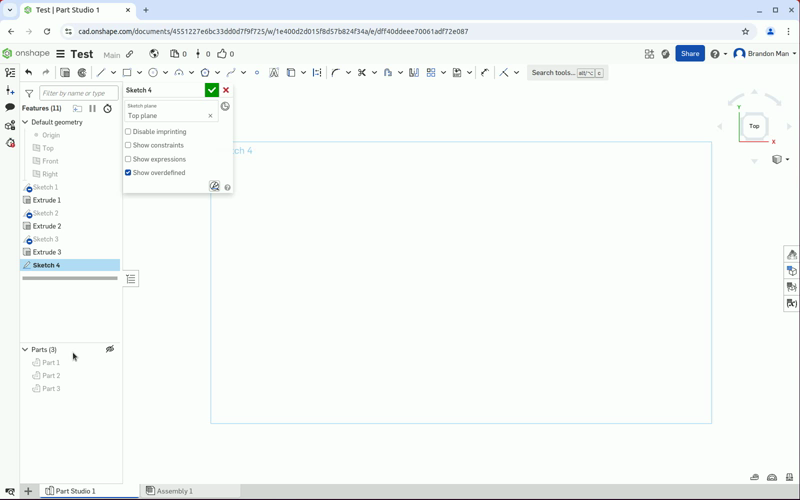
key_down(shift)
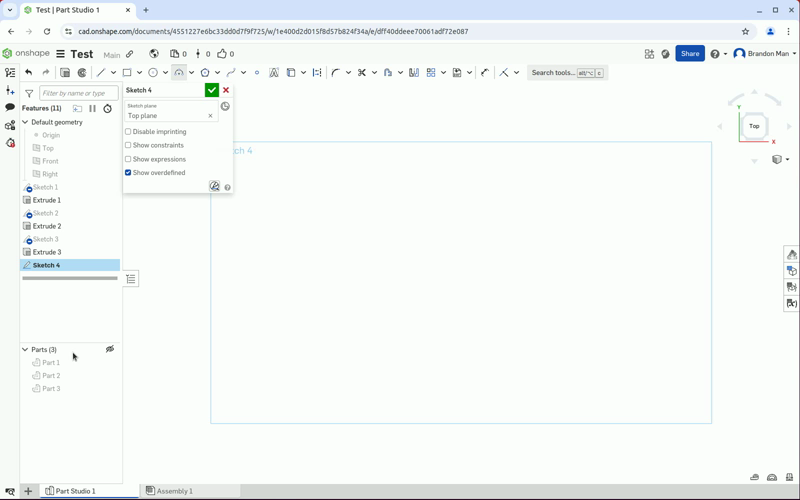
mouse_move(460, 372)
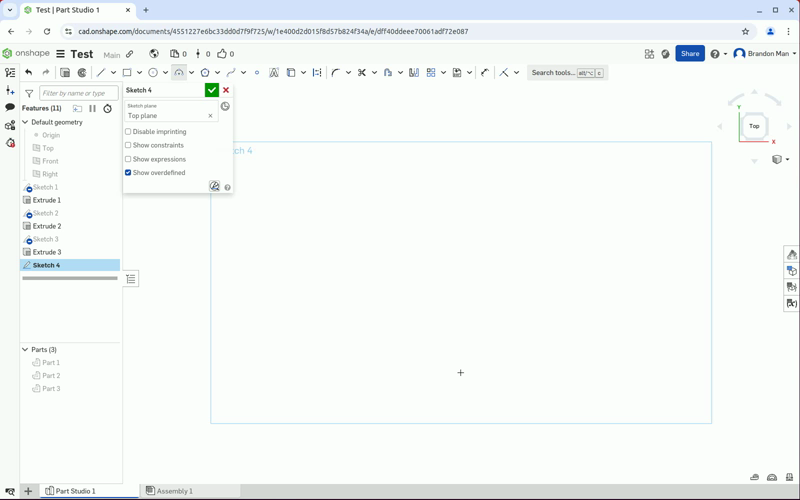
click(460, 372)
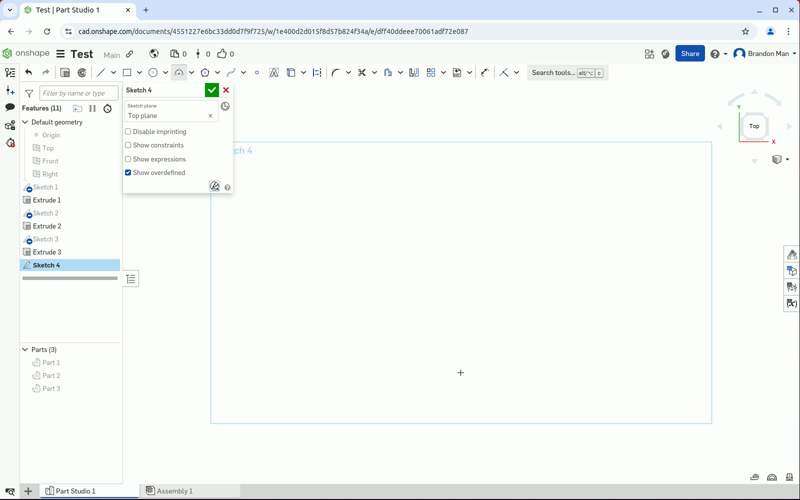
key_up(shift)
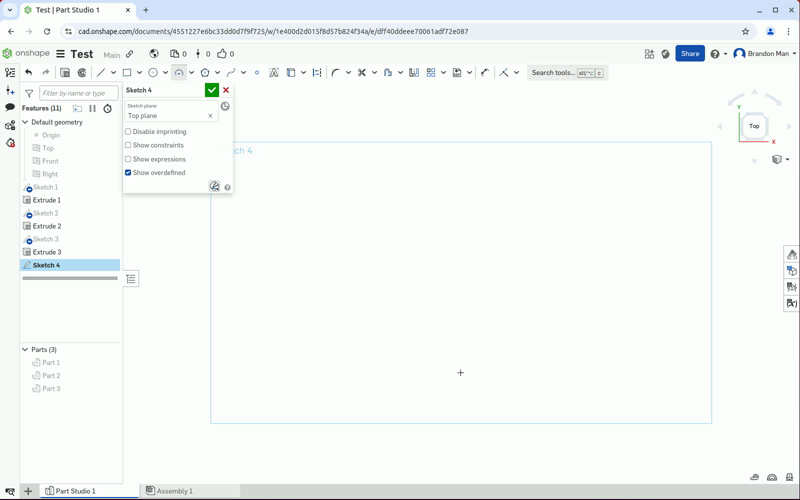
key_down(shift)
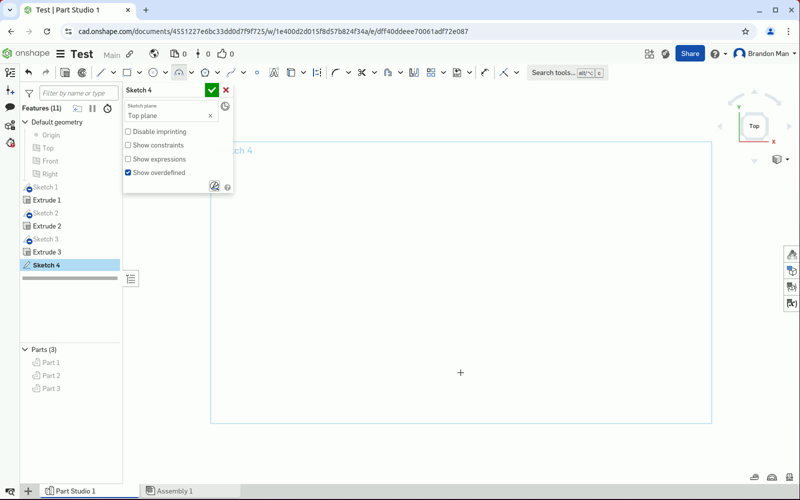
mouse_move(573, 283)
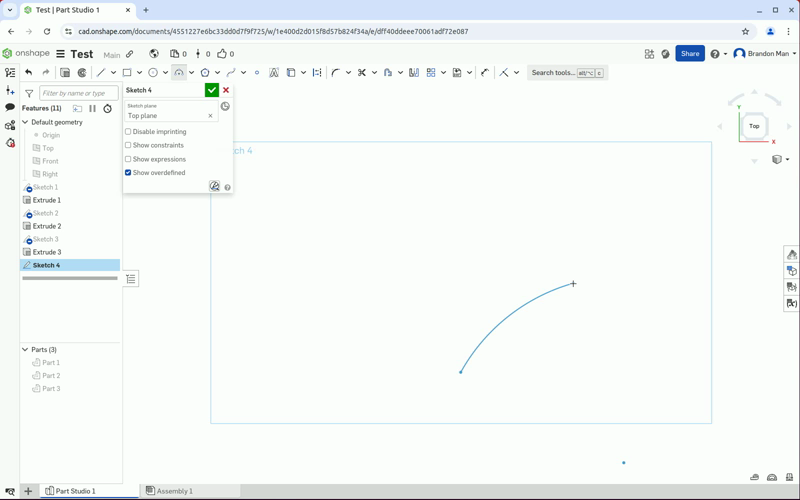
click(573, 283)
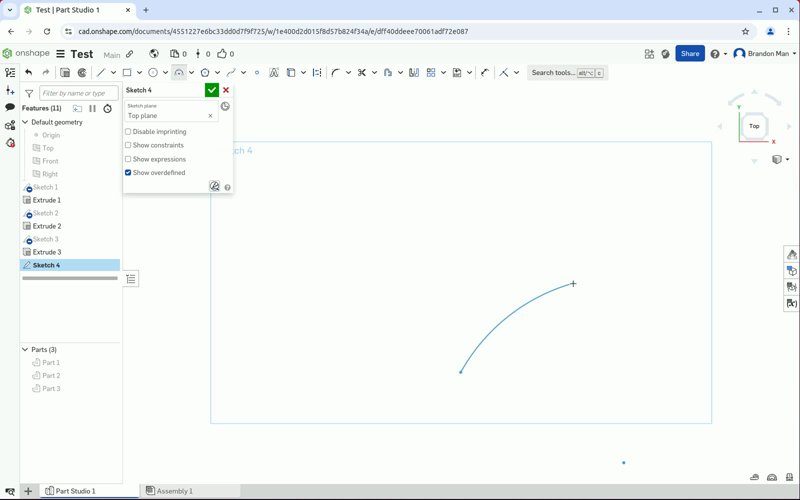
mouse_move(534, 350)
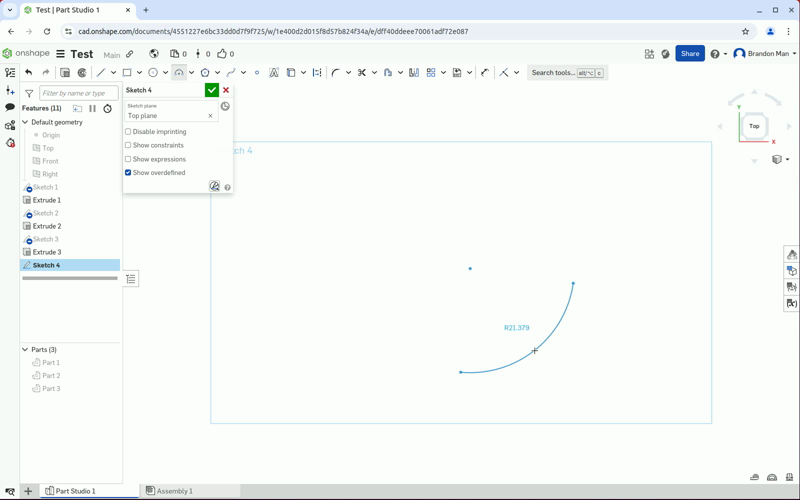
click(534, 350)
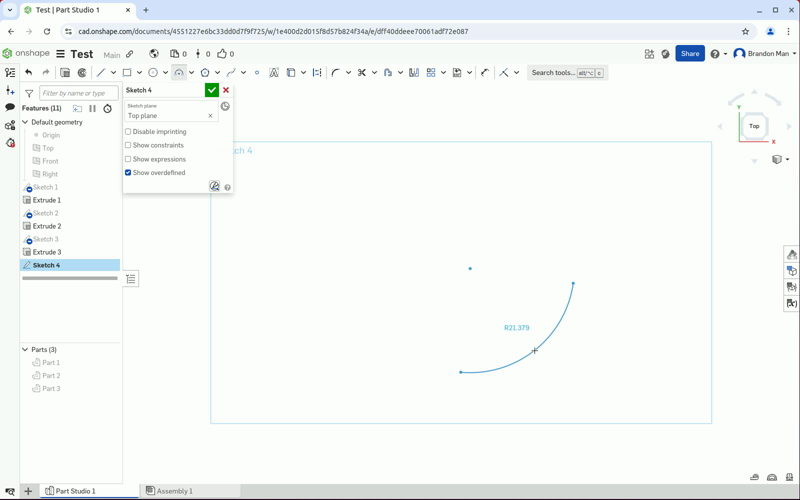
key_up(shift)
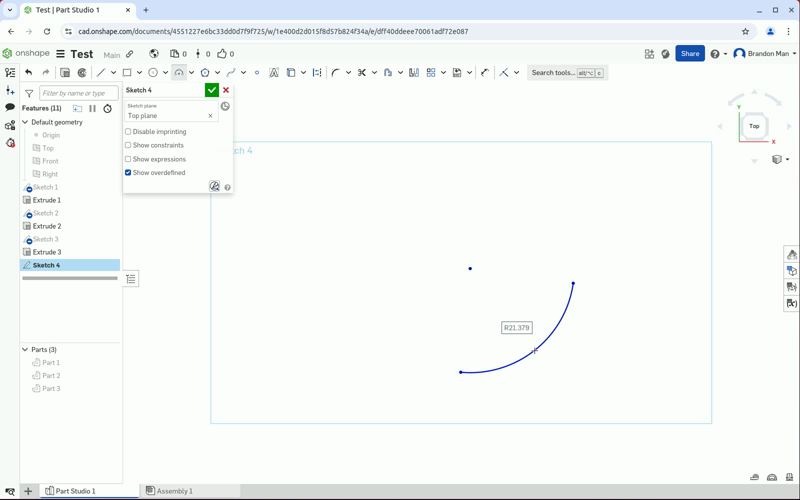
key(esc)
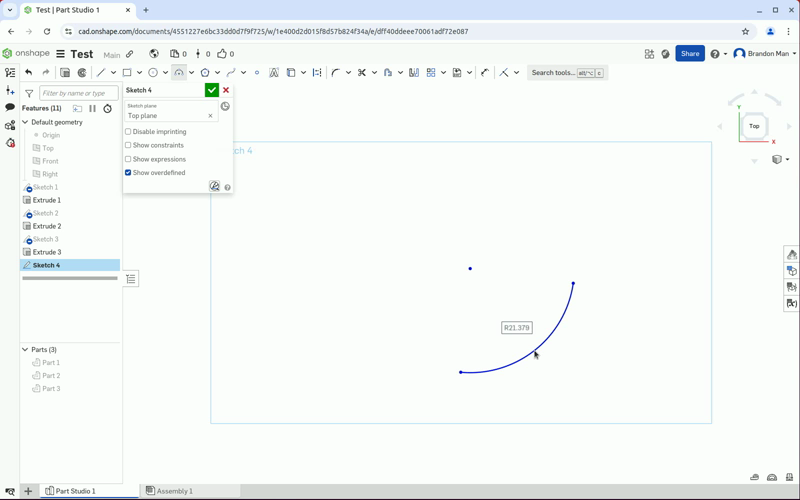
key(l)
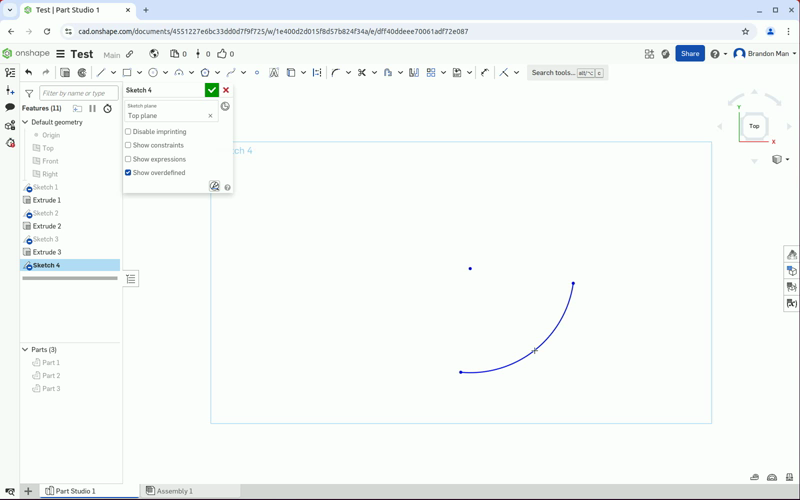
mouse_move(573, 283)
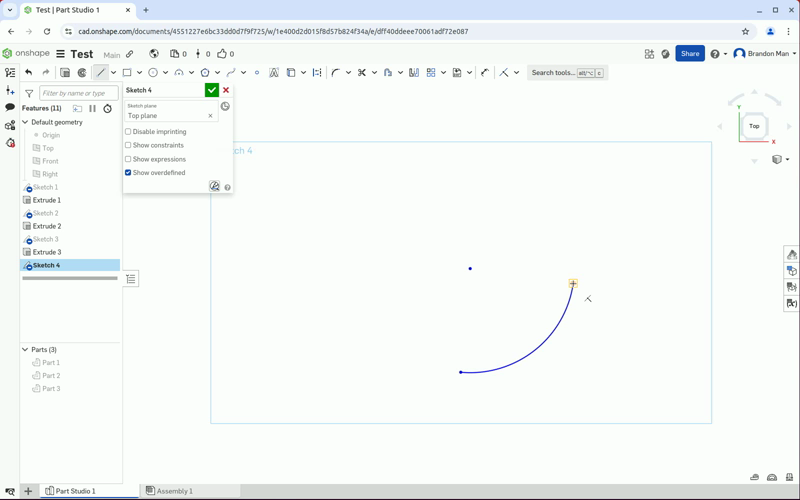
click(573, 283)
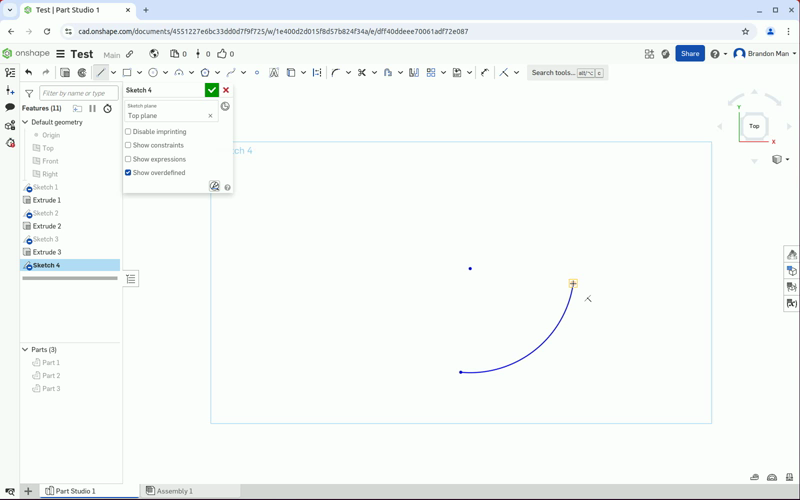
key_down(shift)
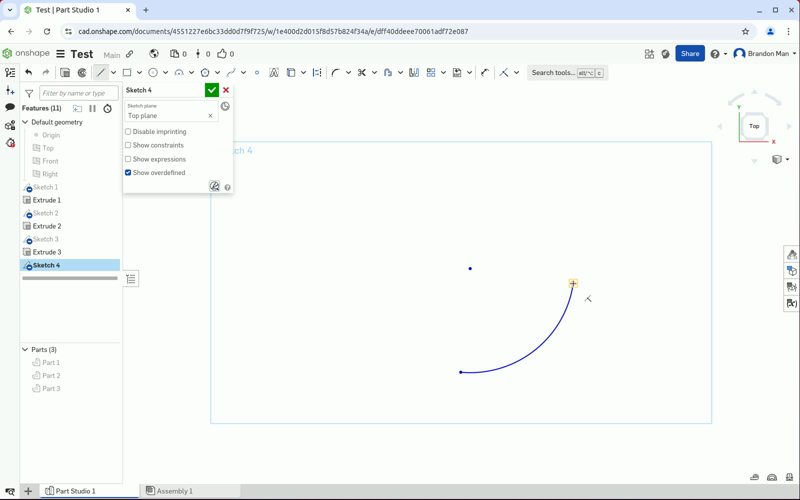
mouse_move(589, 283)
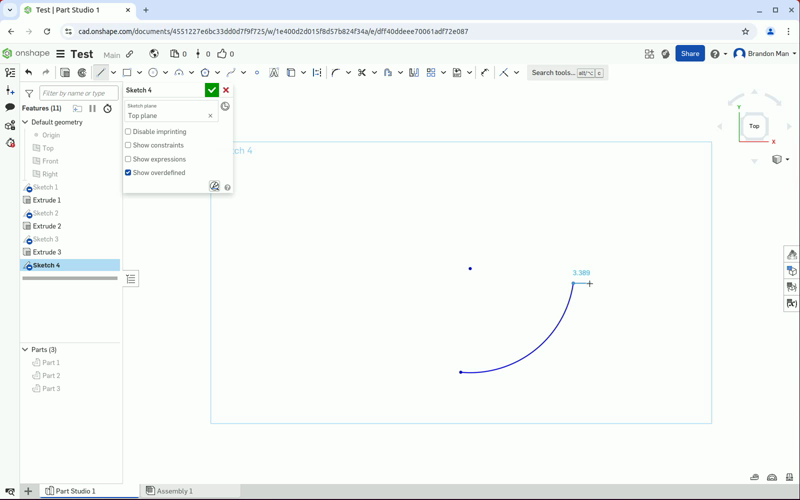
mouse_move(549, 283)
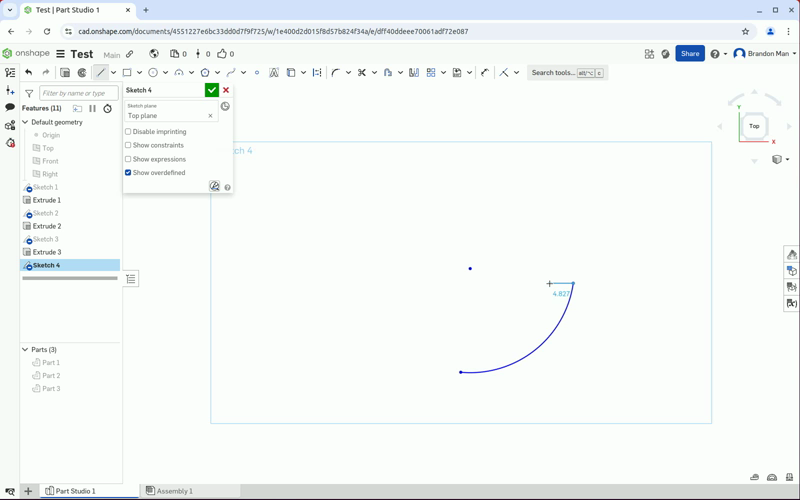
click(549, 283)
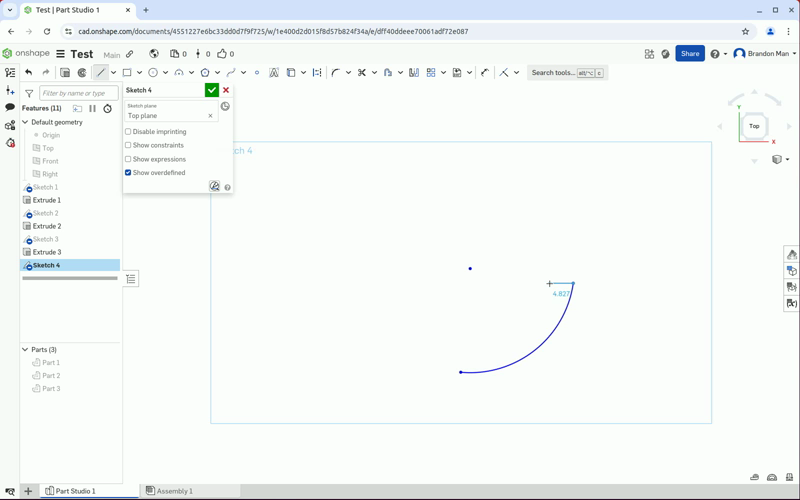
key_up(shift)
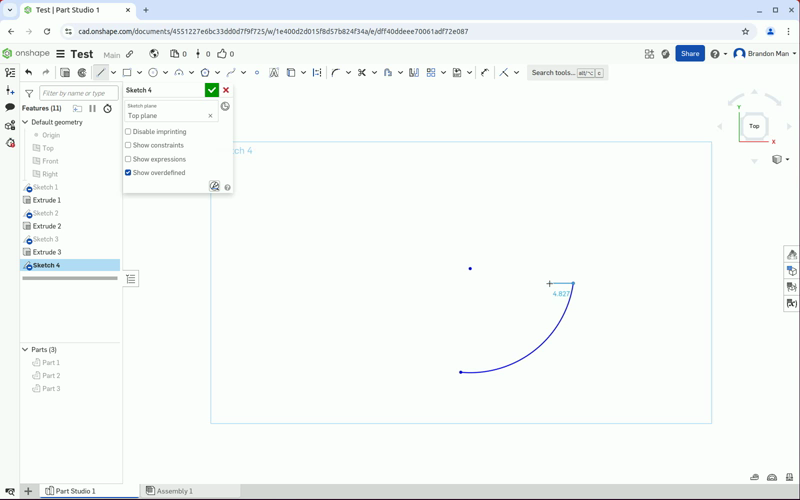
key(esc)
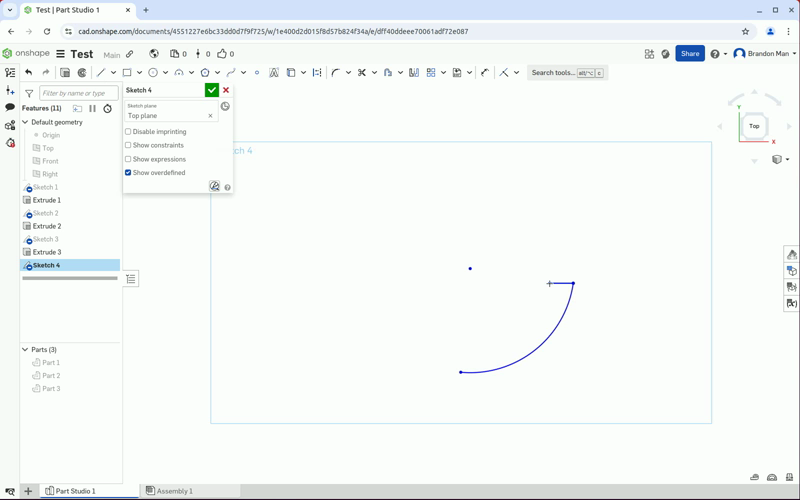
key(a)
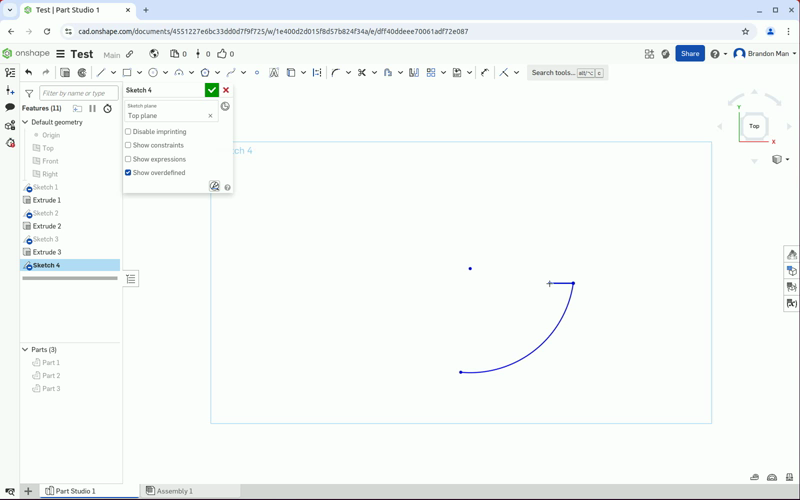
mouse_move(549, 283)
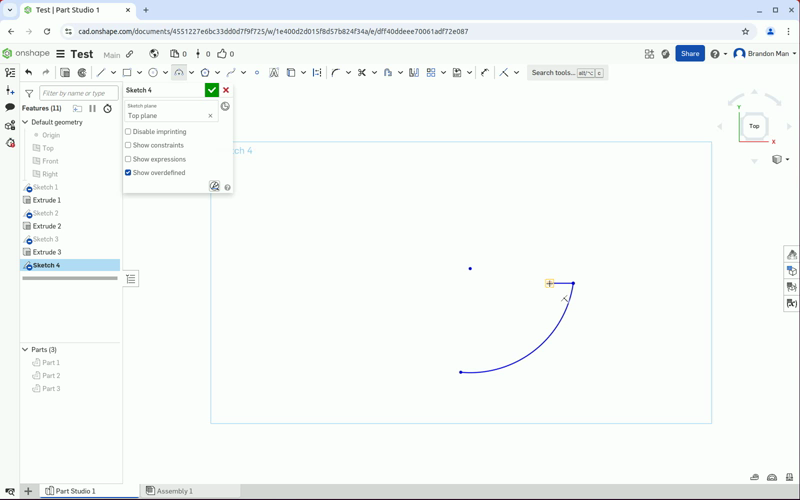
click(549, 283)
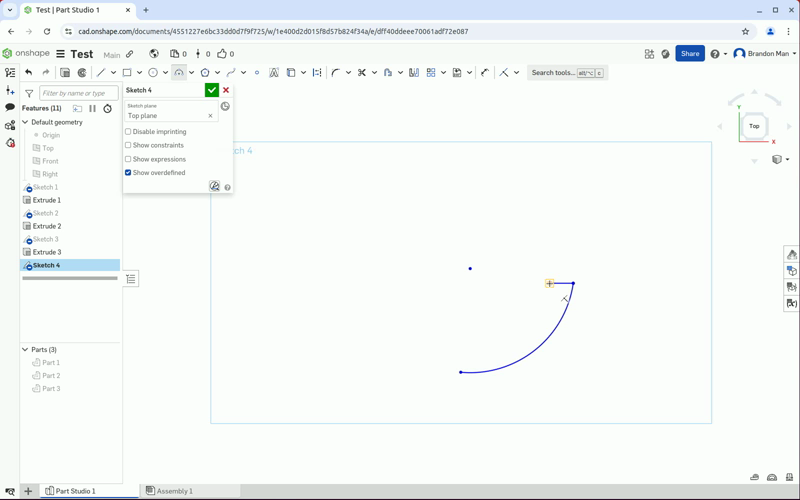
mouse_move(460, 372)
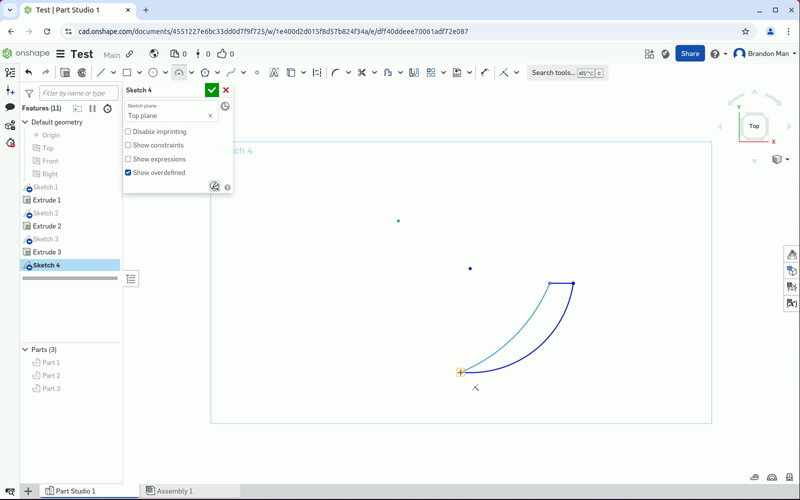
click(460, 372)
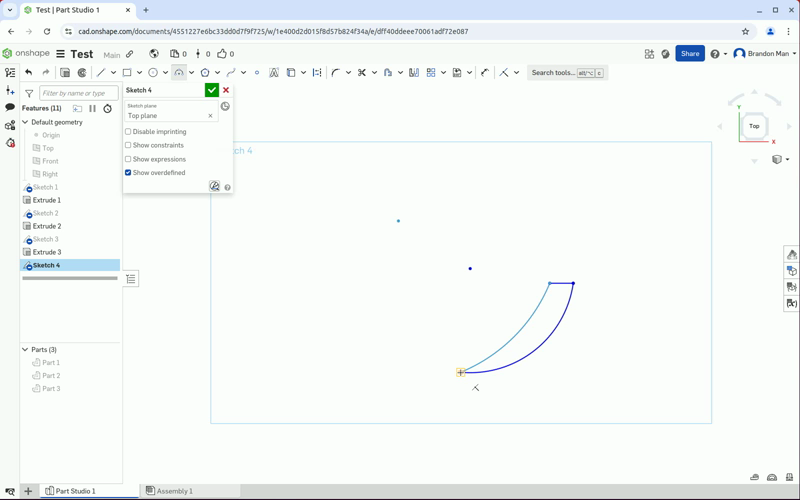
key_down(shift)
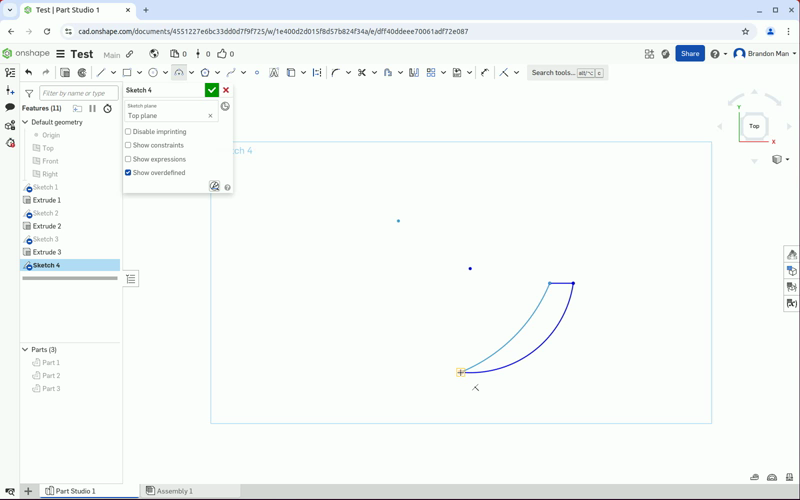
mouse_move(523, 345)
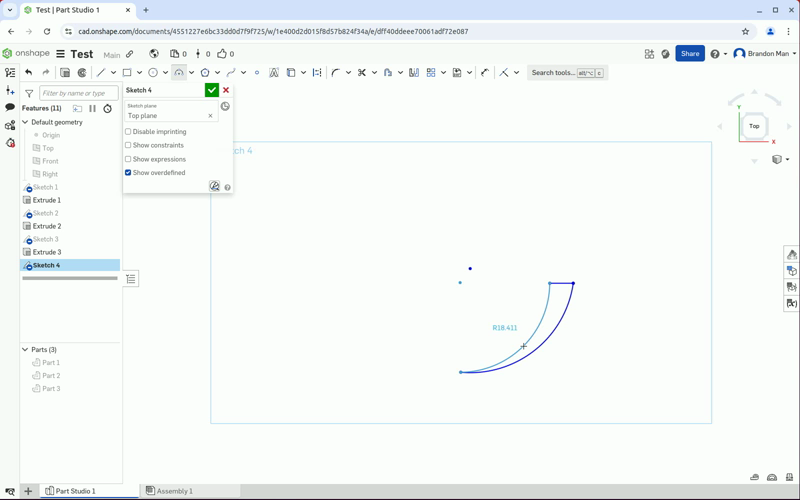
click(523, 345)
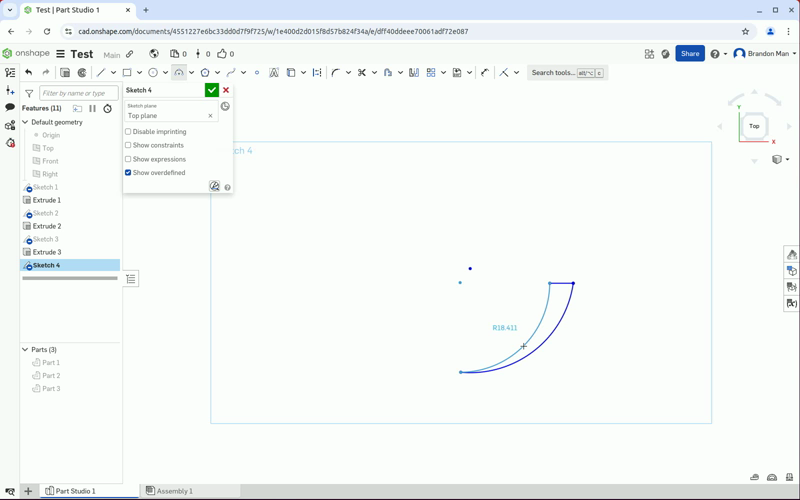
key_up(shift)
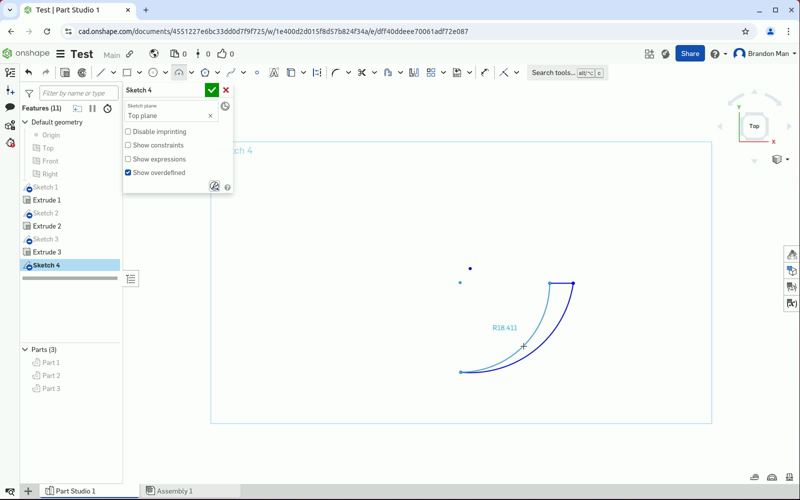
key(esc)
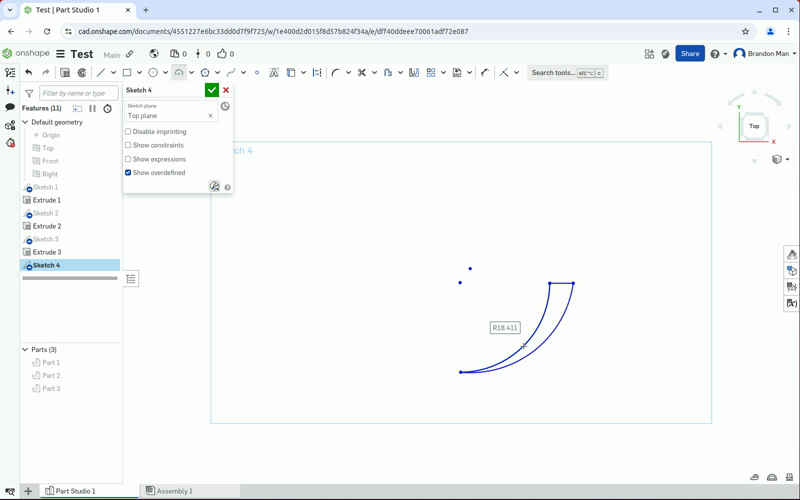
mouse_move(567, 297)
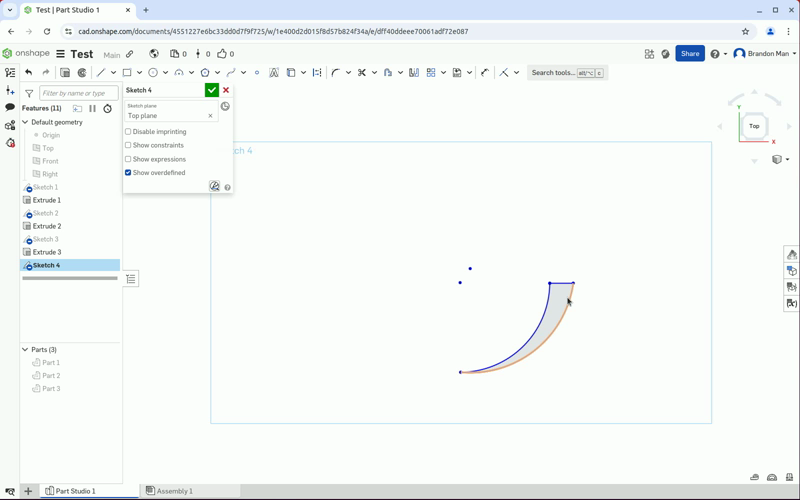
scroll(6)
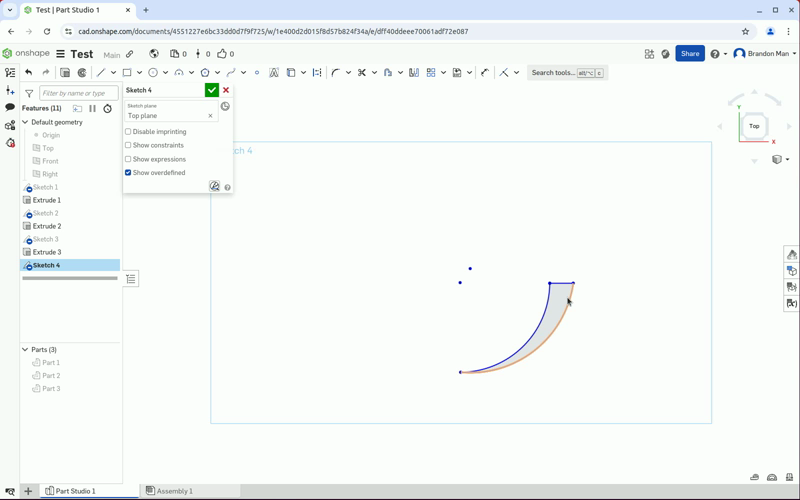
scroll(6)
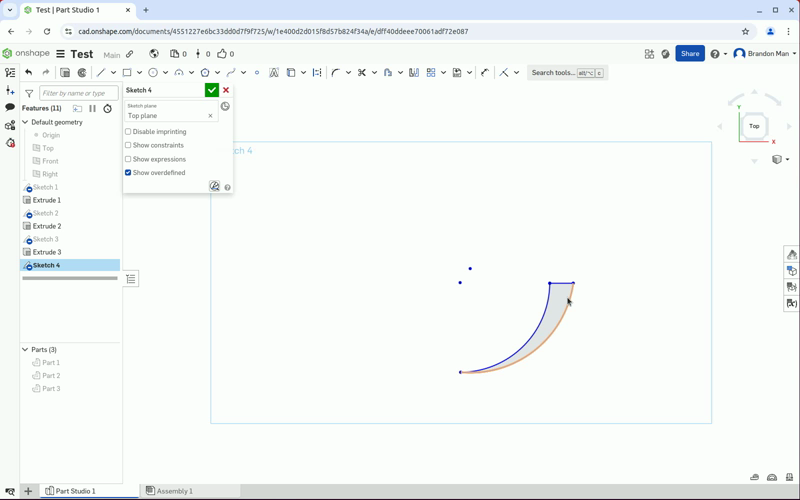
scroll(6)
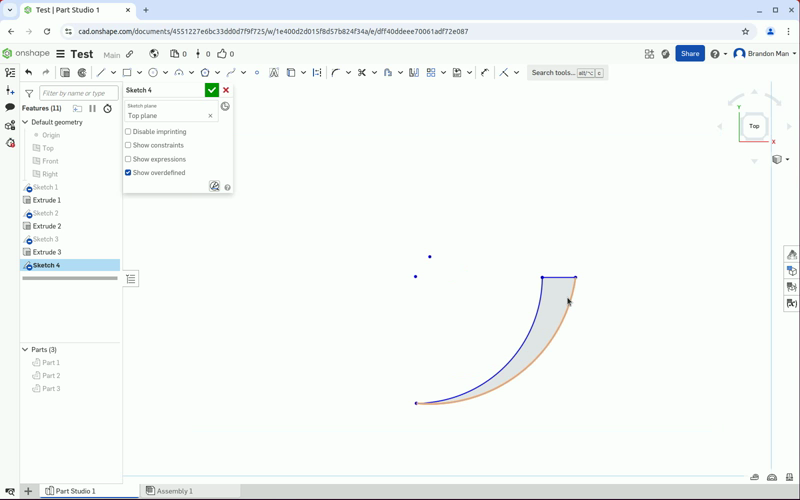
scroll(6)
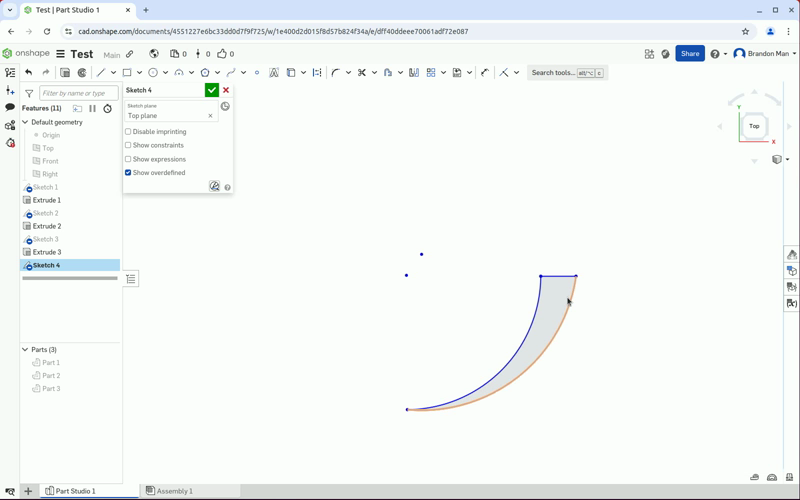
scroll(6)
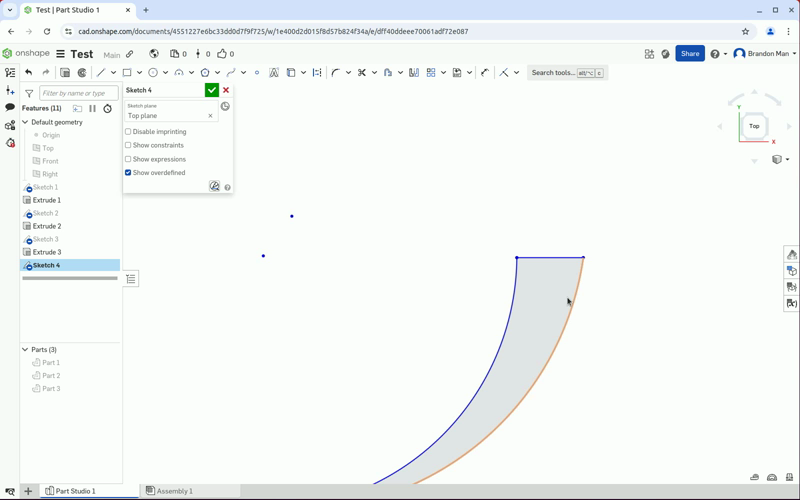
scroll(6)
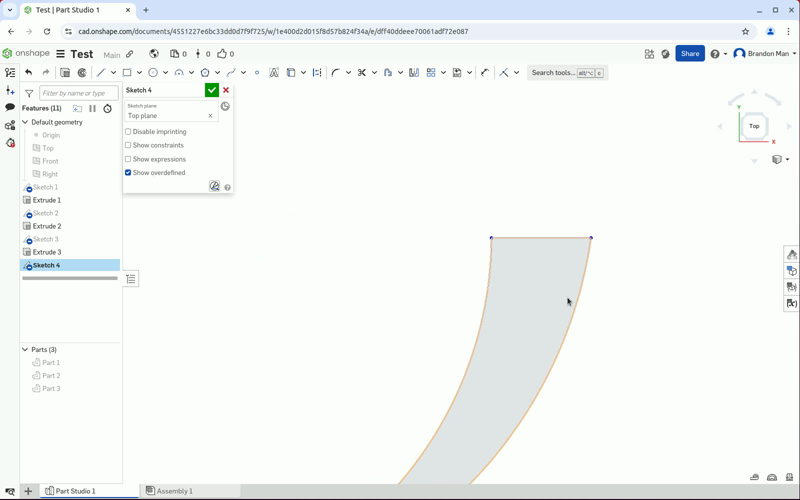
scroll(6)
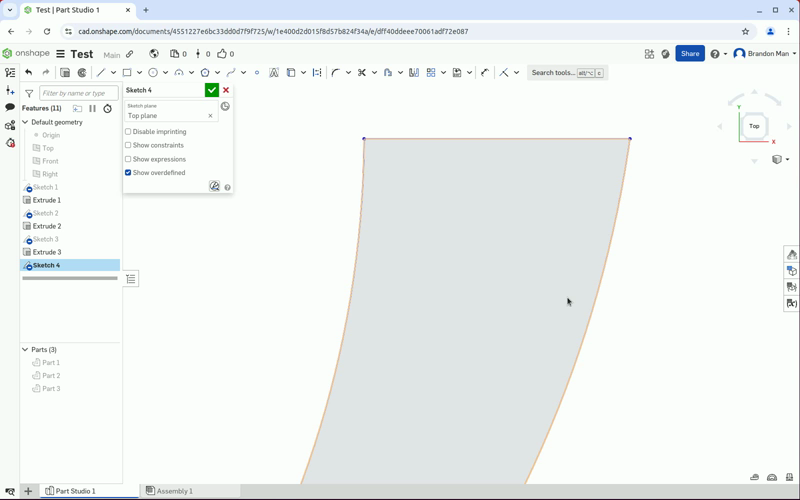
click(567, 297)
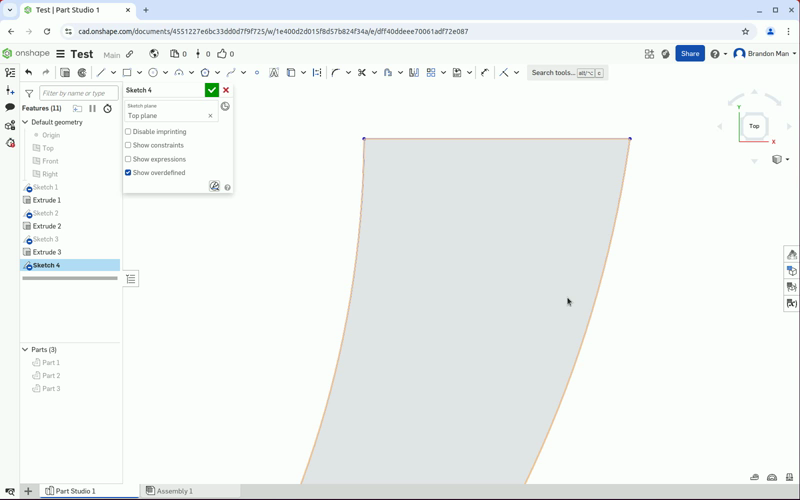
scroll(-6)
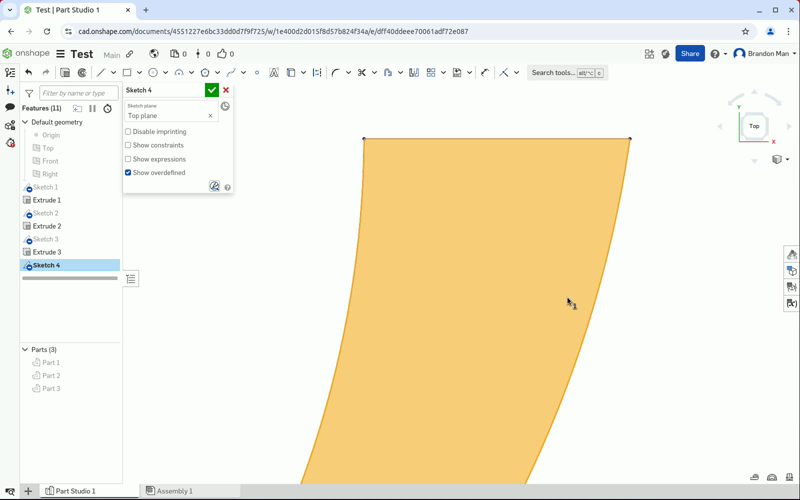
scroll(-6)
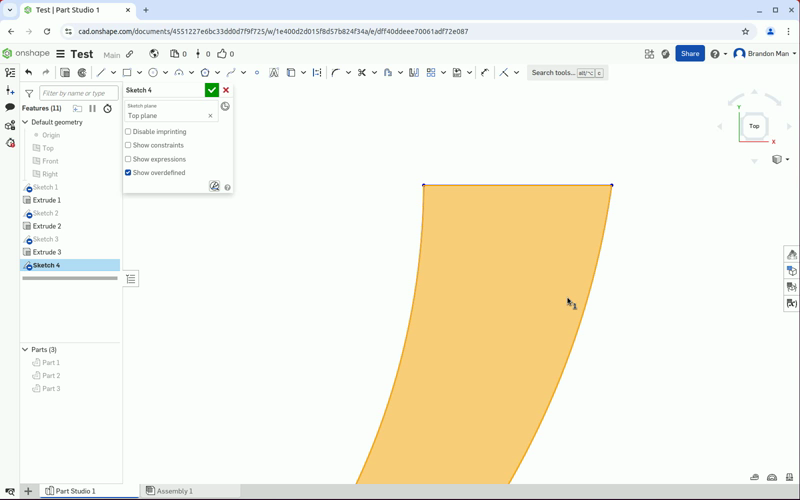
scroll(-6)
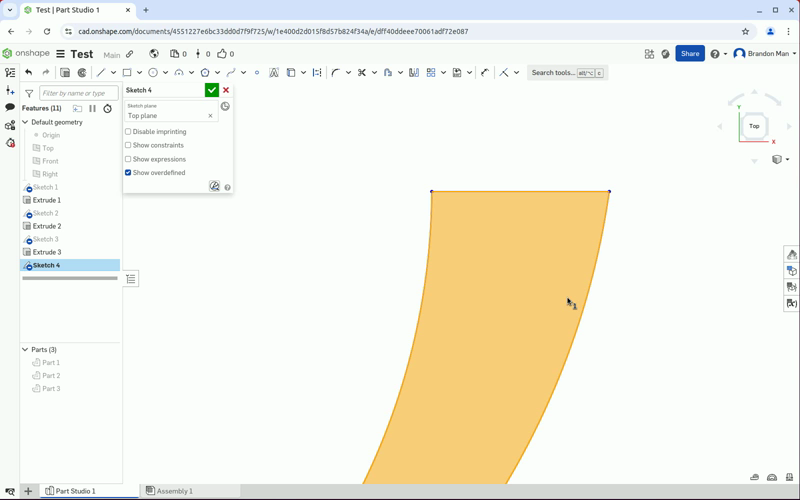
scroll(-6)
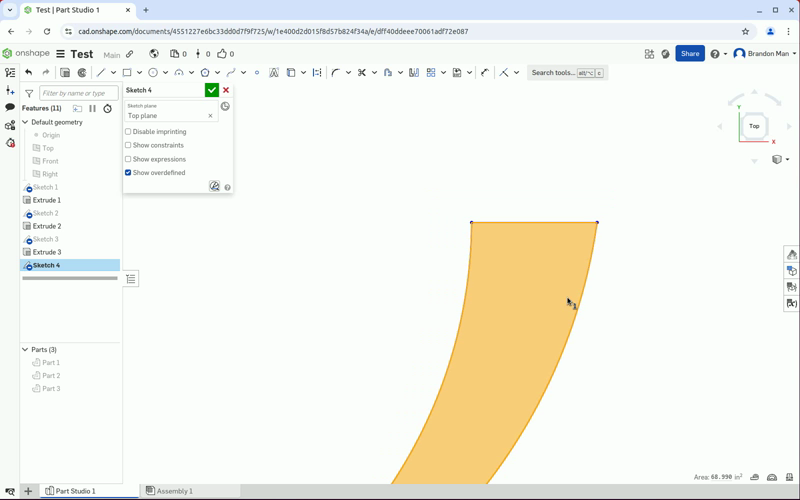
scroll(-6)
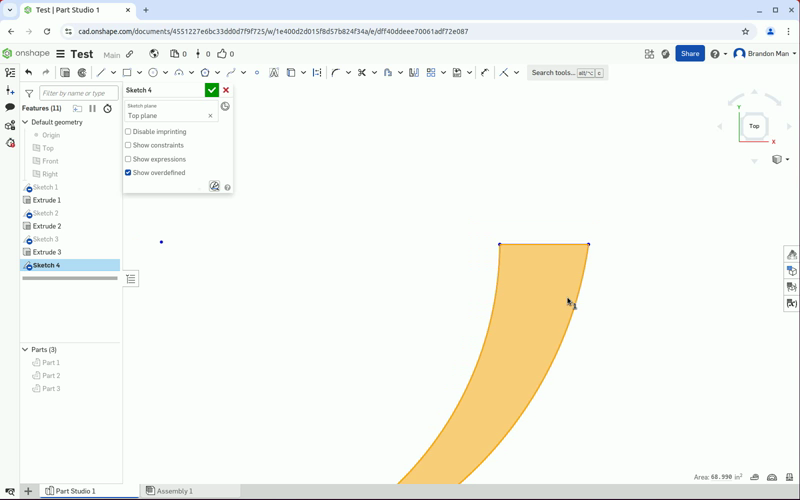
scroll(-6)
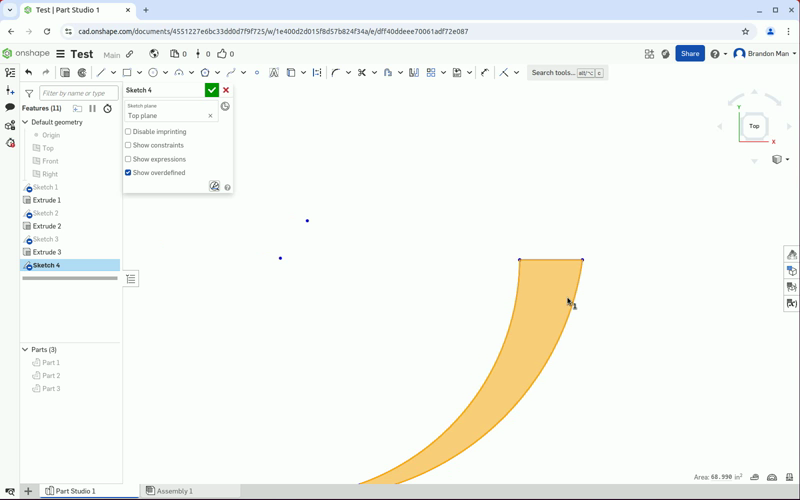
scroll(-6)
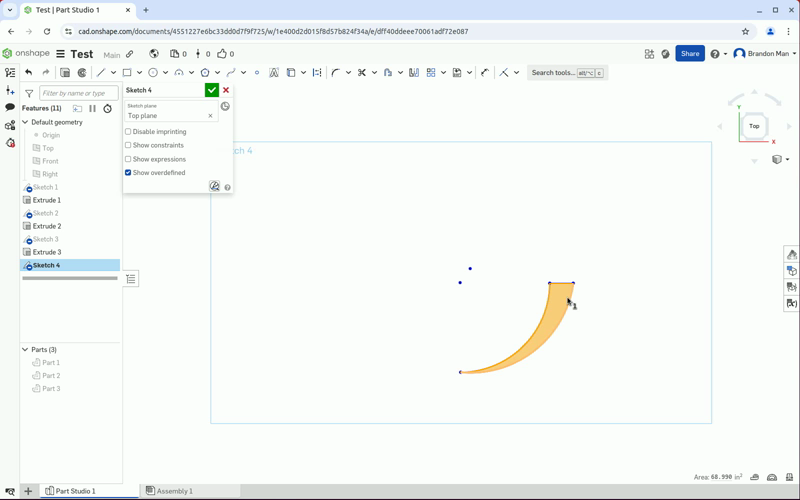
mouse_move(73, 352)
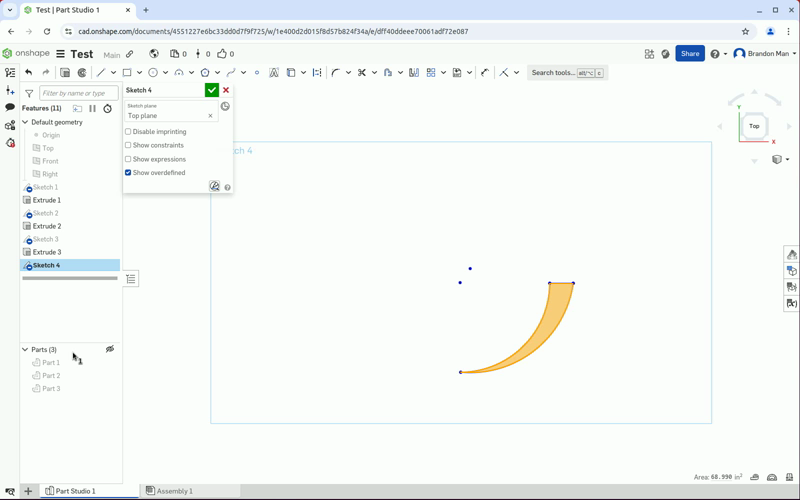
key(shift+y)
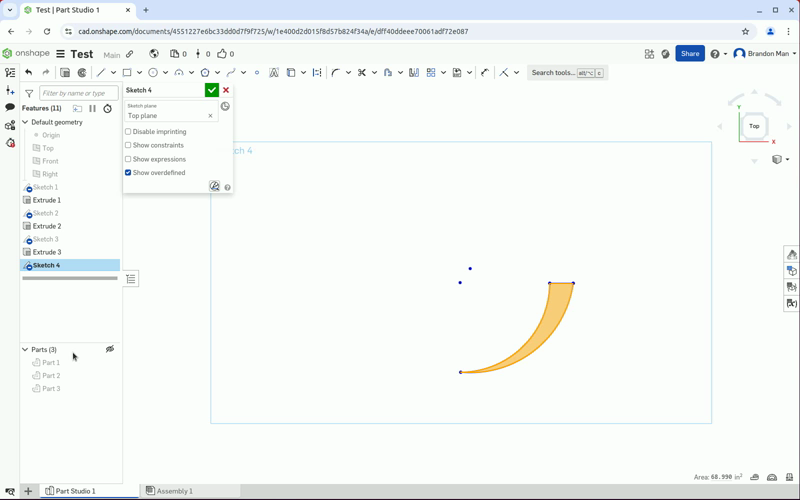
key(shift+e)
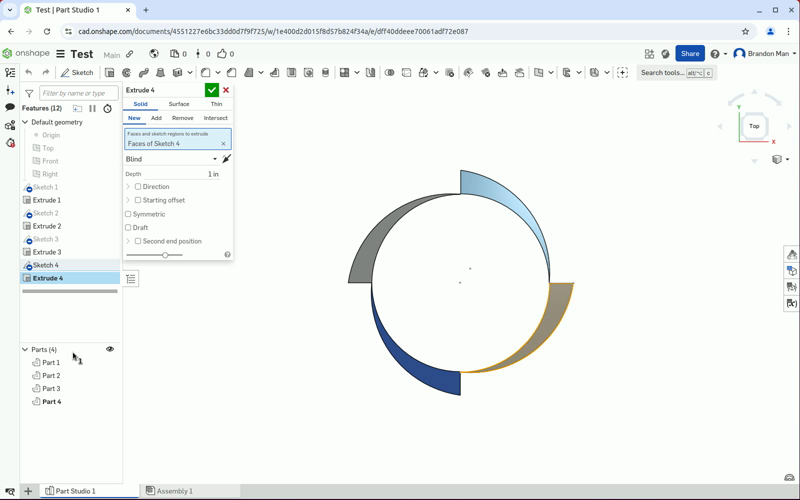
mouse_move(143, 106)
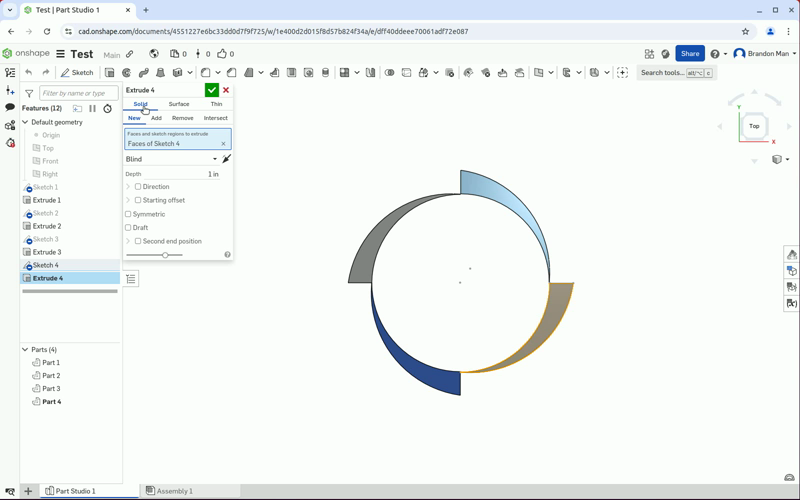
click(143, 106)
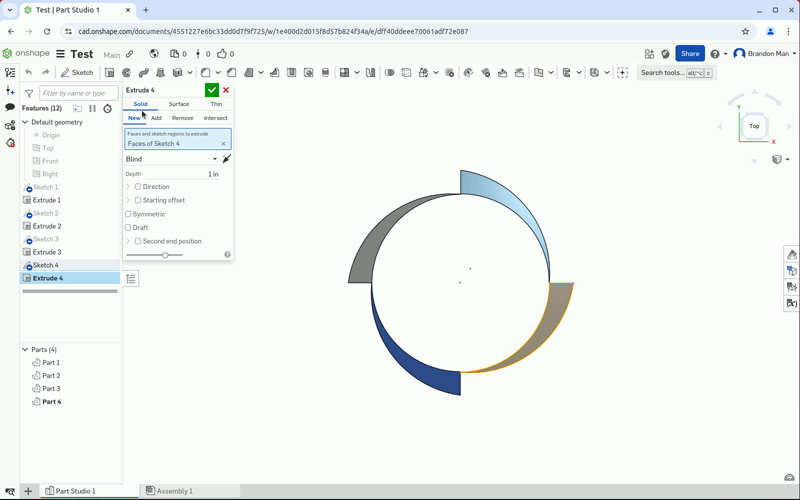
mouse_move(137, 120)
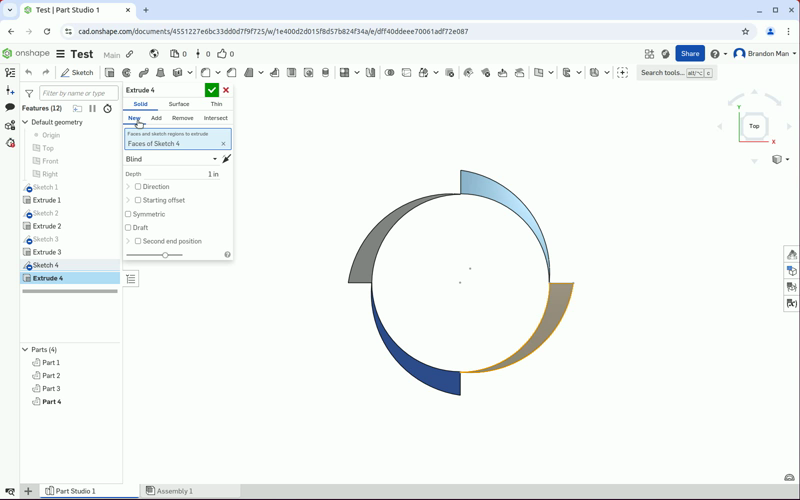
click(137, 120)
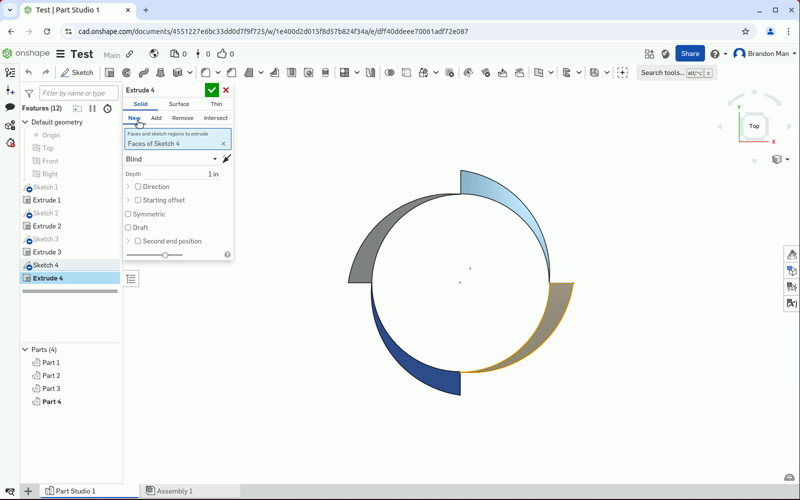
key(tab, 4)
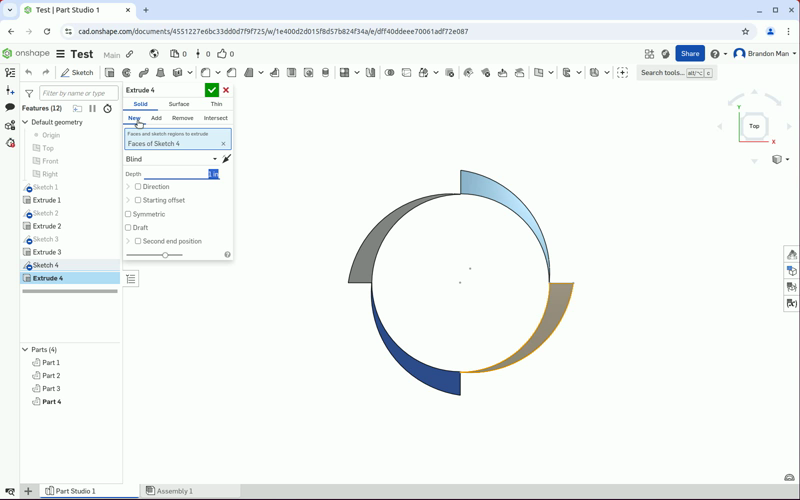
text(6.018)
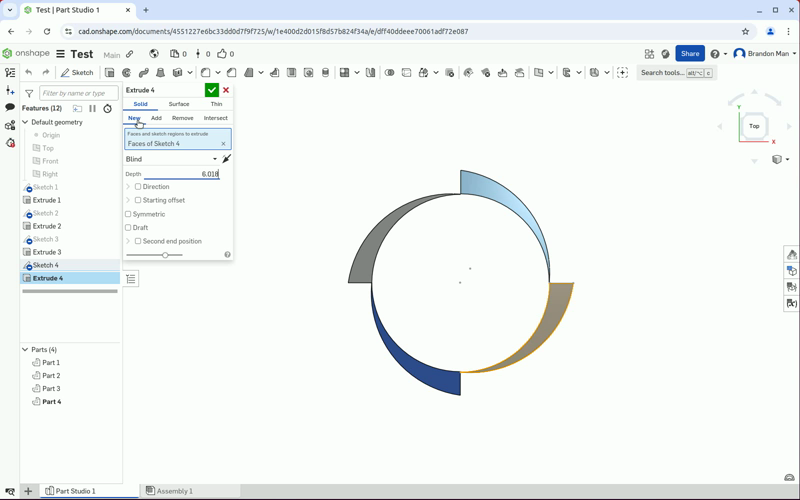
key(enter)
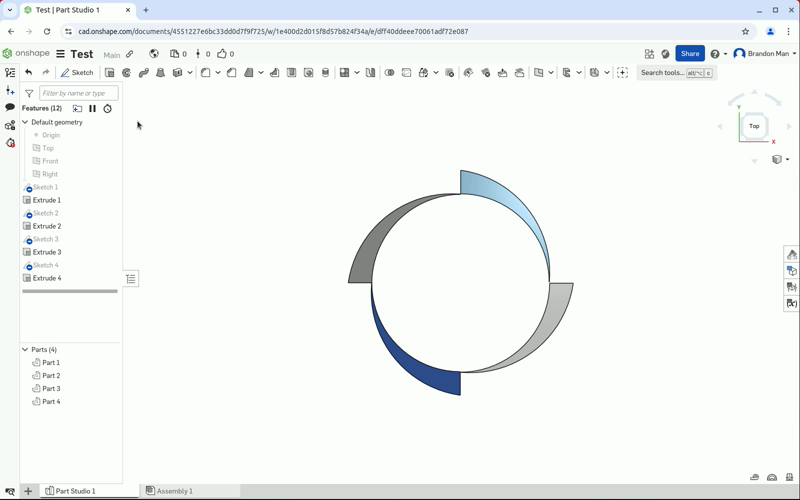
key(shift+h)
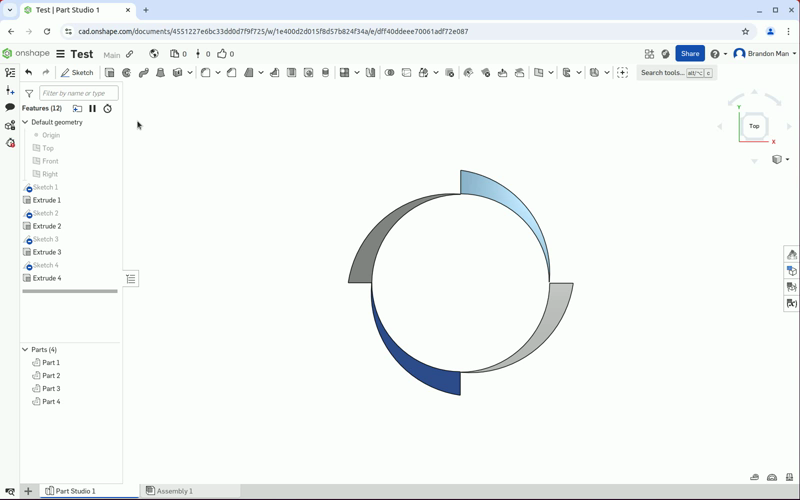
key(shift+h)
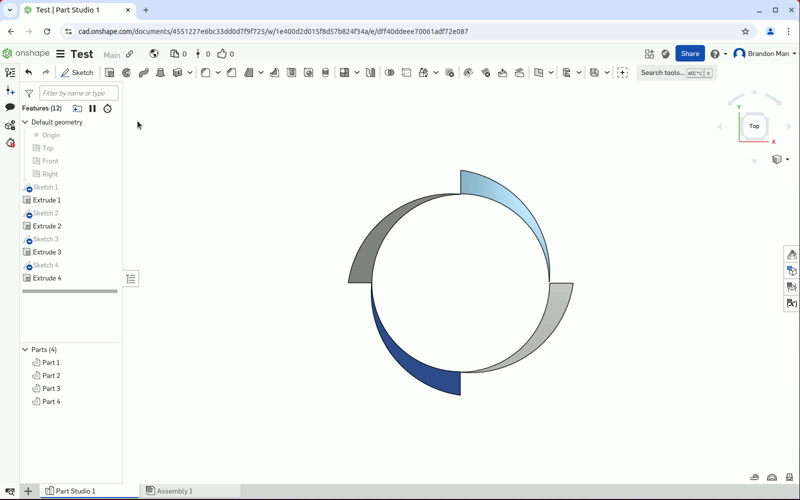
mouse_move(73, 189)
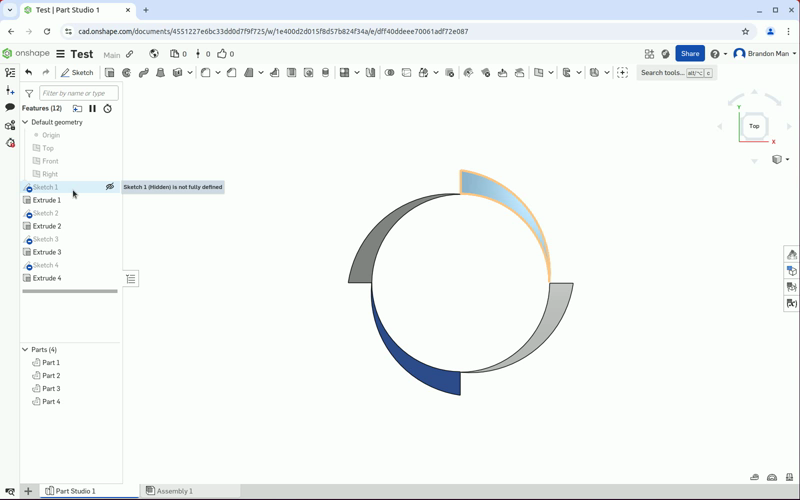
click(73, 189)
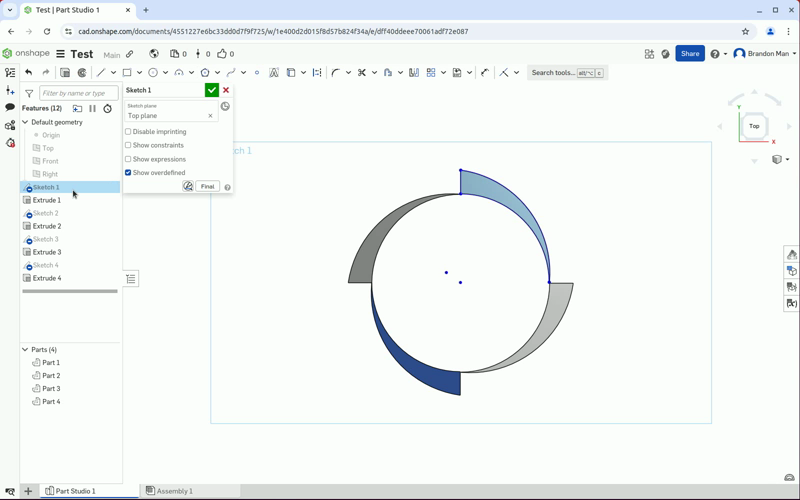
mouse_move(229, 92)
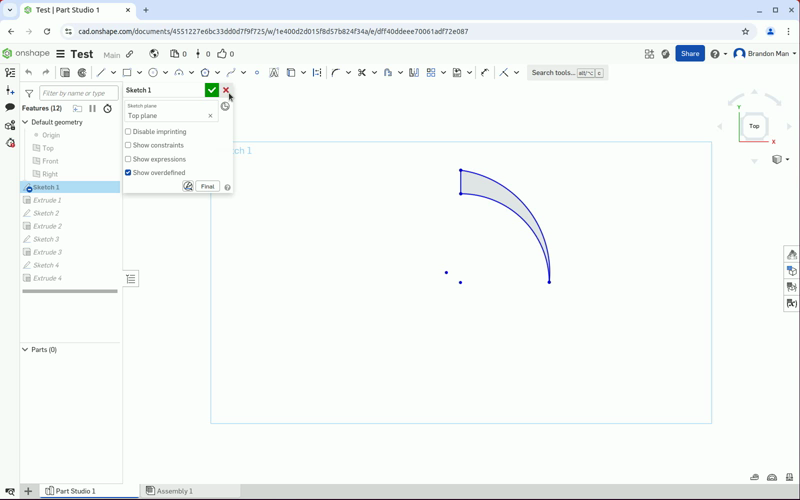
click(229, 92)
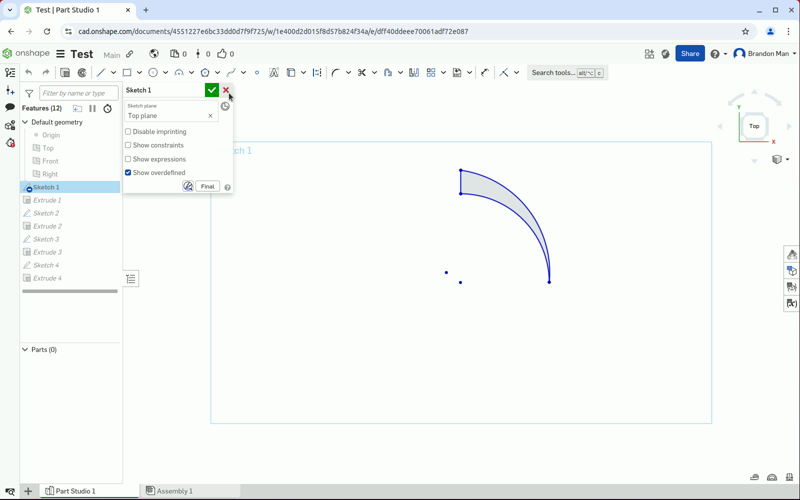
key(shift+s)
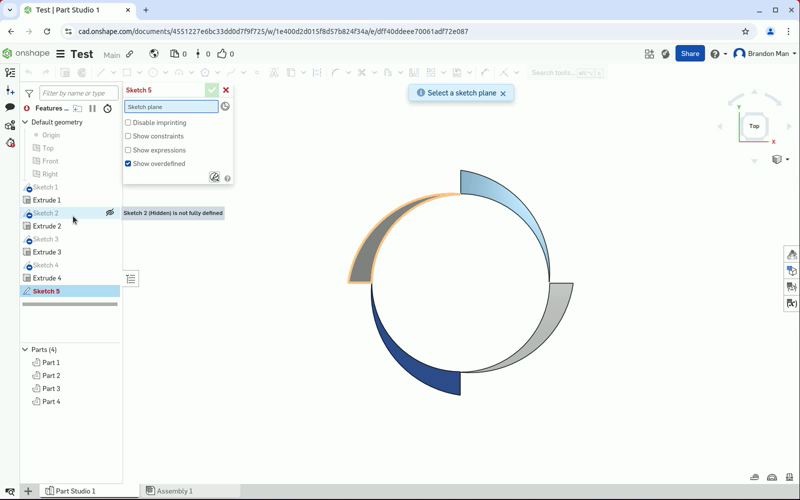
scroll(3)
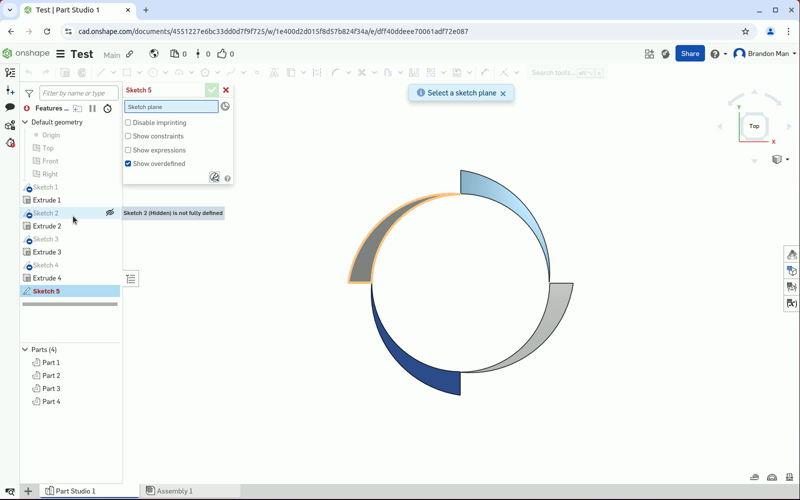
mouse_move(73, 150)
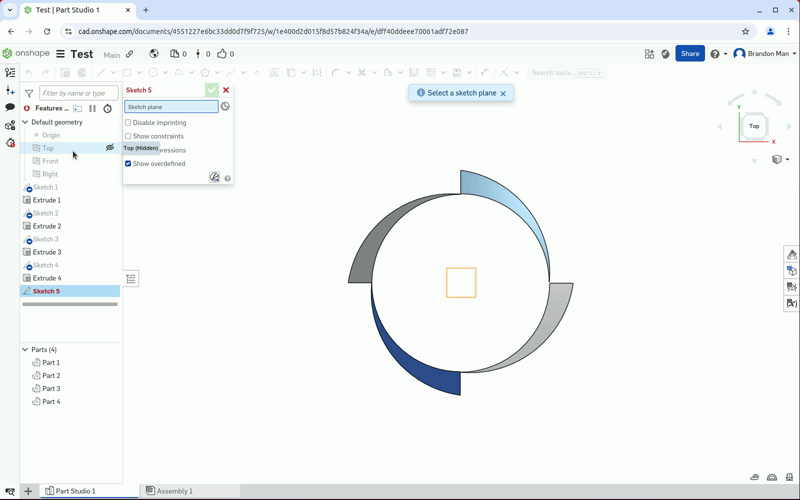
click(73, 150)
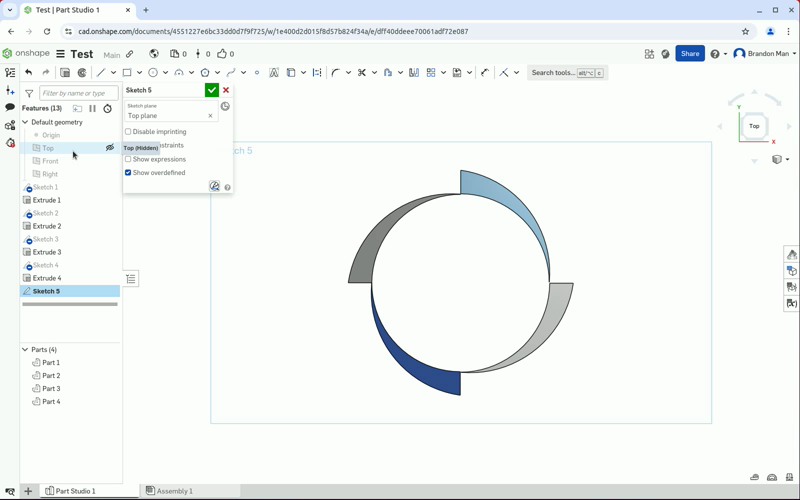
mouse_move(73, 352)
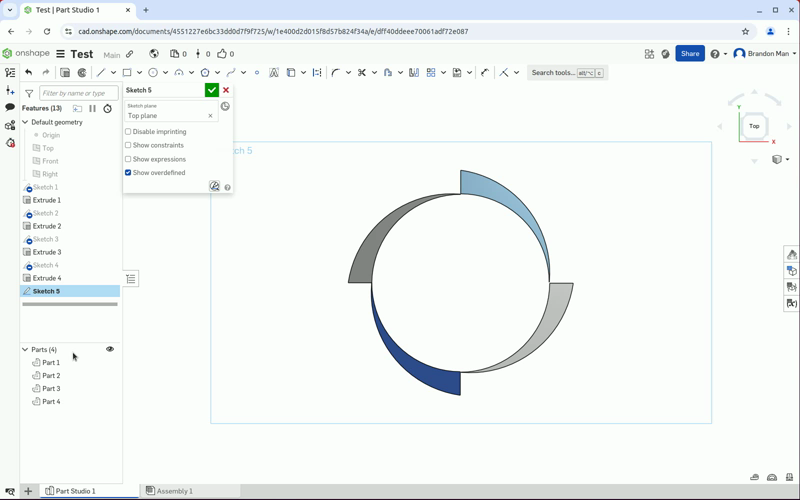
key(y)
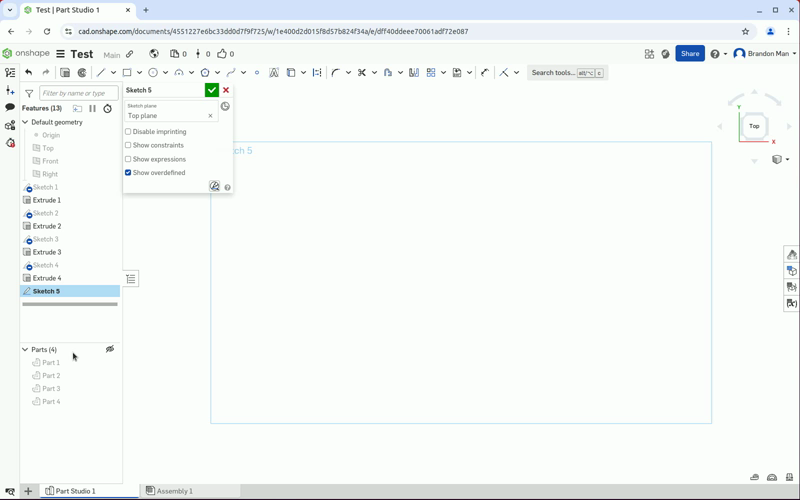
key(c)
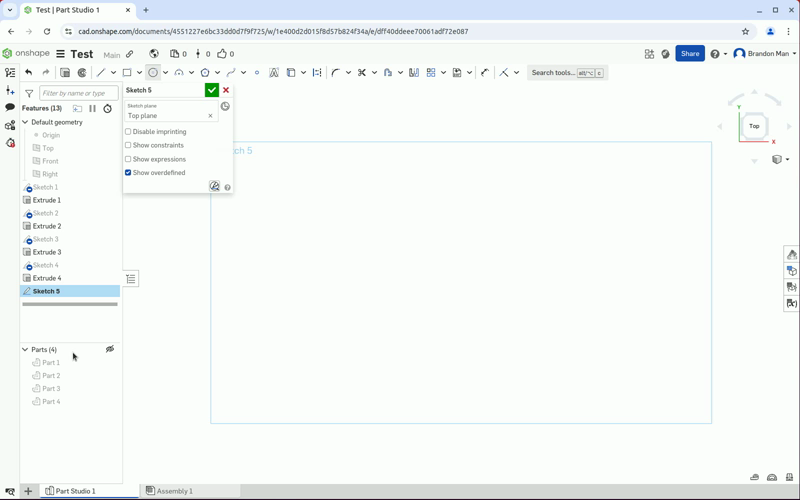
key_down(shift)
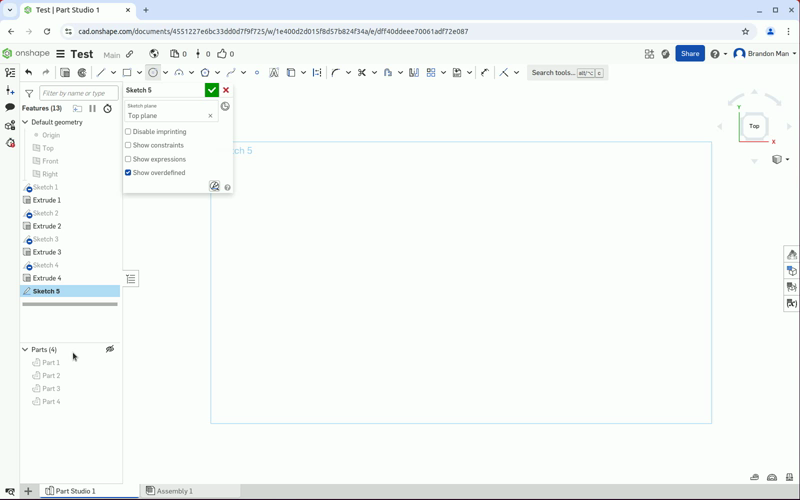
mouse_move(461, 282)
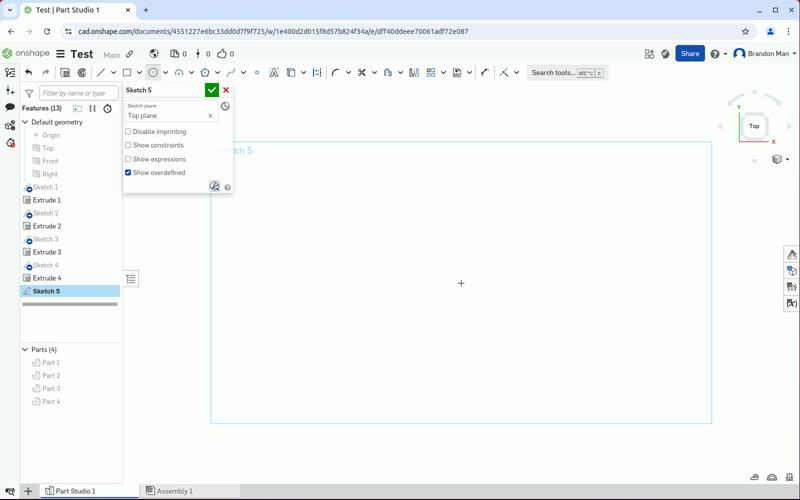
click(461, 282)
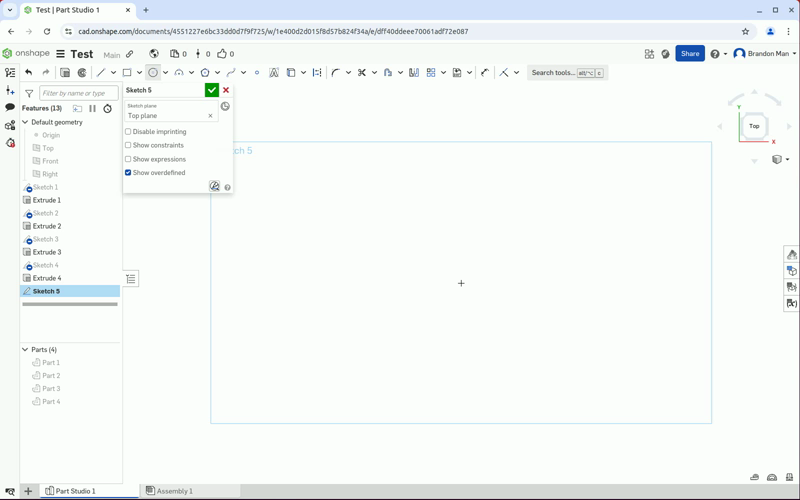
key_up(shift)
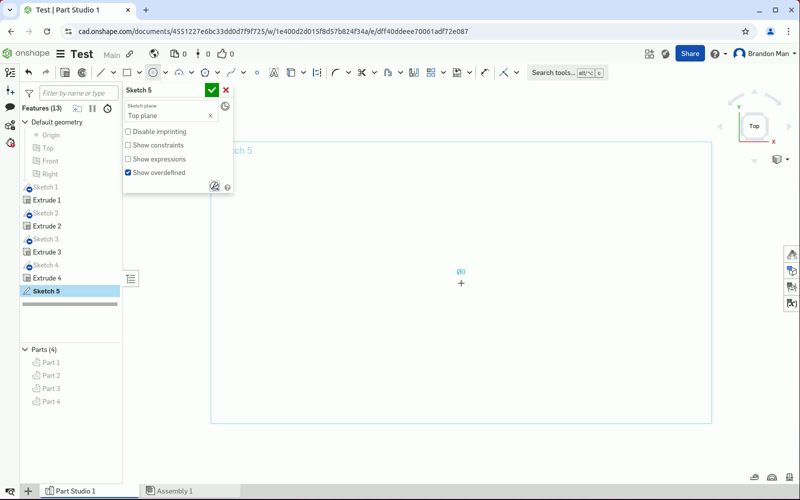
mouse_move(551, 282)
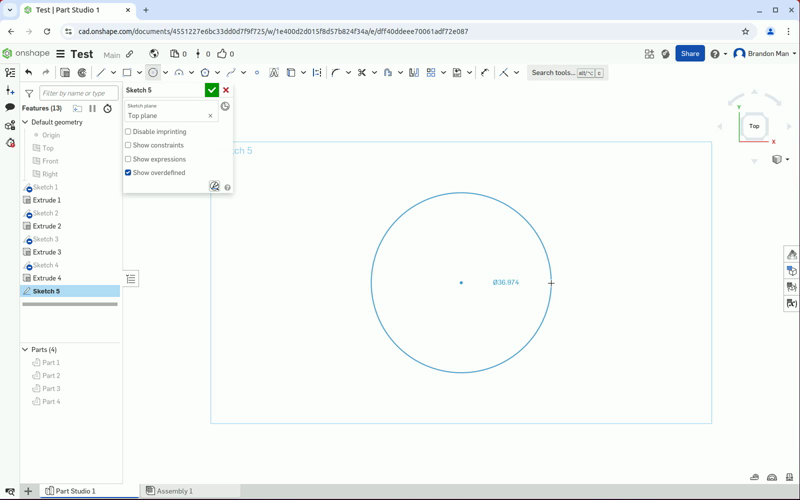
click(551, 282)
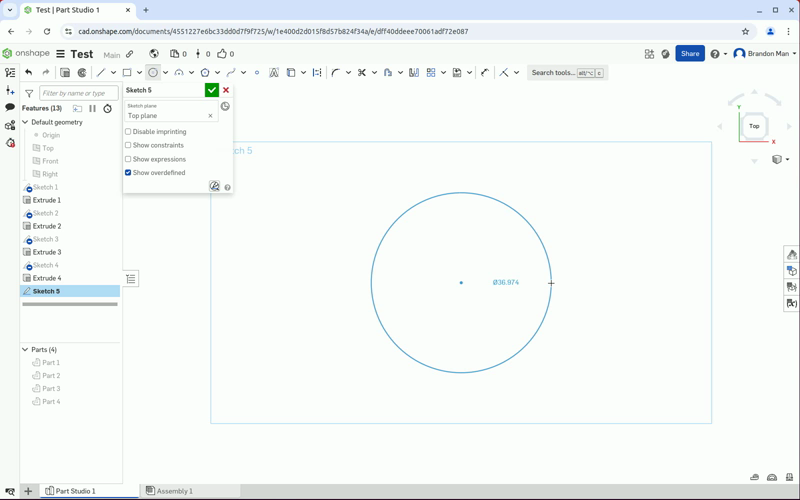
key(esc)
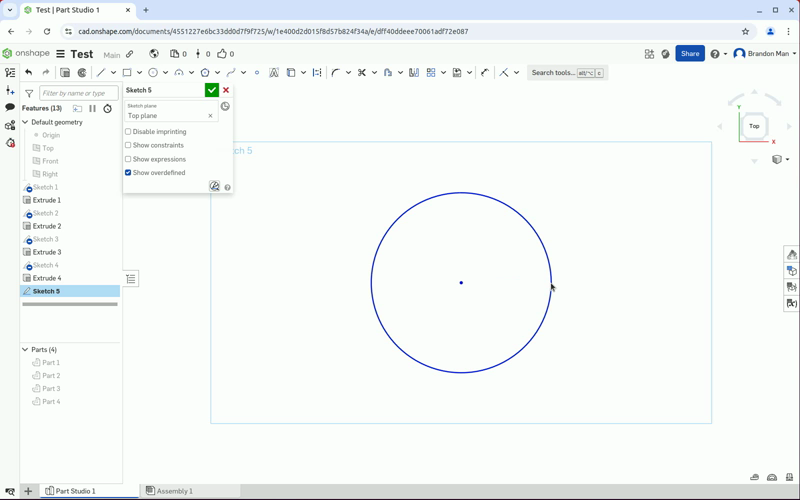
key(c)
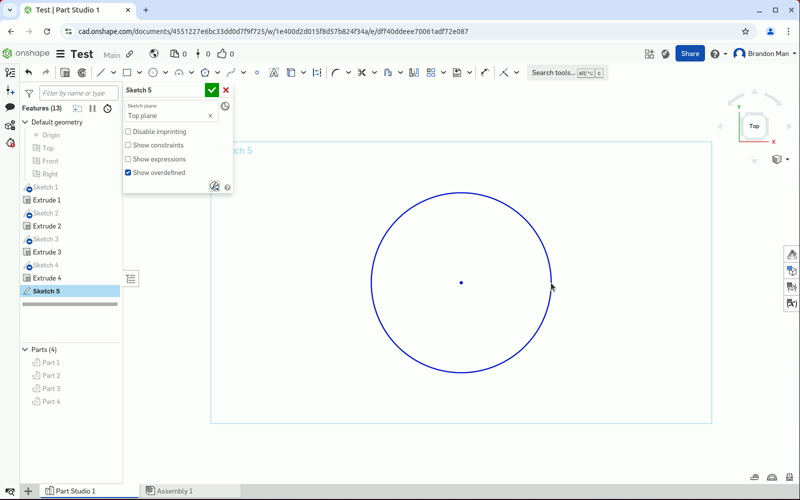
key_down(shift)
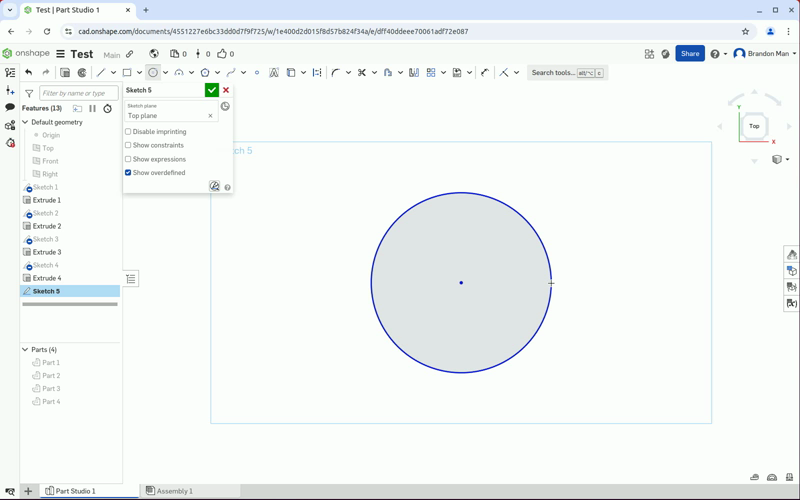
mouse_move(461, 282)
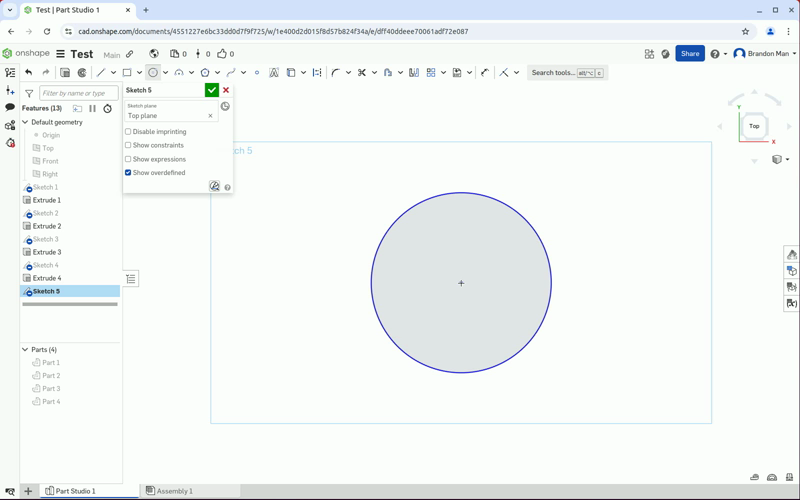
click(461, 282)
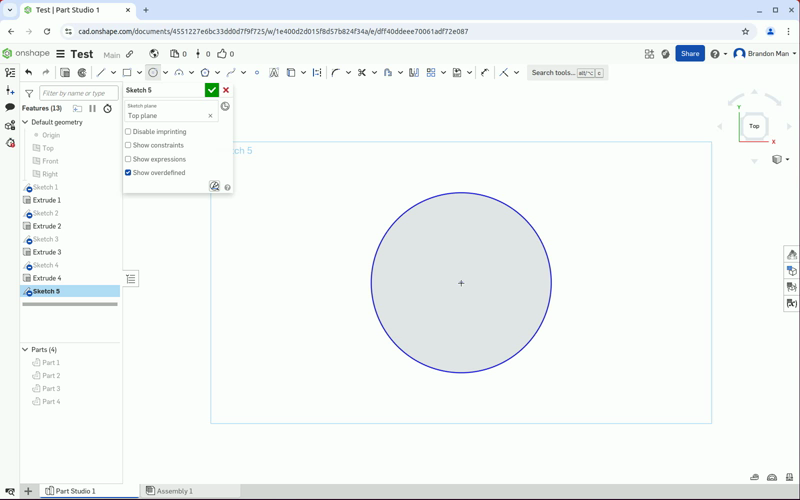
key_up(shift)
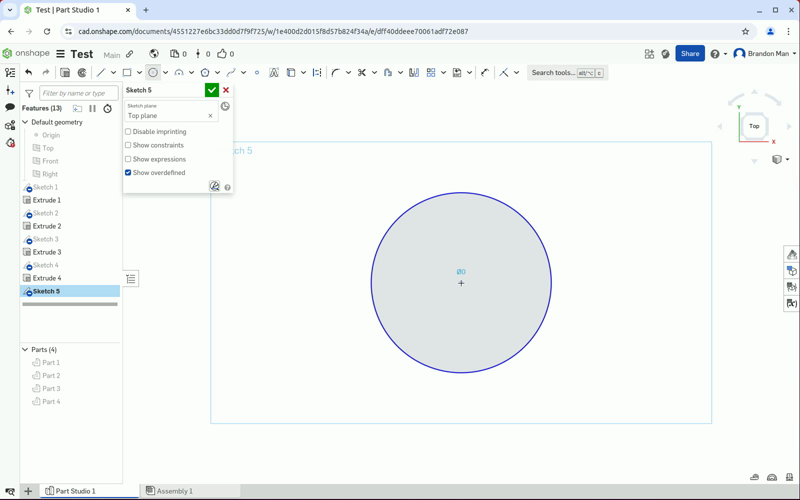
mouse_move(468, 282)
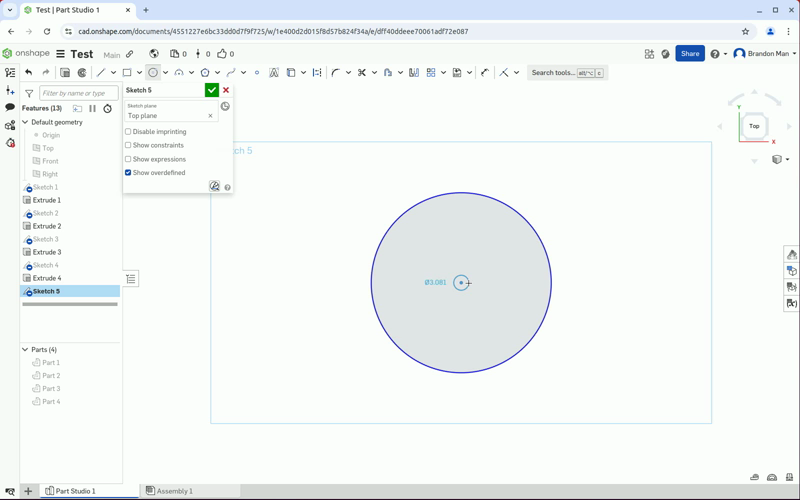
click(468, 282)
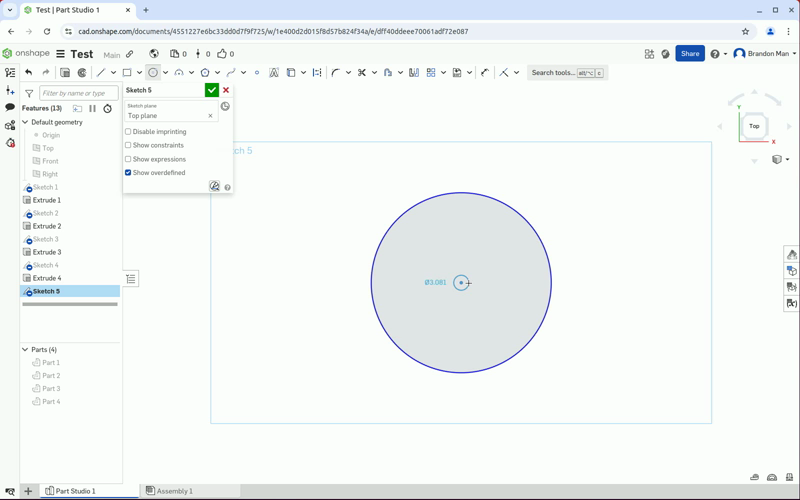
key(esc)
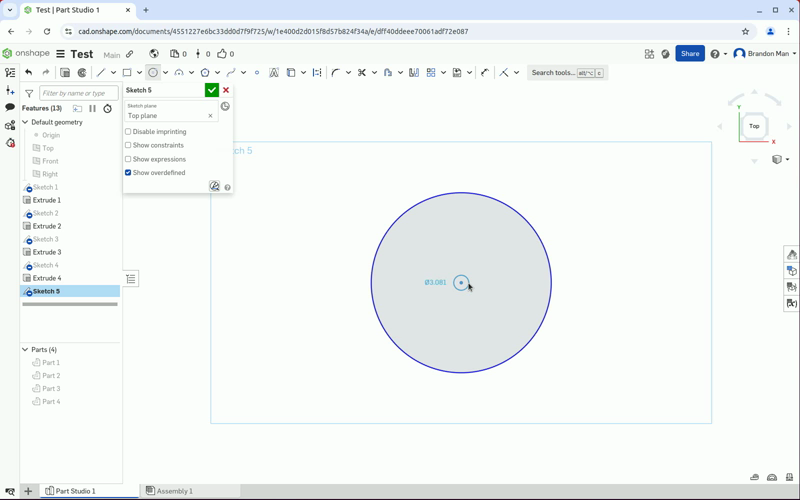
mouse_move(422, 265)
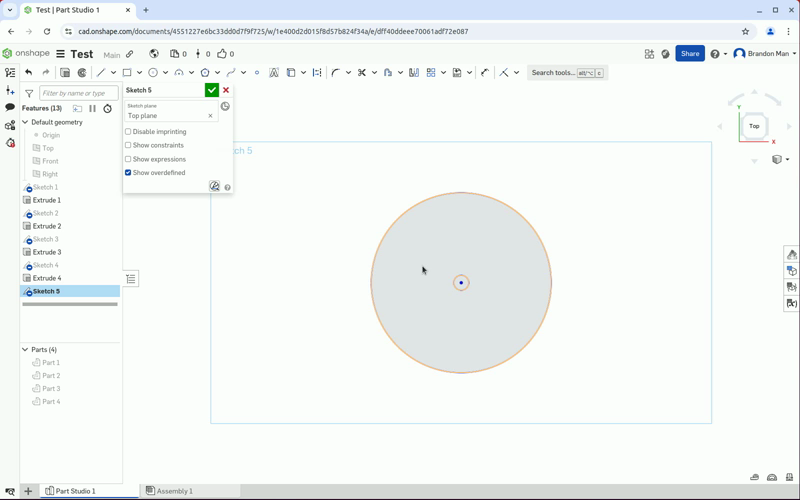
click(422, 265)
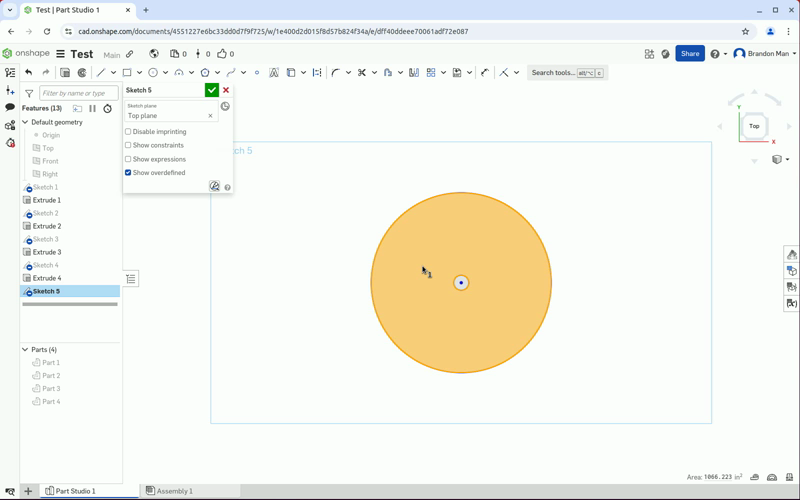
mouse_move(73, 352)
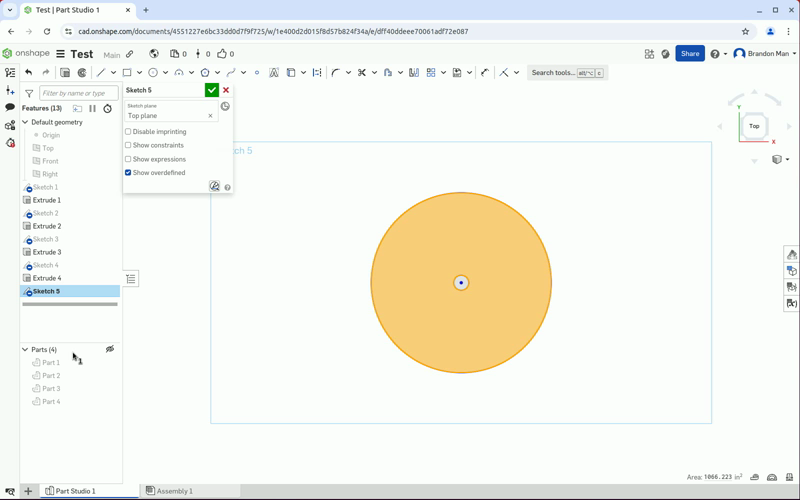
key(shift+y)
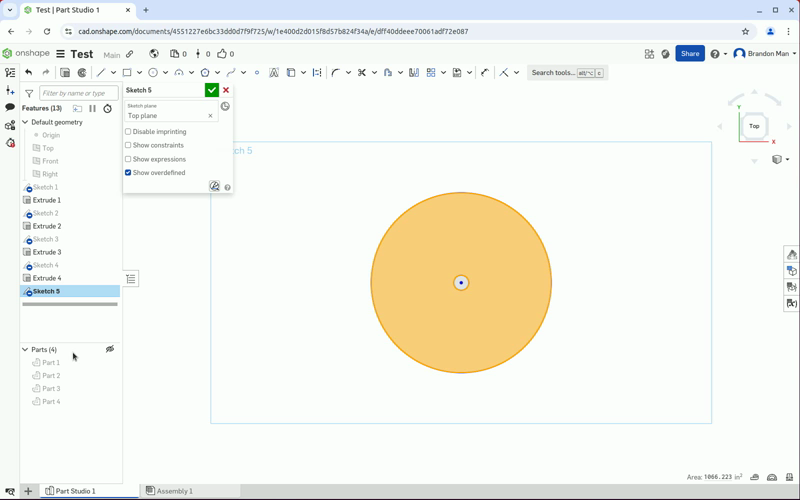
key(shift+e)
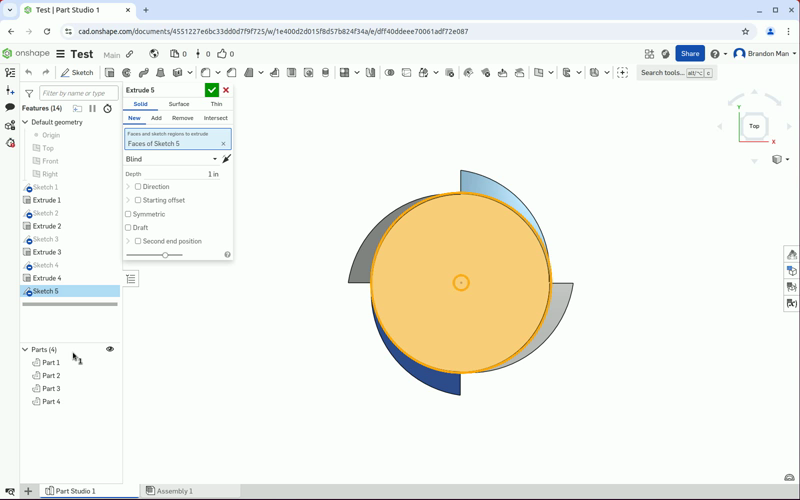
mouse_move(143, 106)
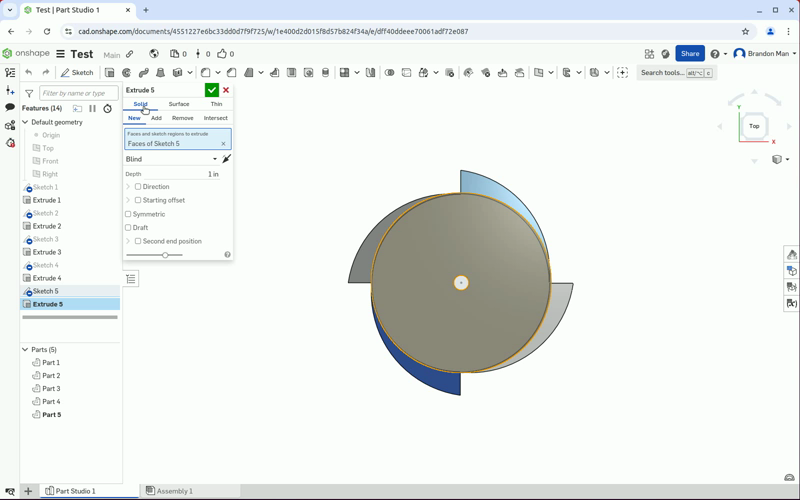
click(143, 106)
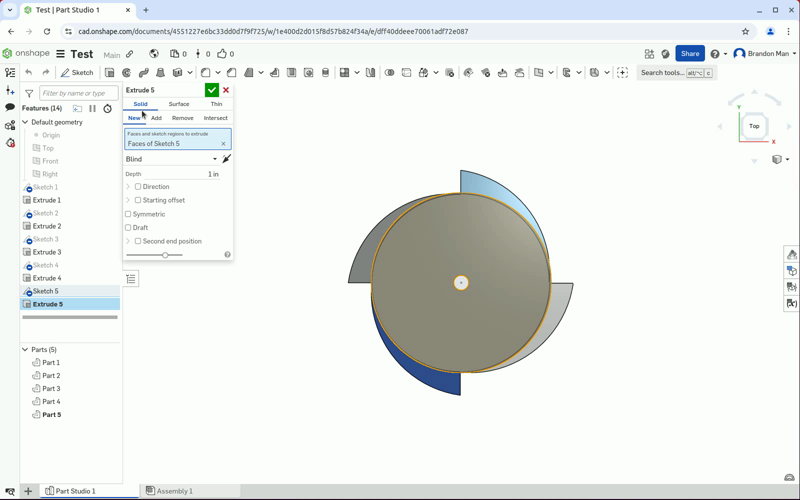
mouse_move(137, 120)
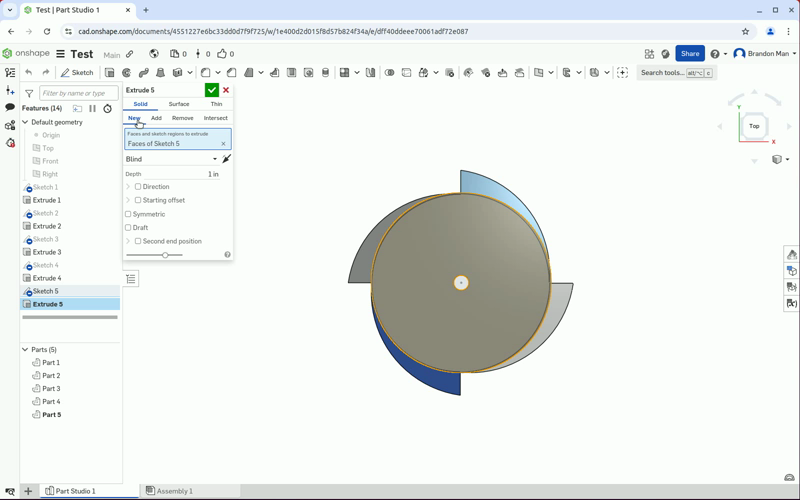
click(137, 120)
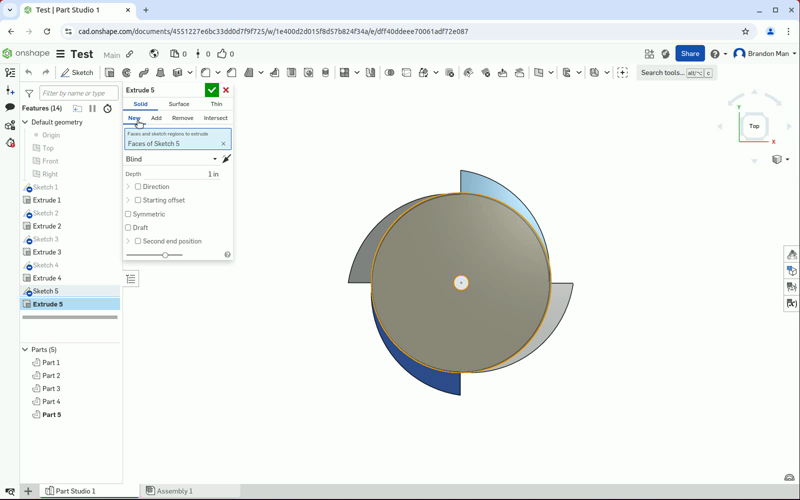
key(tab, 4)
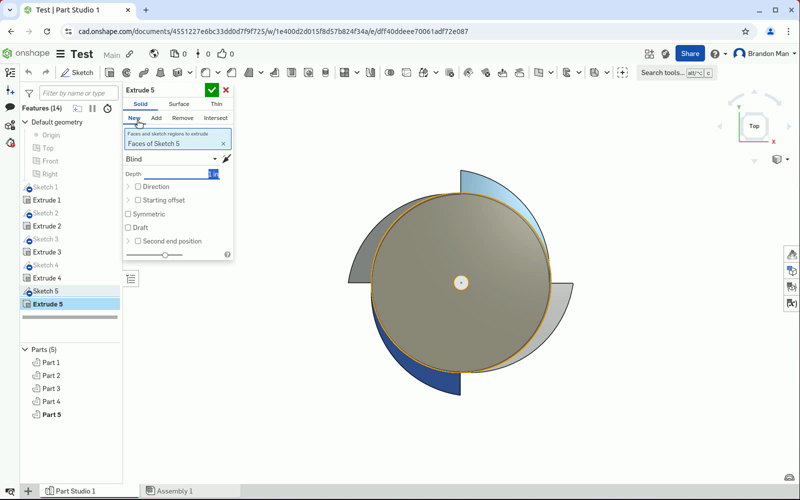
text(6.018)
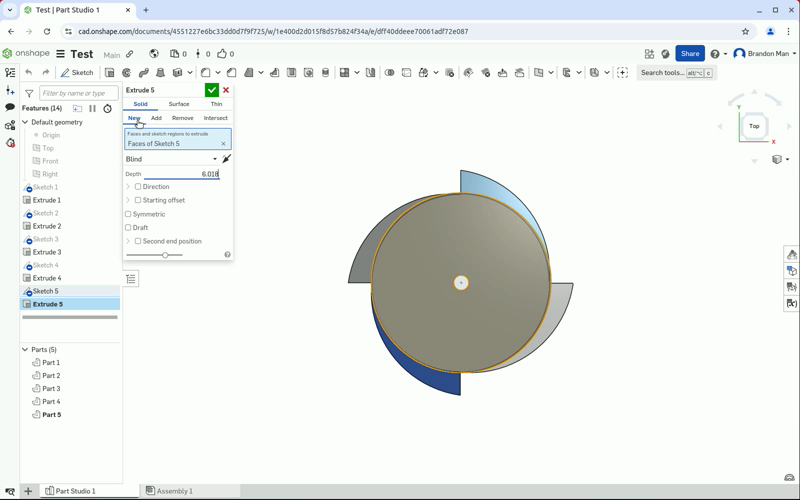
key(enter)
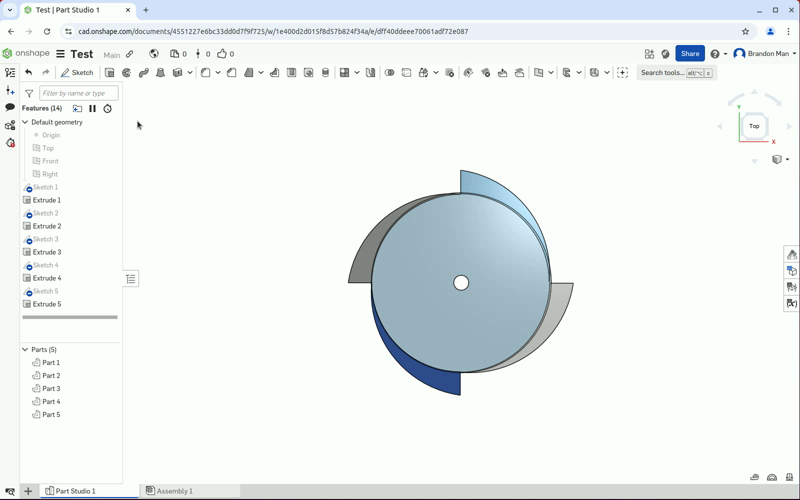
key(shift+h)
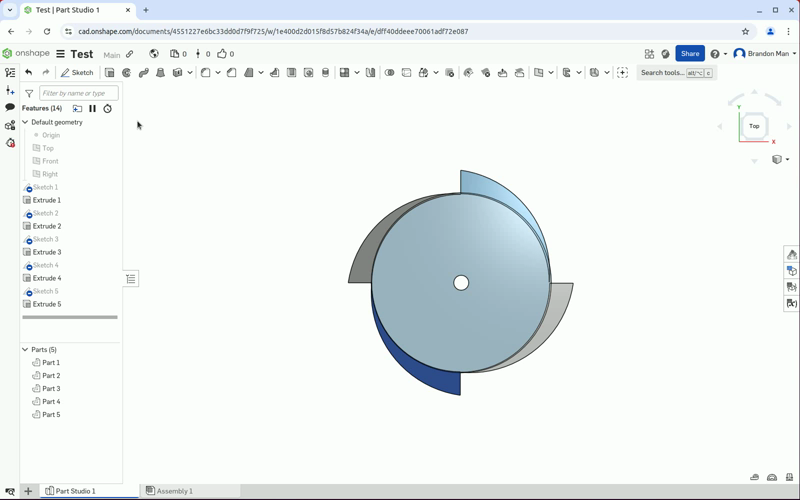
key(shift+h)
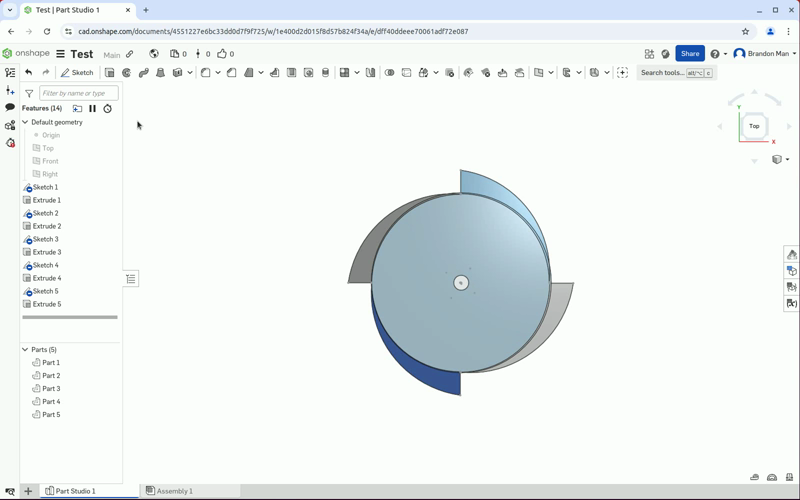
key(shift+7)
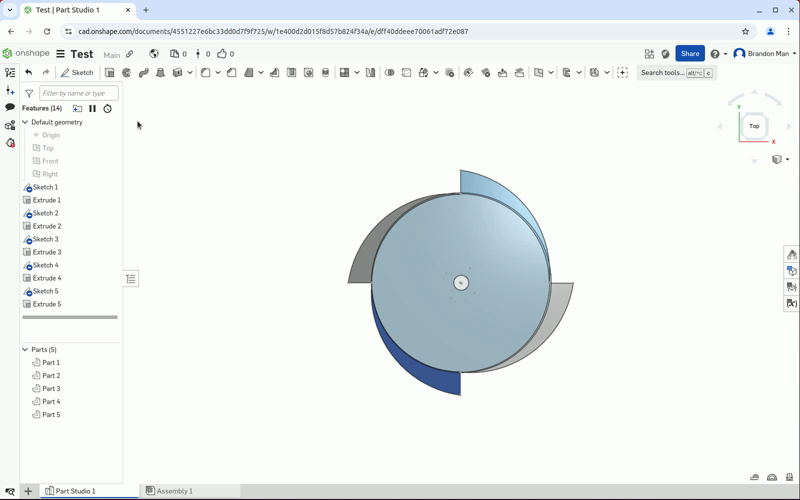
key(up, 3)
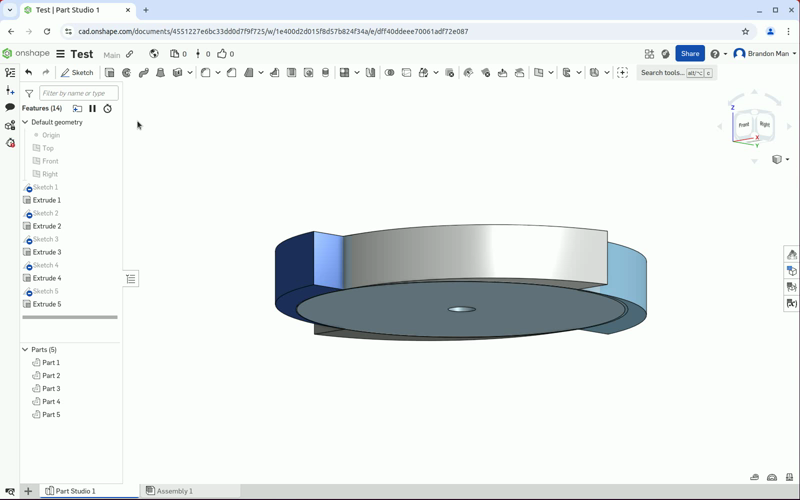
key(left, 3)
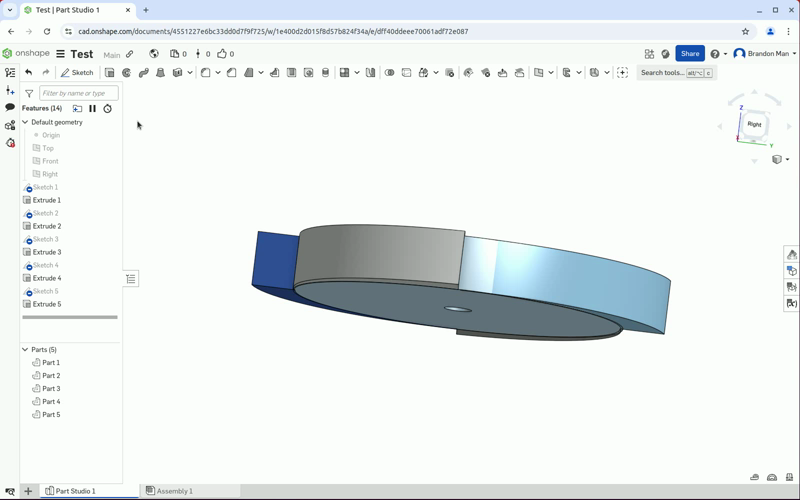
key(right, 3)
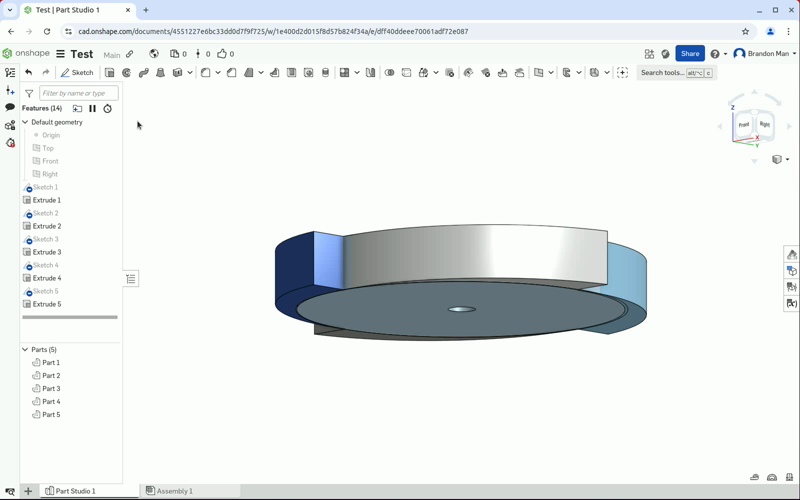
key(down, 3)
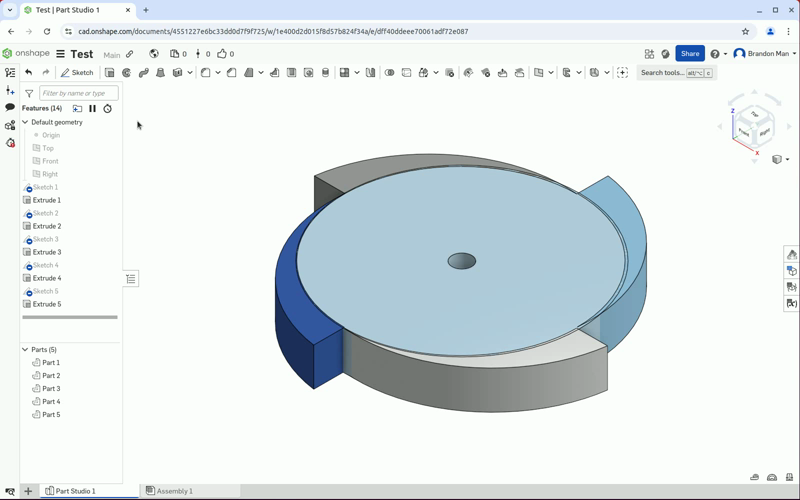
mouse_move(73, 189)
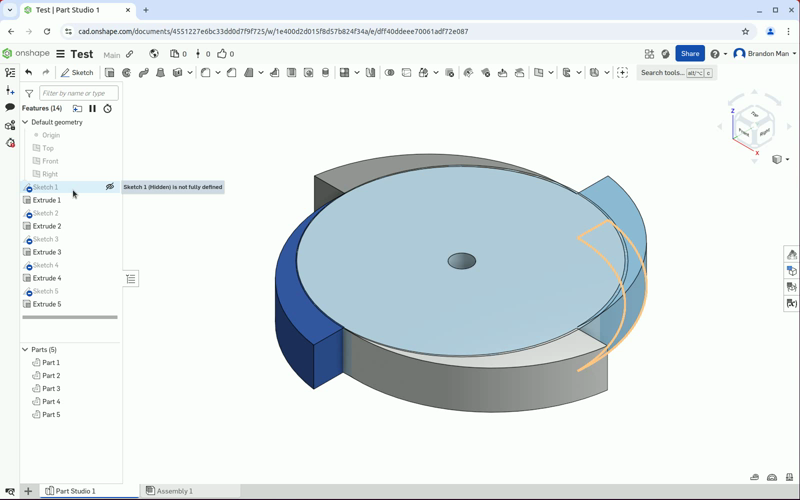
click(73, 189)